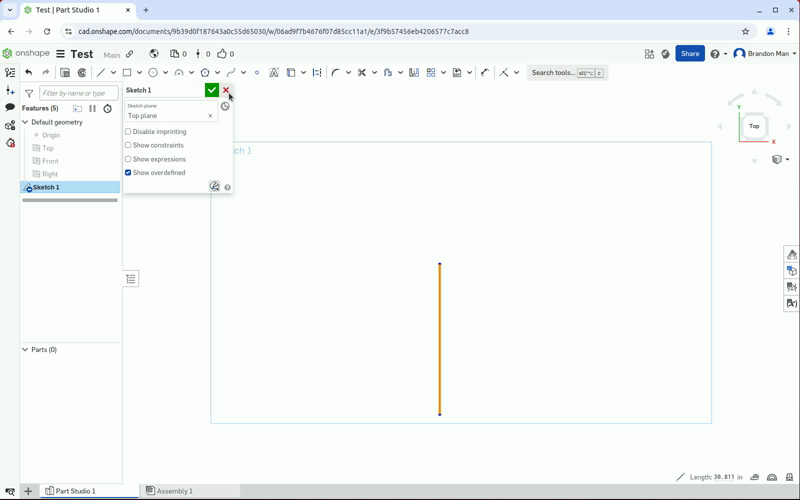
key(shift+h)
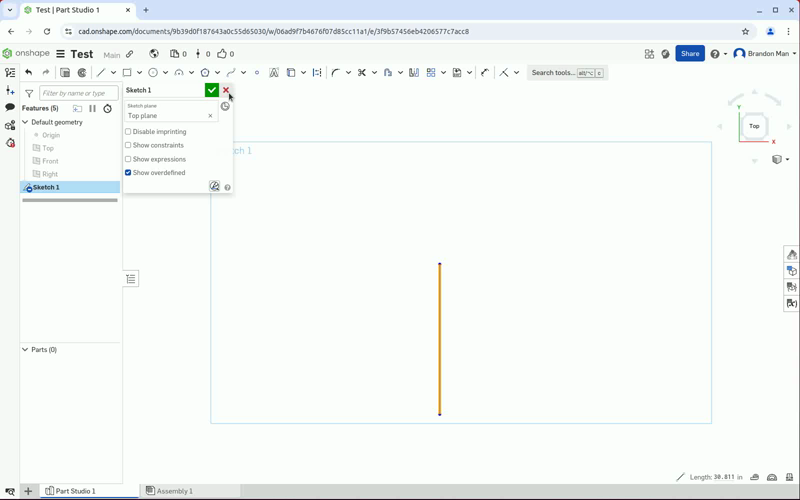
key(shift+s)
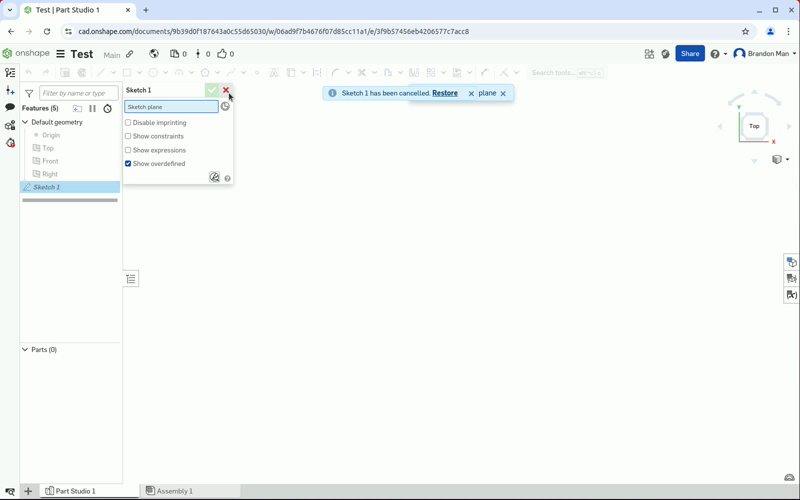
mouse_move(73, 150)
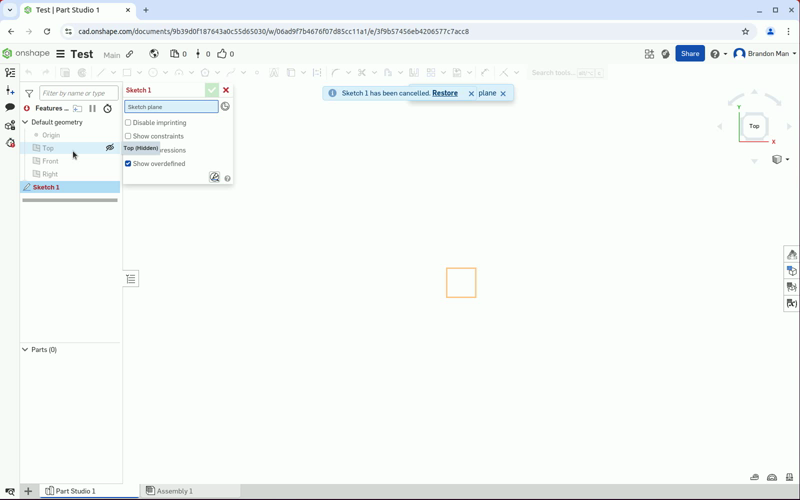
click(73, 150)
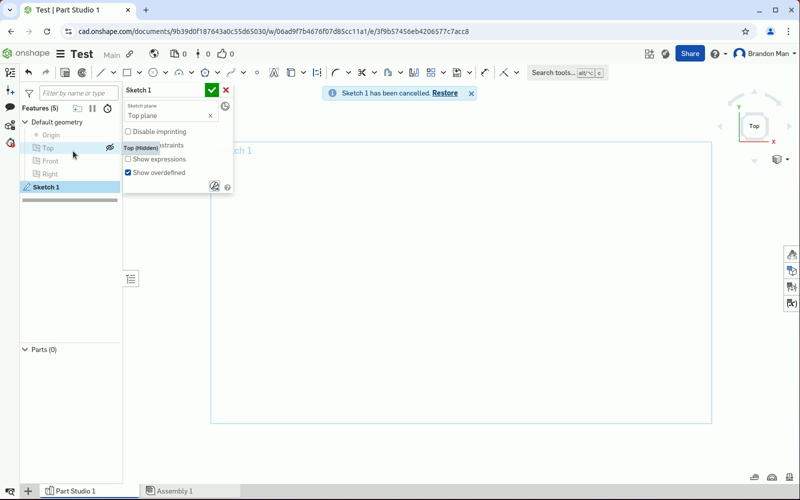
mouse_move(73, 352)
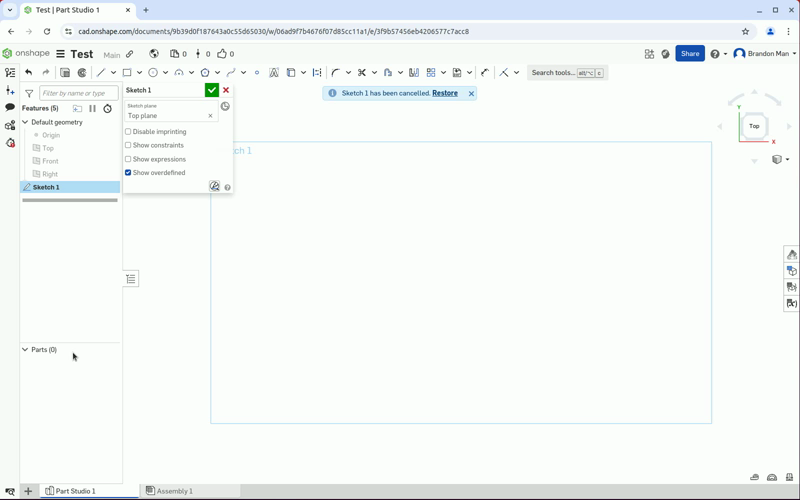
key(y)
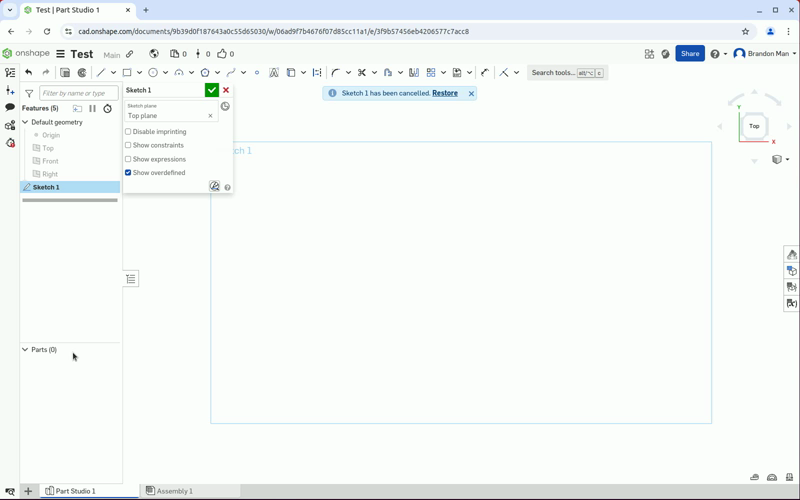
key(c)
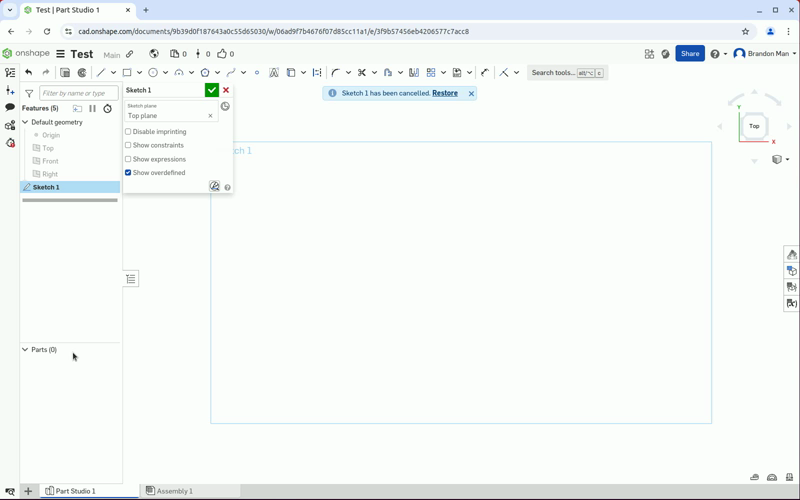
key_down(shift)
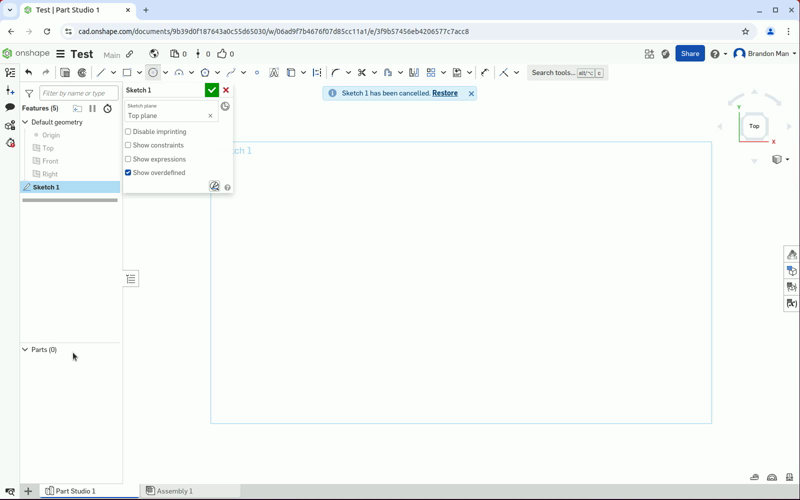
mouse_move(461, 282)
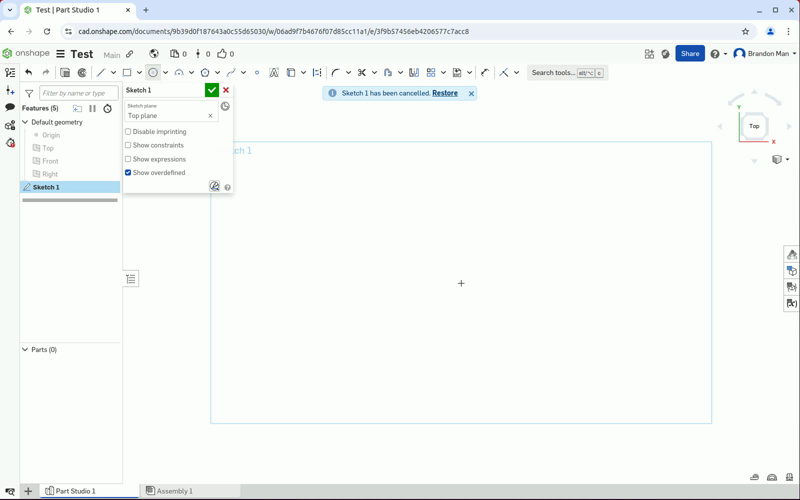
click(461, 282)
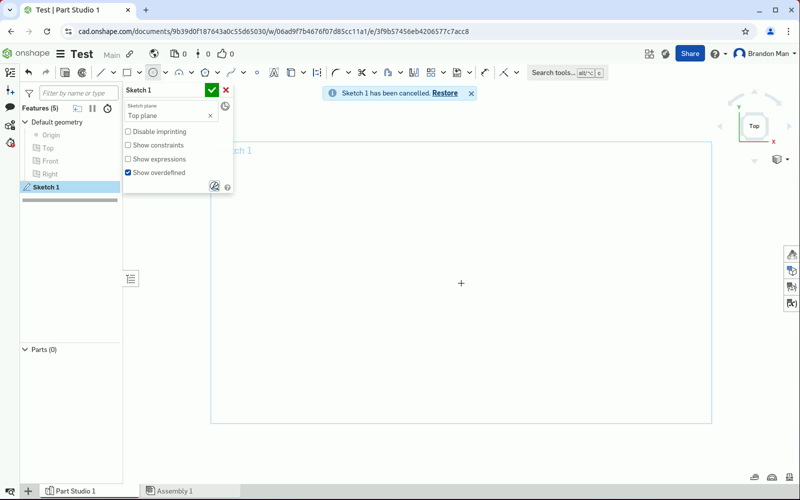
key_up(shift)
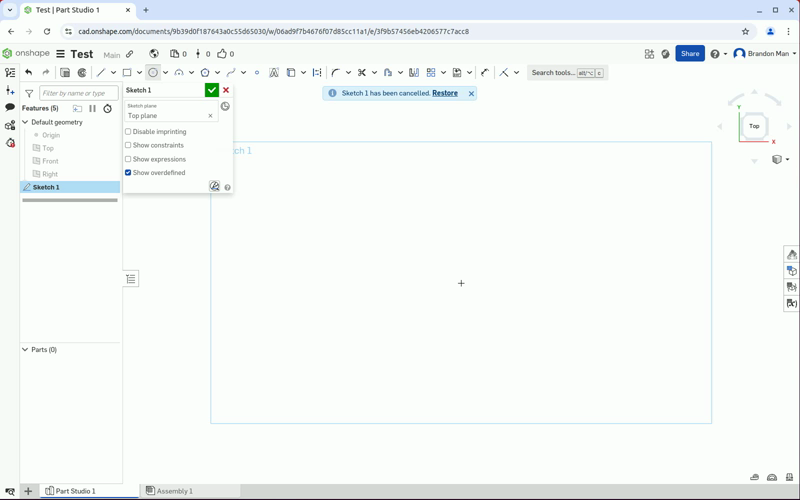
mouse_move(574, 282)
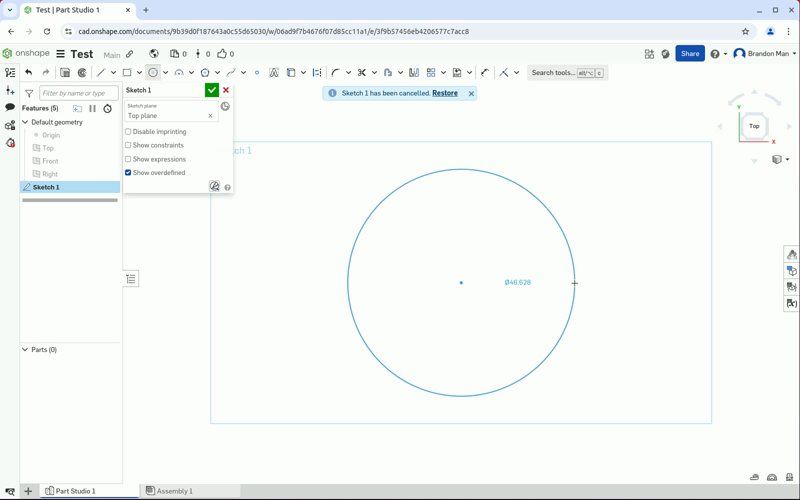
click(574, 282)
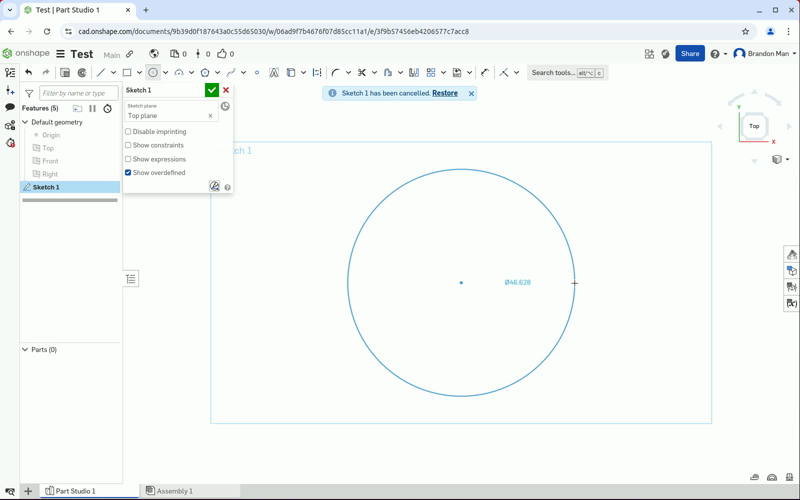
key(esc)
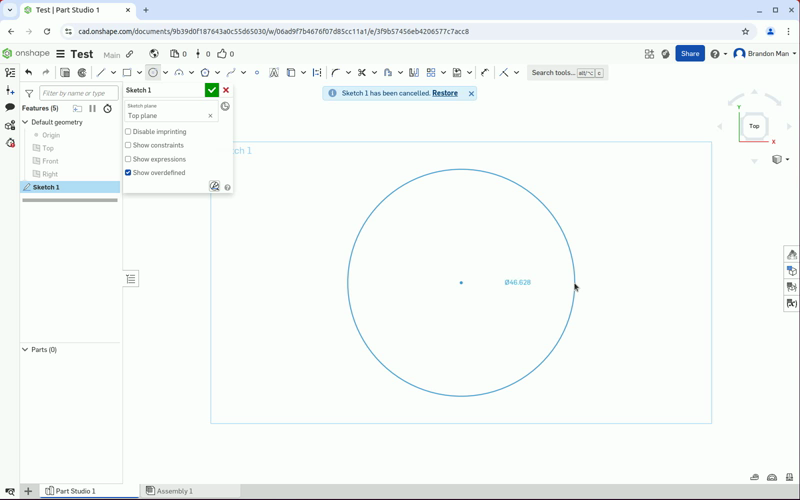
key(c)
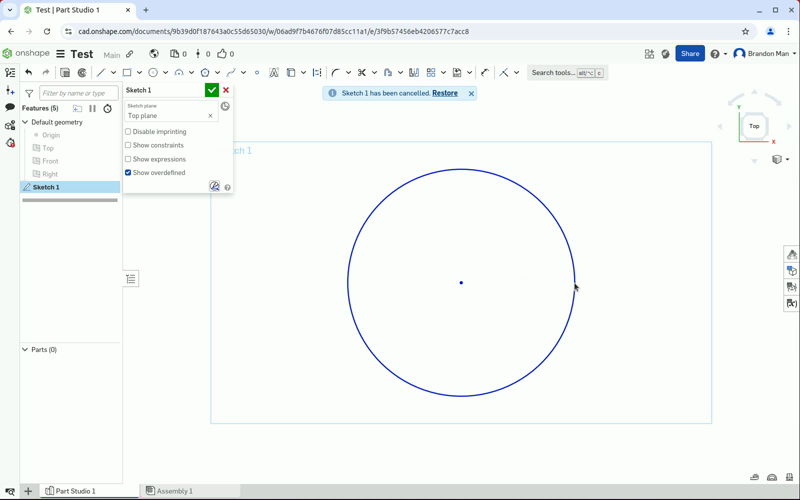
key_down(shift)
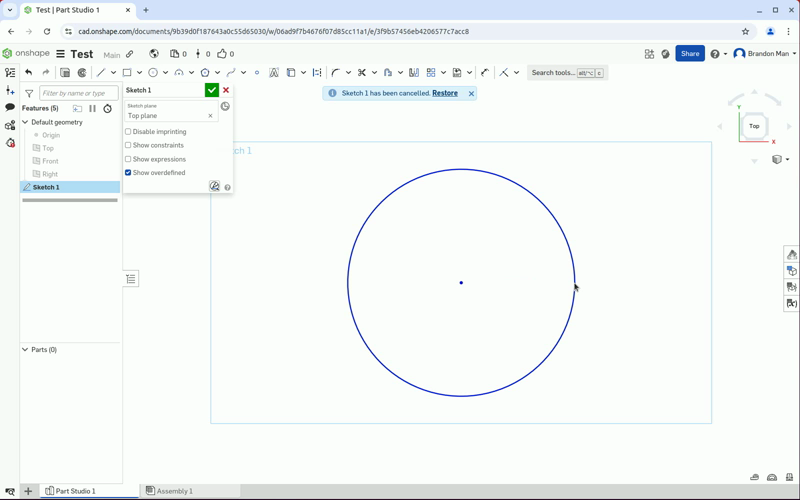
mouse_move(461, 282)
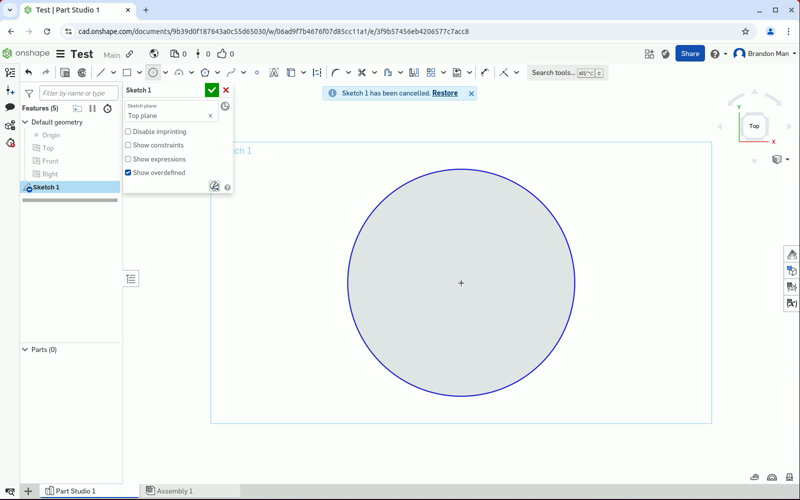
click(461, 282)
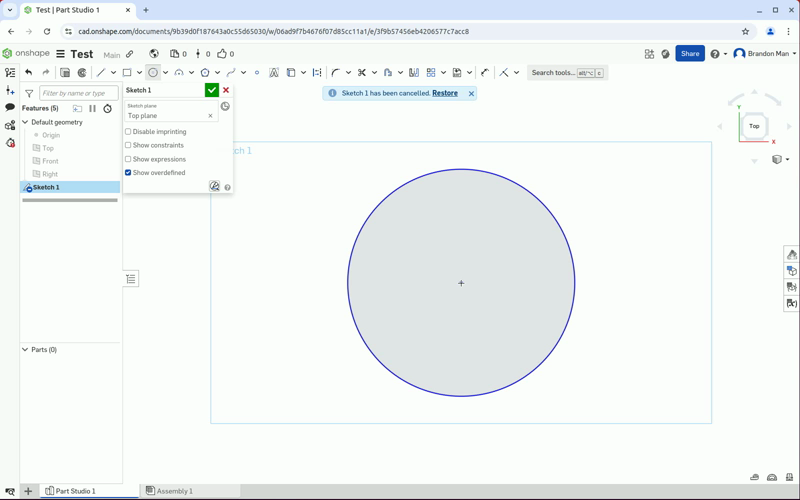
key_up(shift)
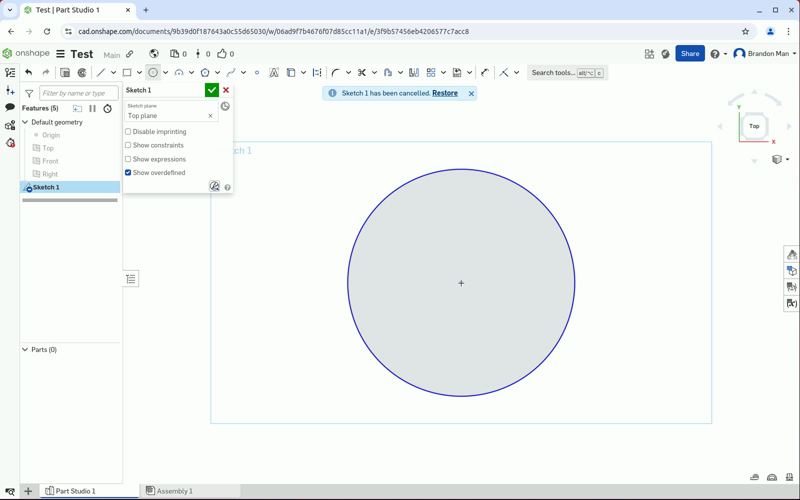
mouse_move(529, 282)
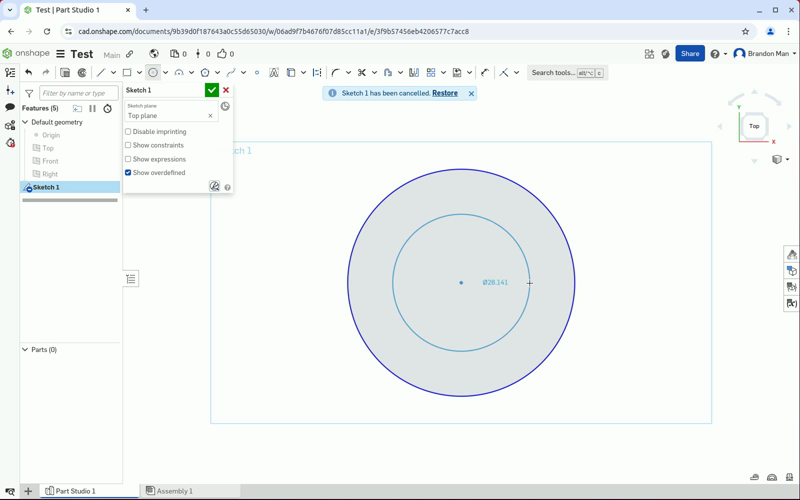
click(529, 282)
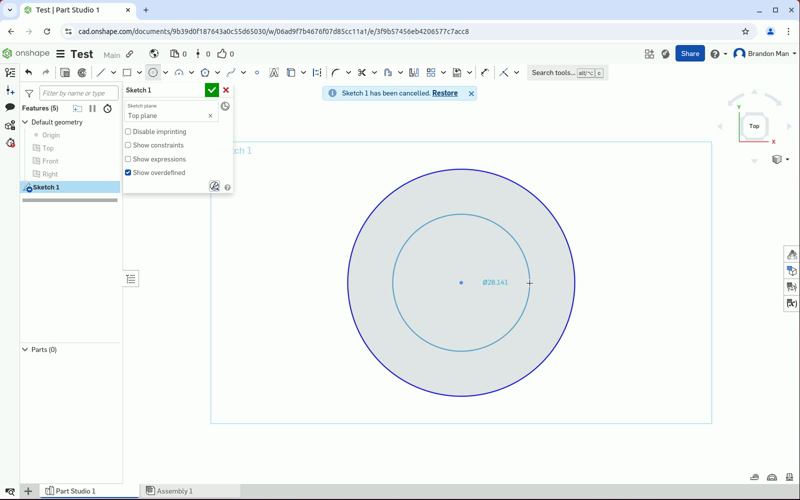
key(esc)
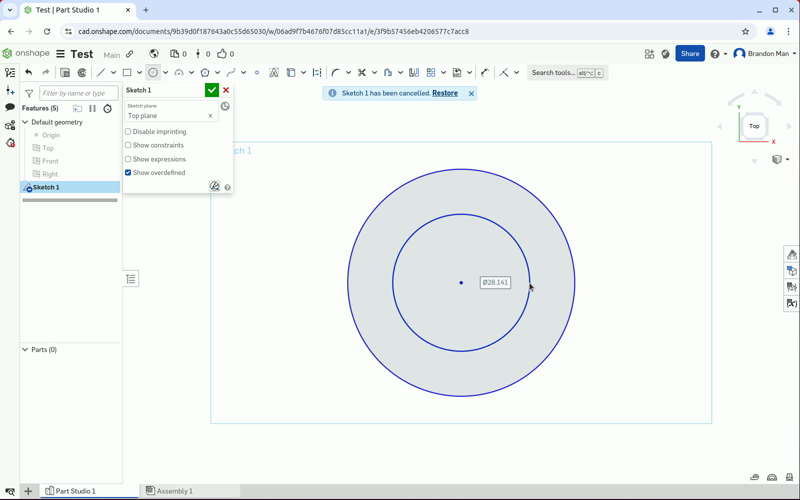
mouse_move(495, 370)
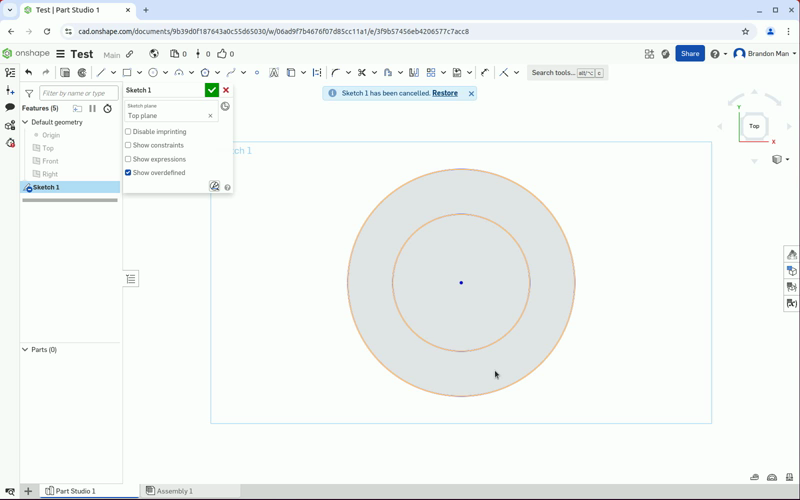
click(495, 370)
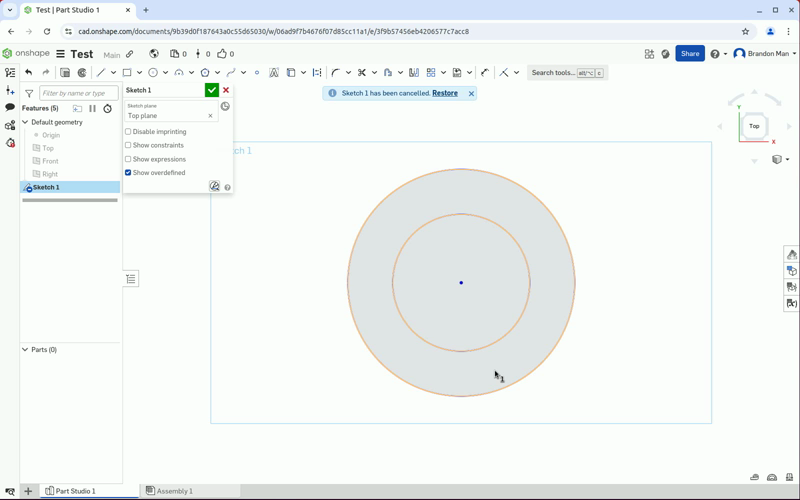
mouse_move(73, 352)
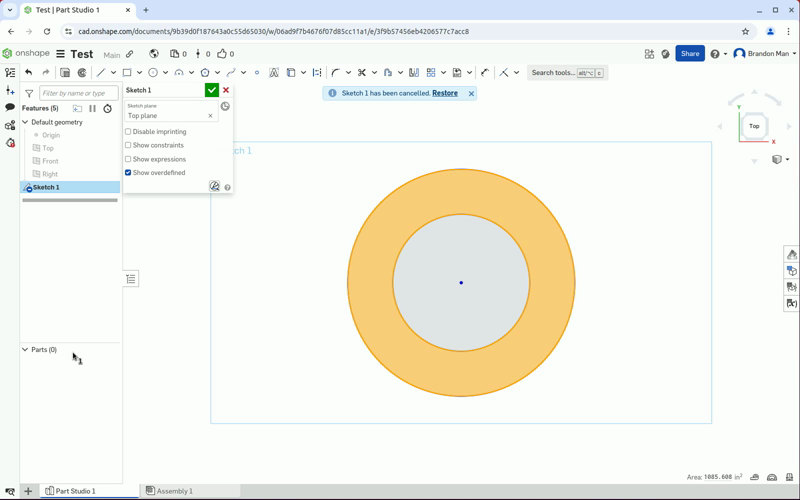
key(shift+y)
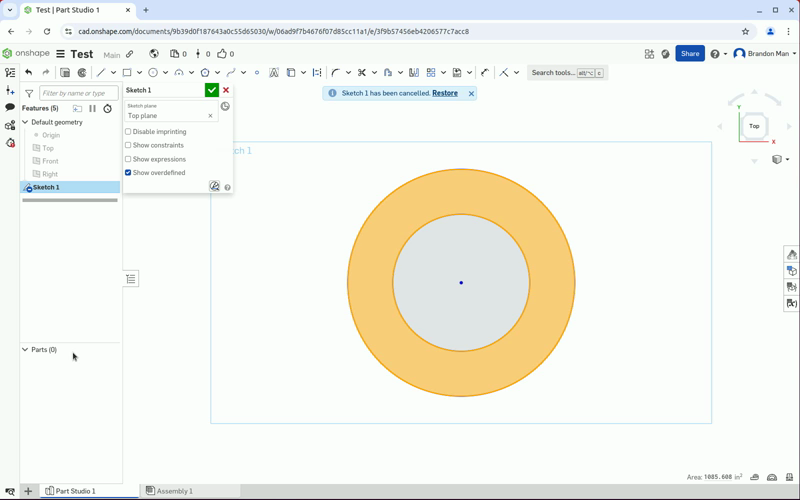
key(shift+e)
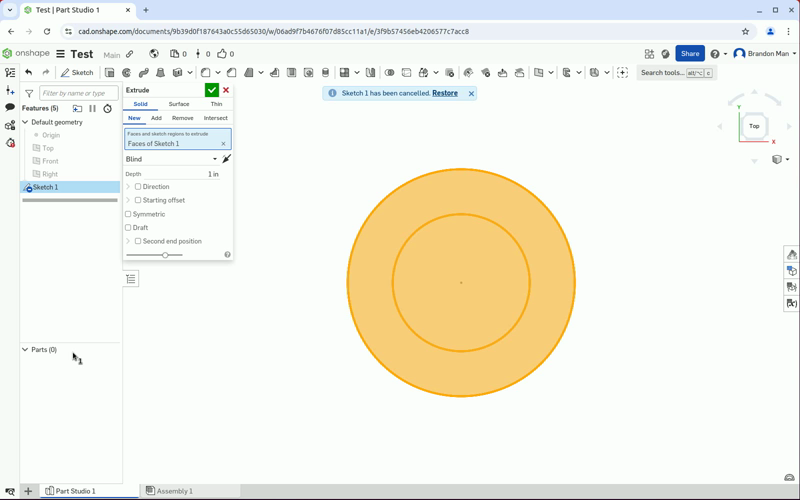
mouse_move(143, 106)
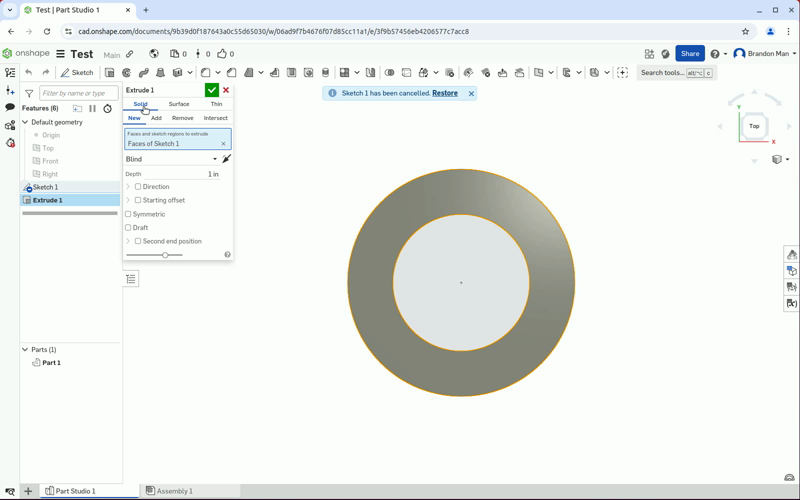
click(143, 106)
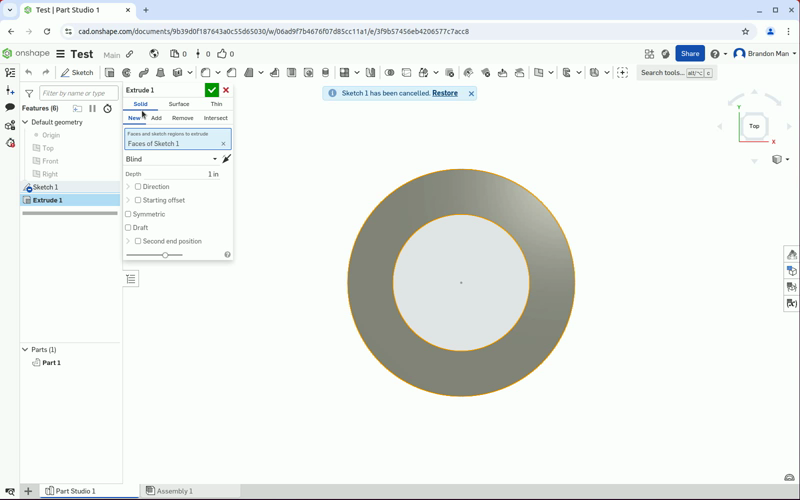
mouse_move(137, 120)
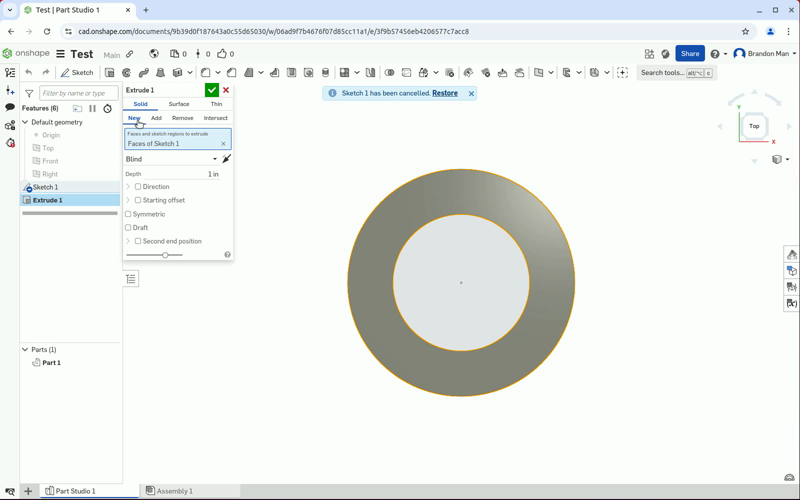
click(137, 120)
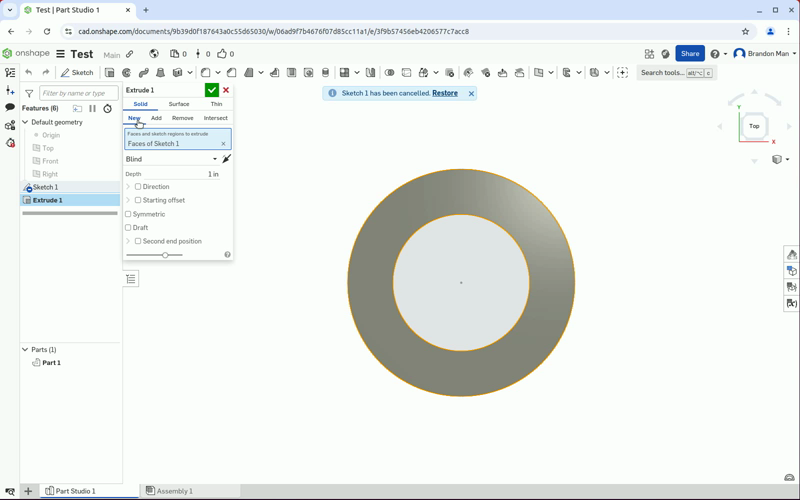
key(tab, 4)
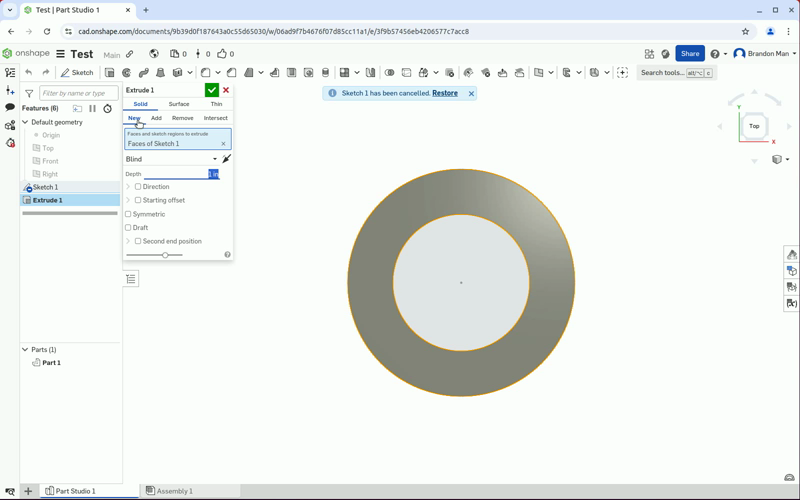
text(1.685)
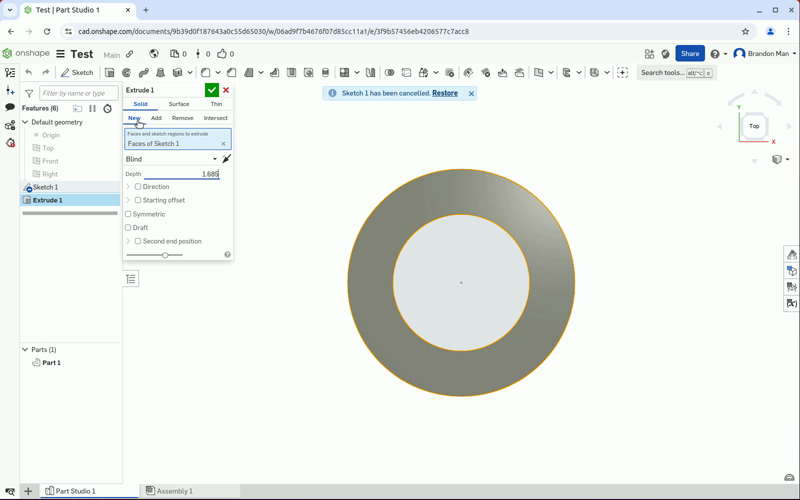
key(enter)
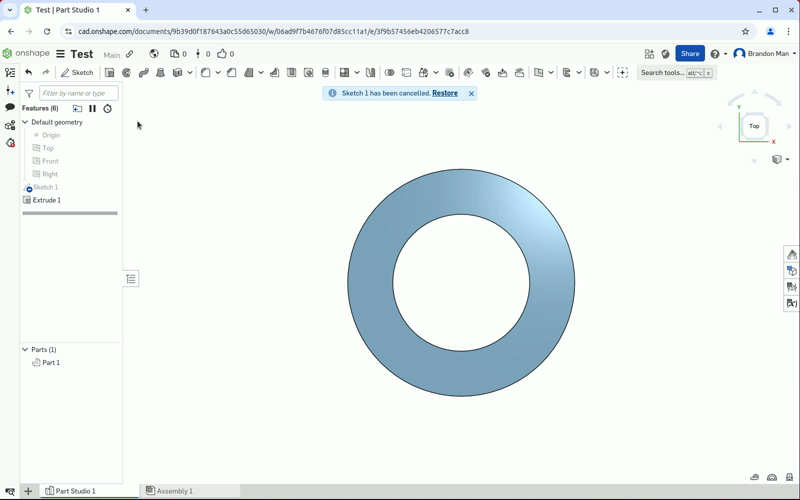
key(shift+h)
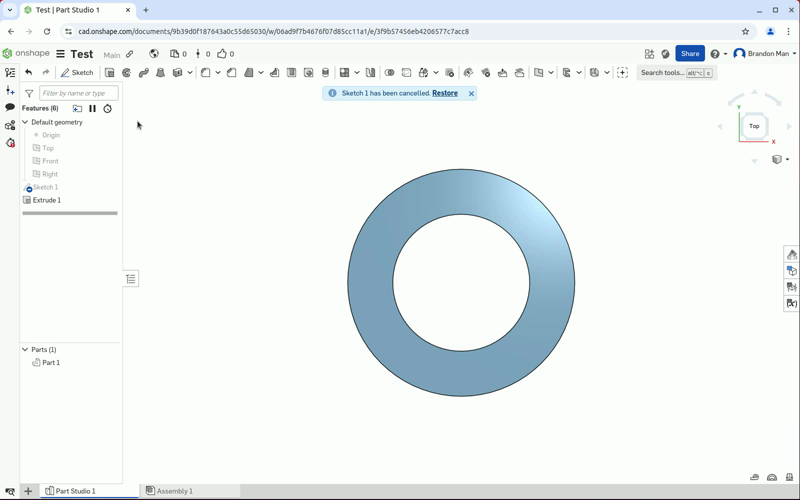
key(shift+h)
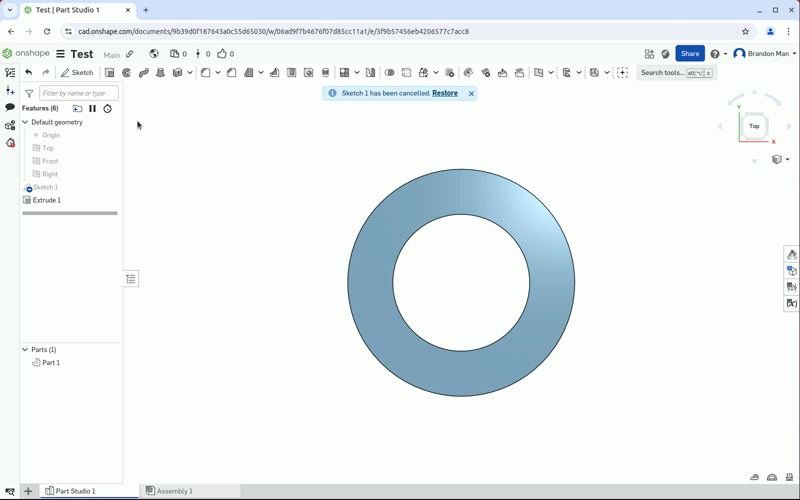
mouse_move(73, 189)
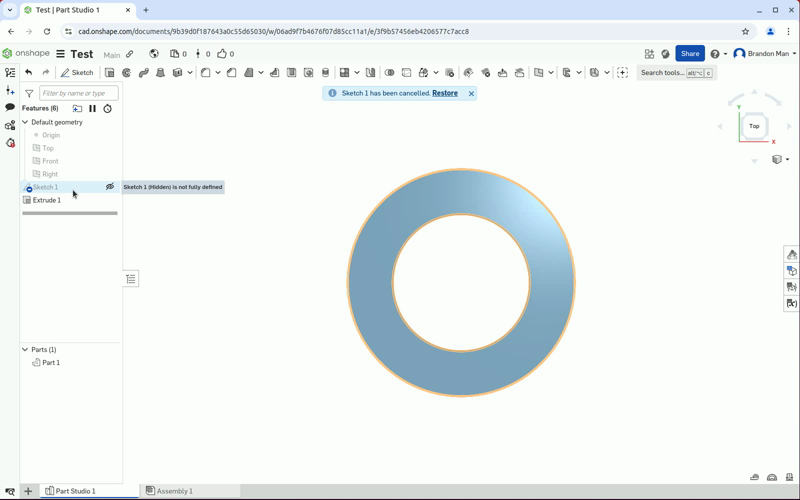
click(73, 189)
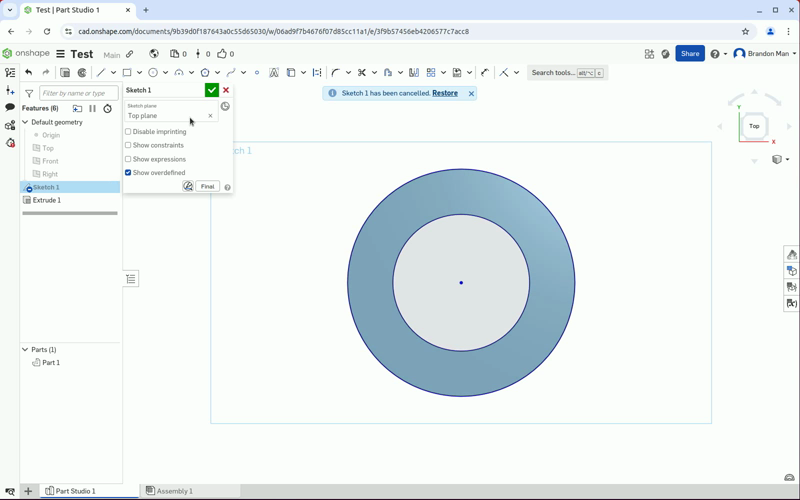
mouse_move(229, 92)
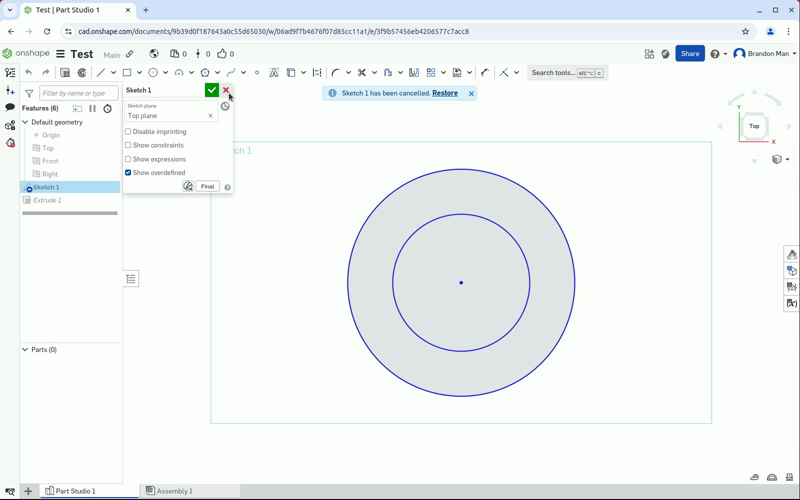
click(229, 92)
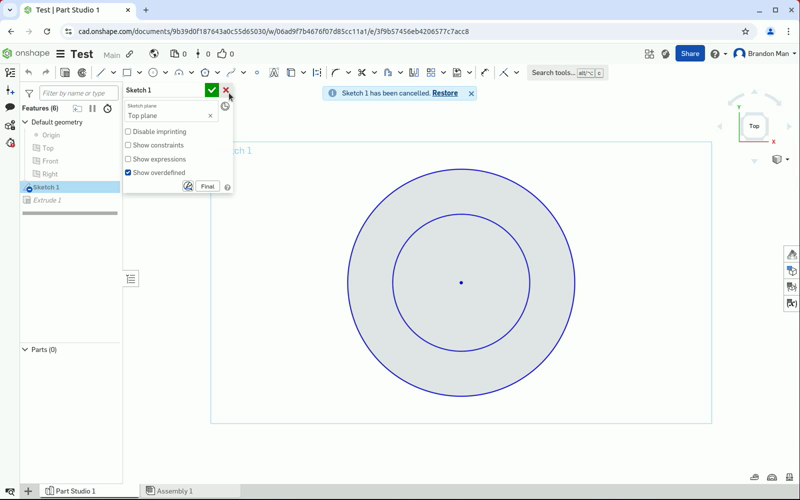
key(shift+s)
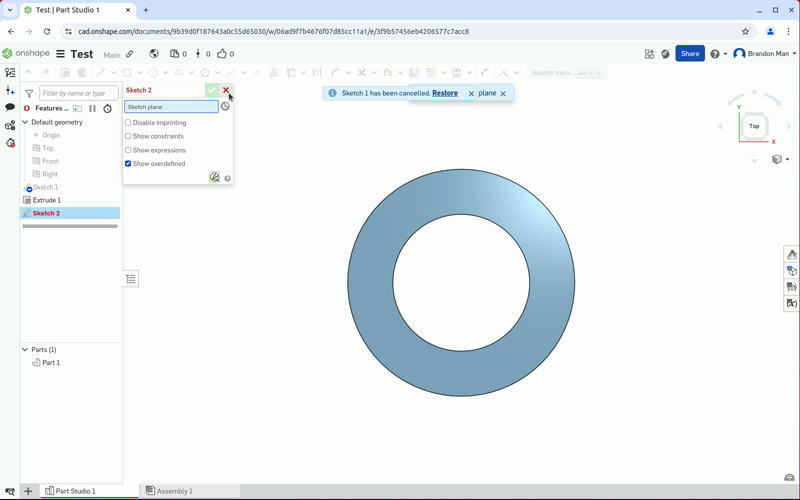
mouse_move(73, 150)
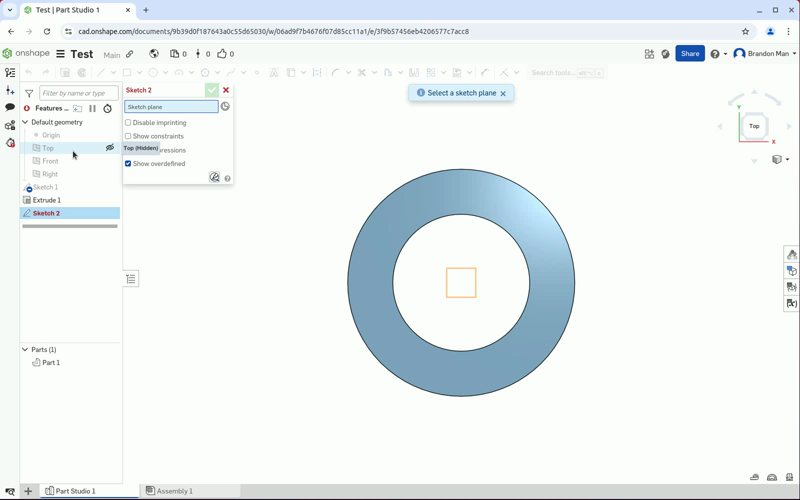
click(73, 150)
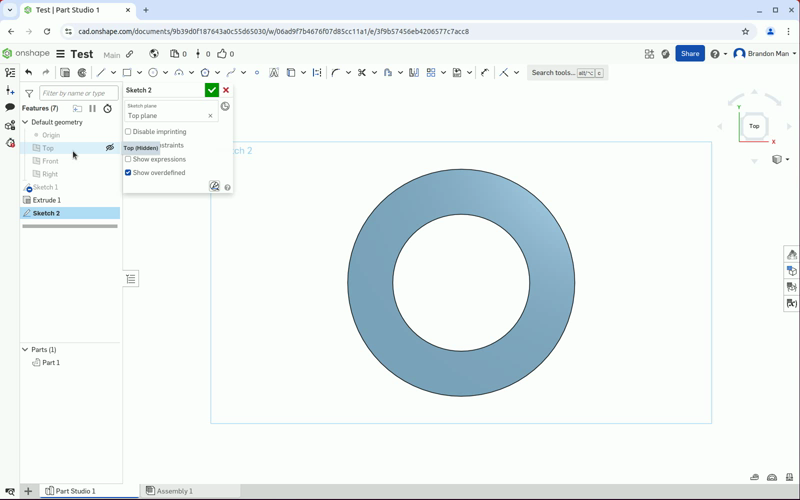
mouse_move(73, 352)
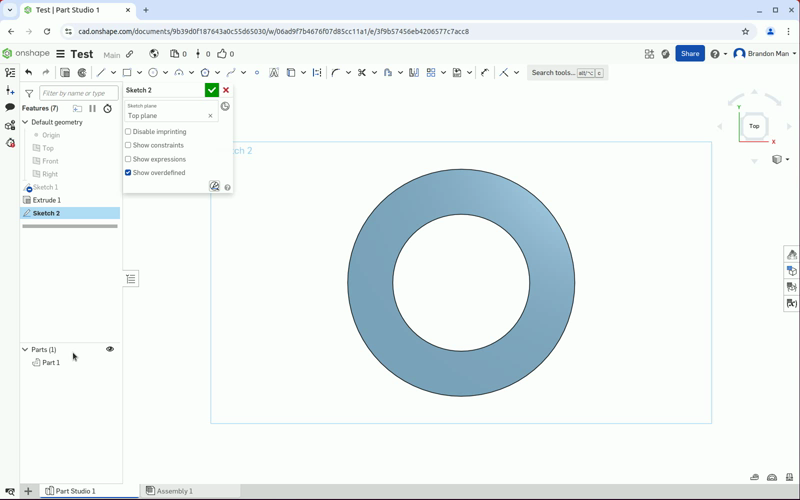
key(y)
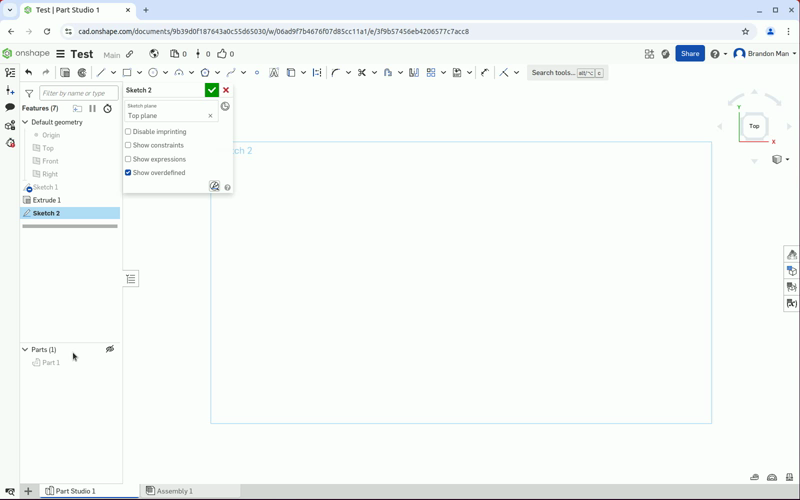
key(c)
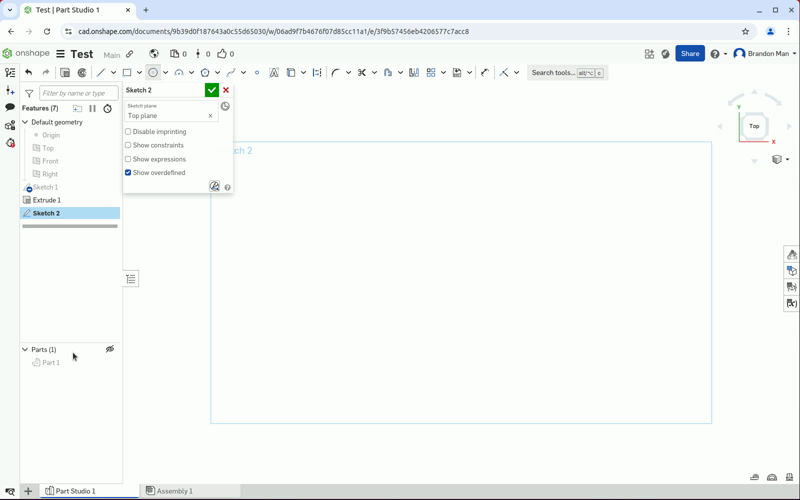
key_down(shift)
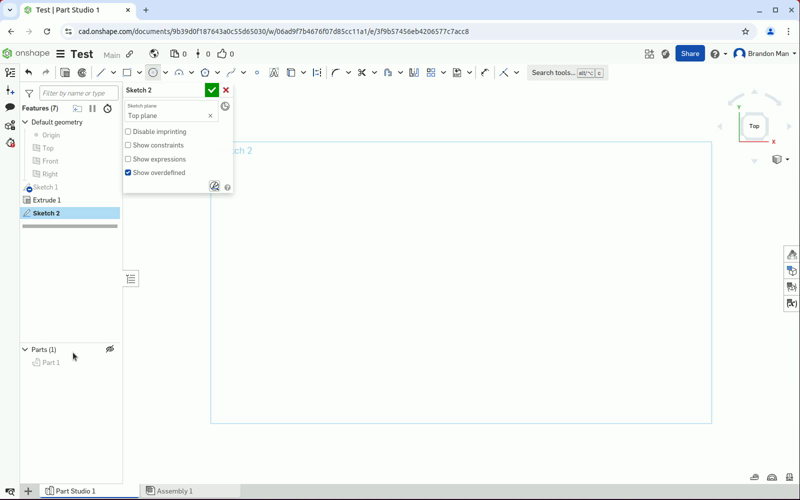
mouse_move(461, 282)
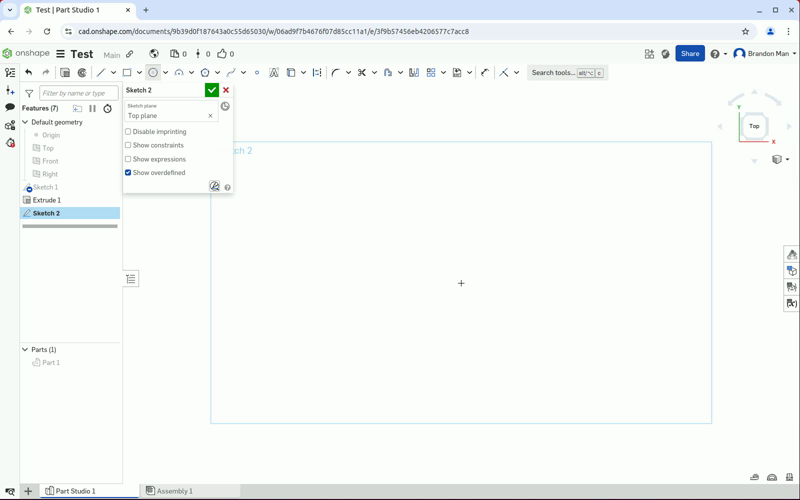
click(461, 282)
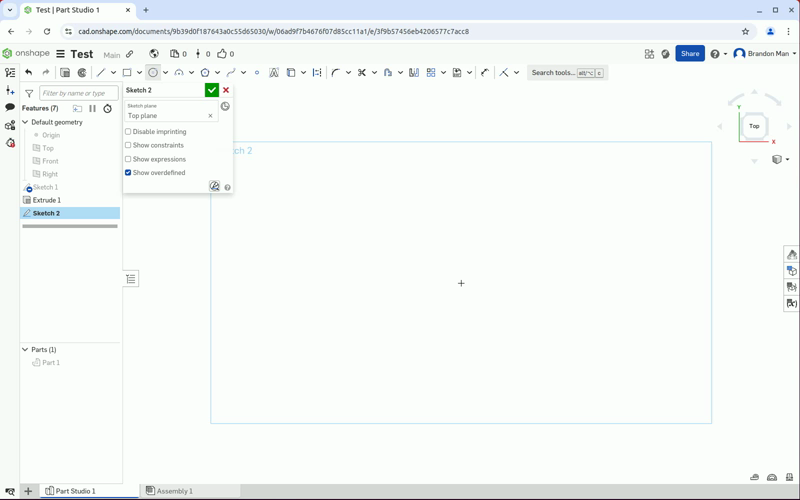
key_up(shift)
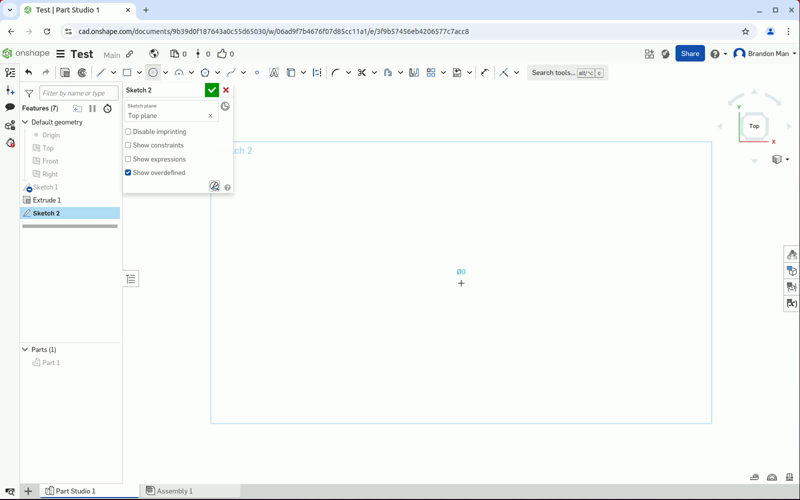
mouse_move(522, 282)
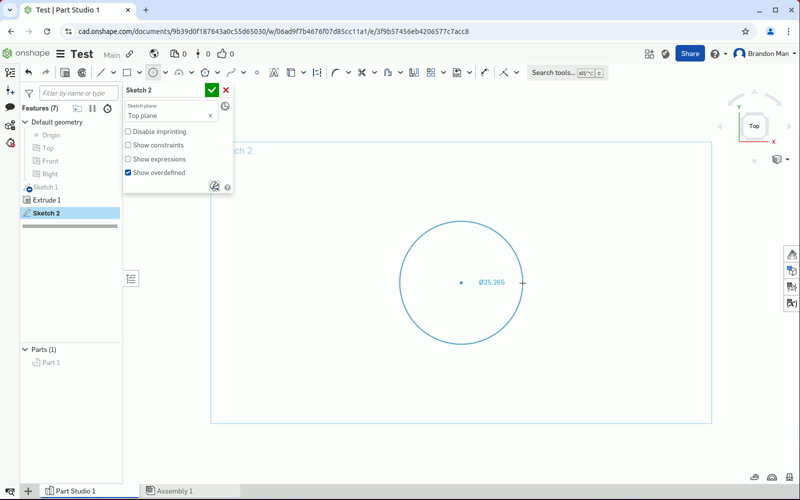
click(522, 282)
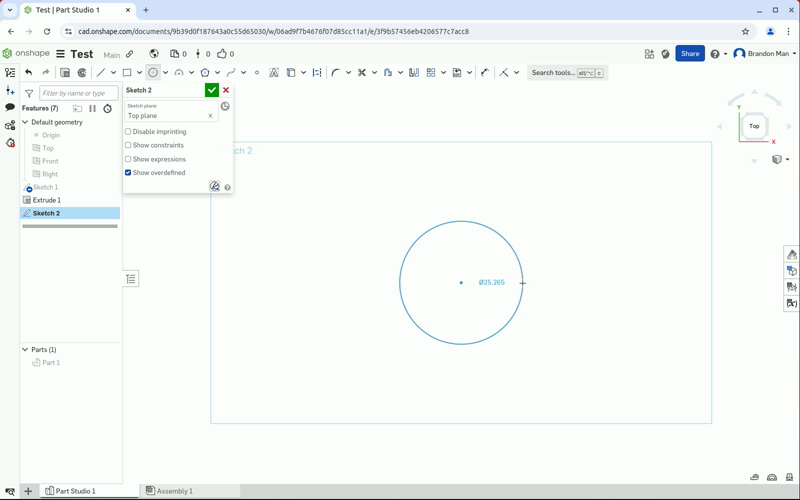
key(esc)
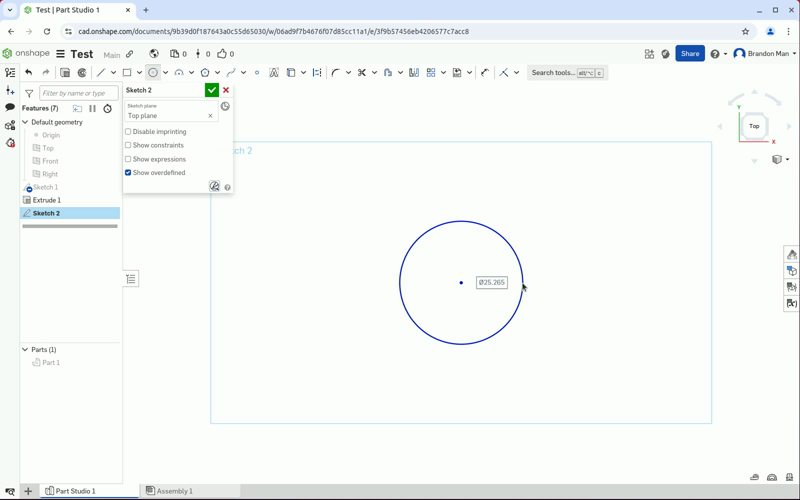
key(c)
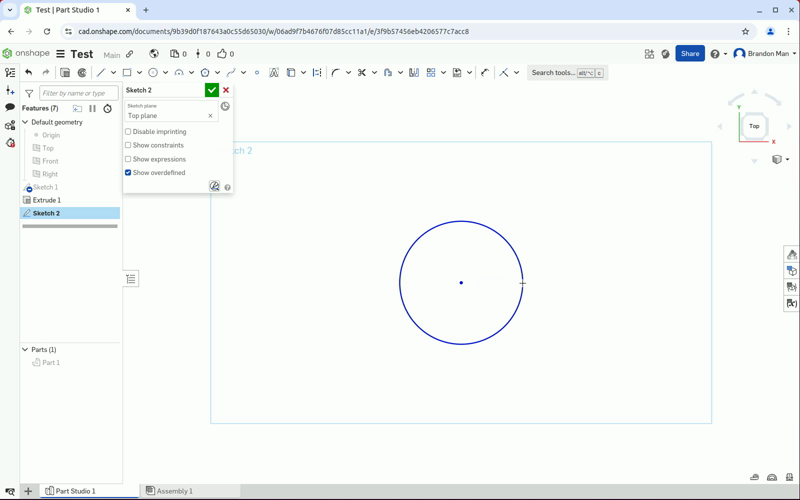
key_down(shift)
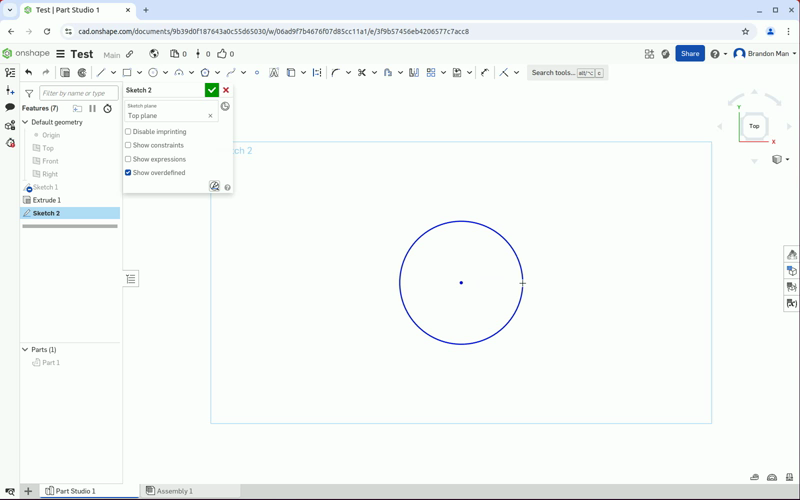
mouse_move(461, 282)
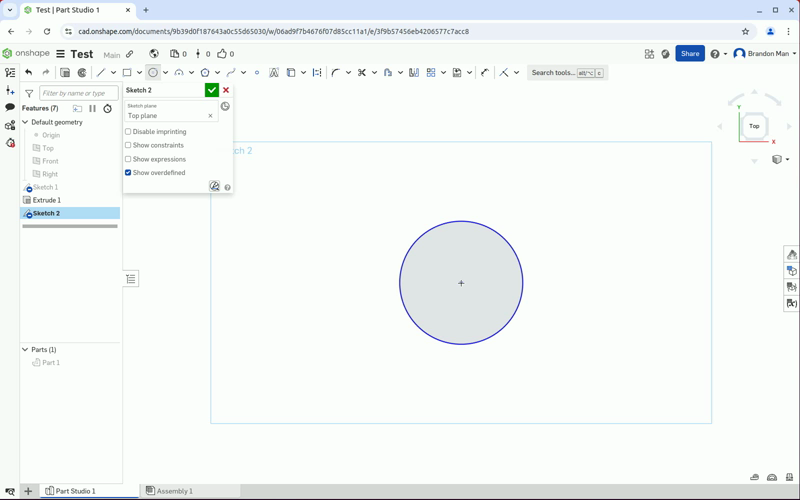
click(461, 282)
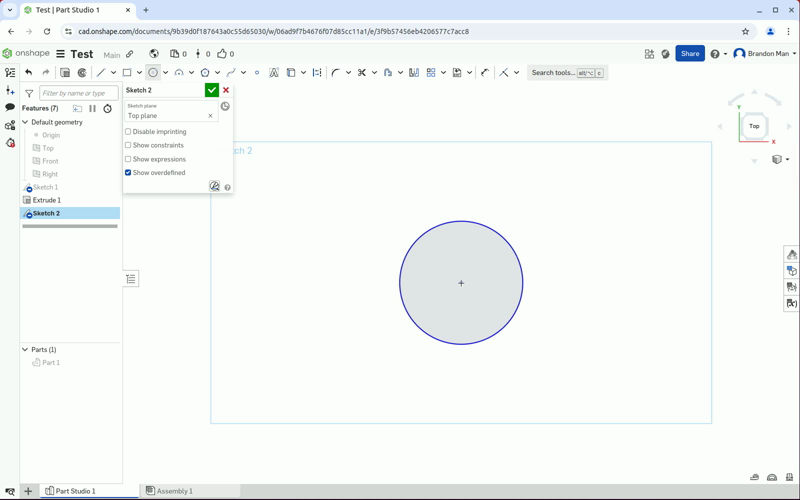
key_up(shift)
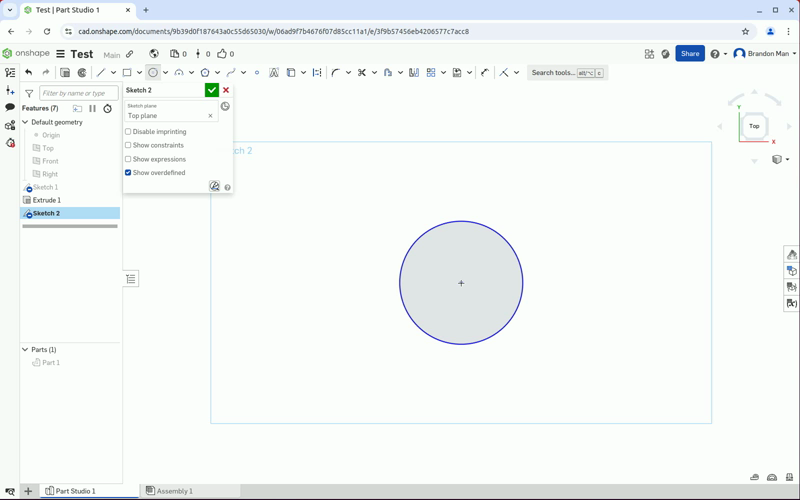
mouse_move(467, 282)
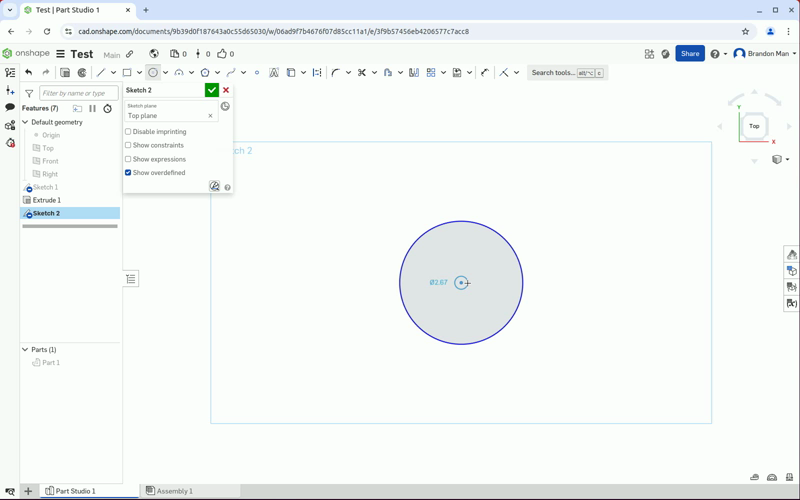
click(467, 282)
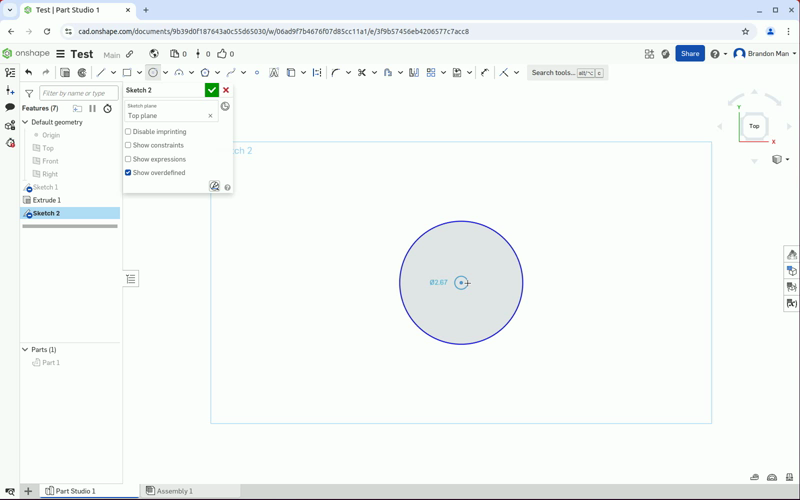
key(esc)
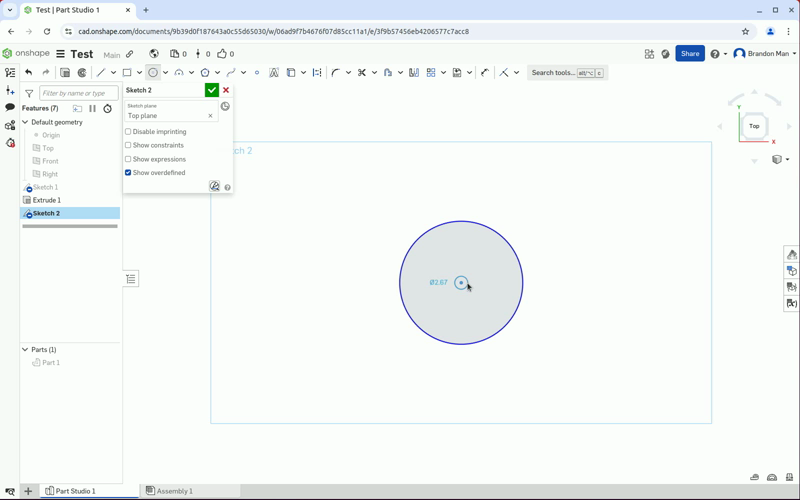
mouse_move(481, 268)
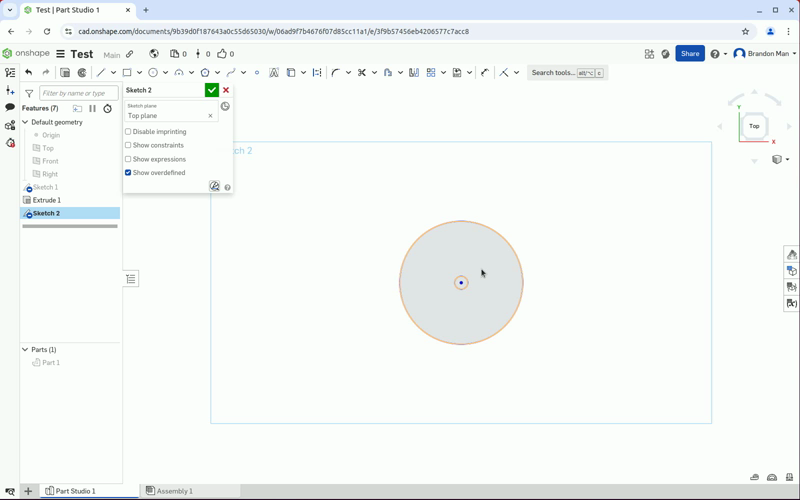
click(481, 268)
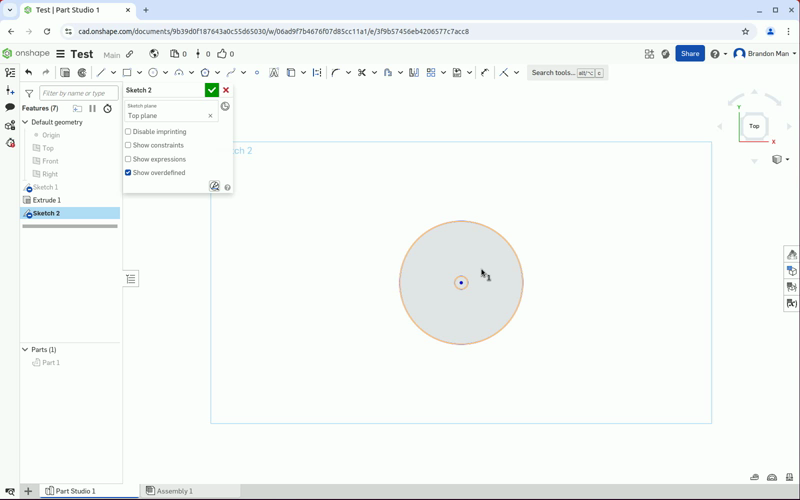
mouse_move(73, 352)
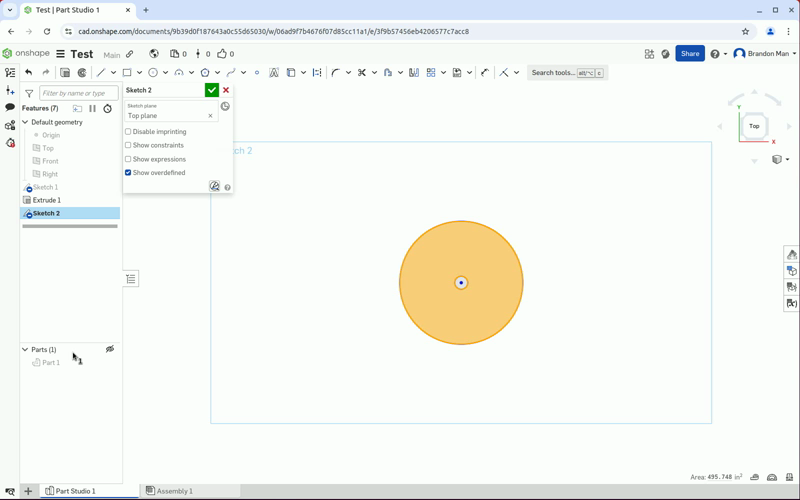
key(shift+y)
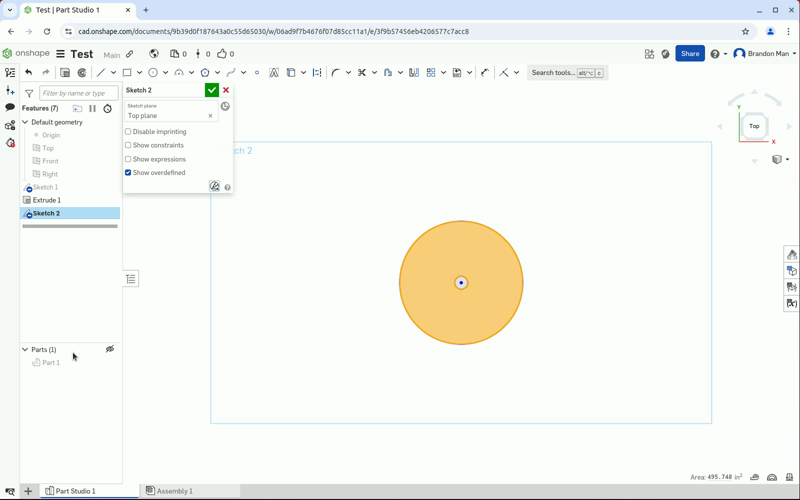
key(shift+e)
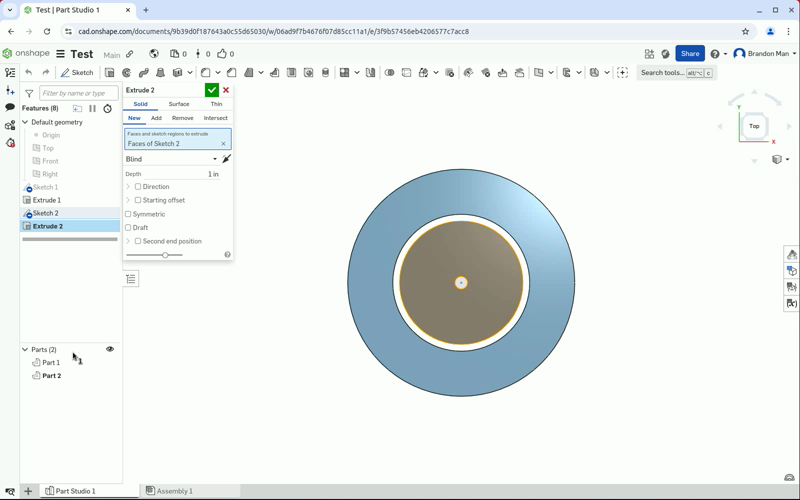
mouse_move(143, 106)
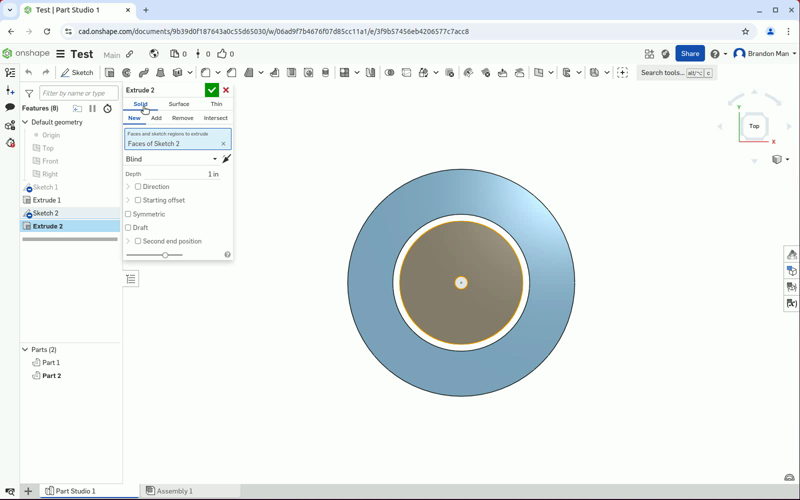
click(143, 106)
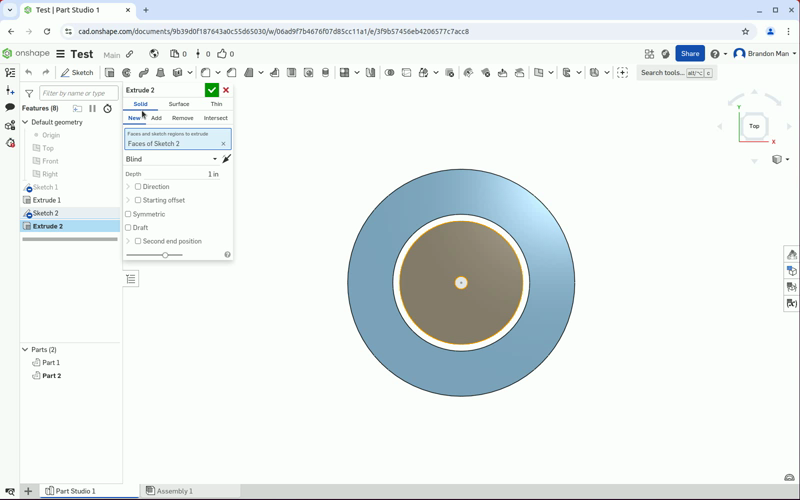
mouse_move(137, 120)
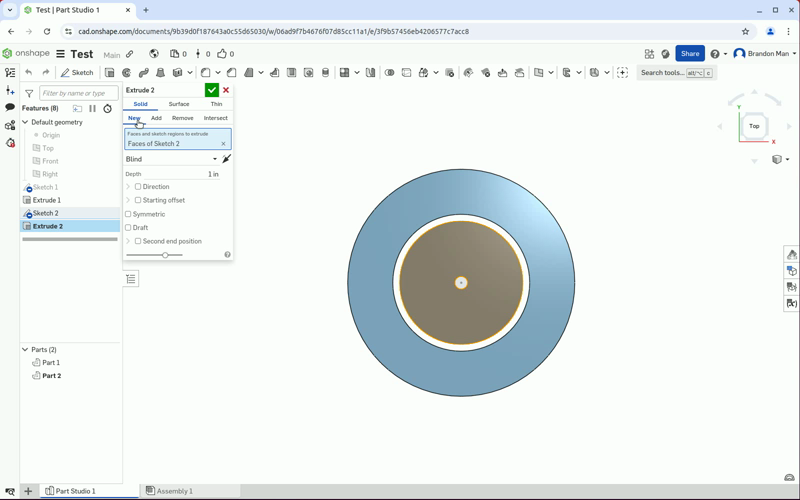
click(137, 120)
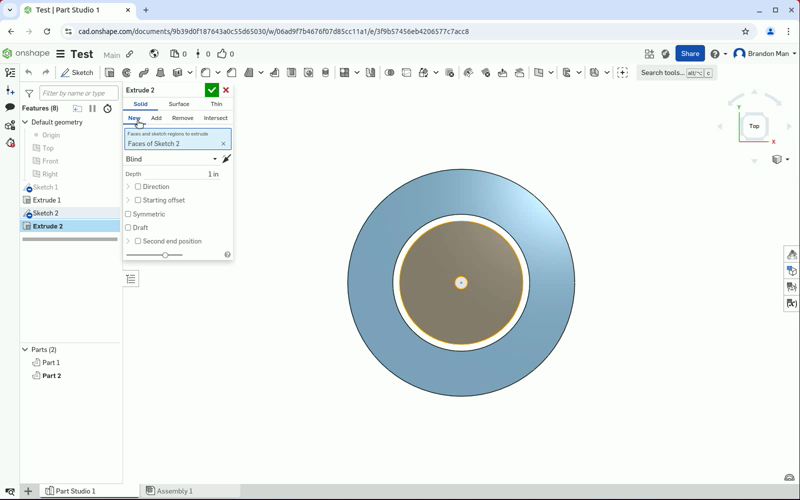
key(tab, 4)
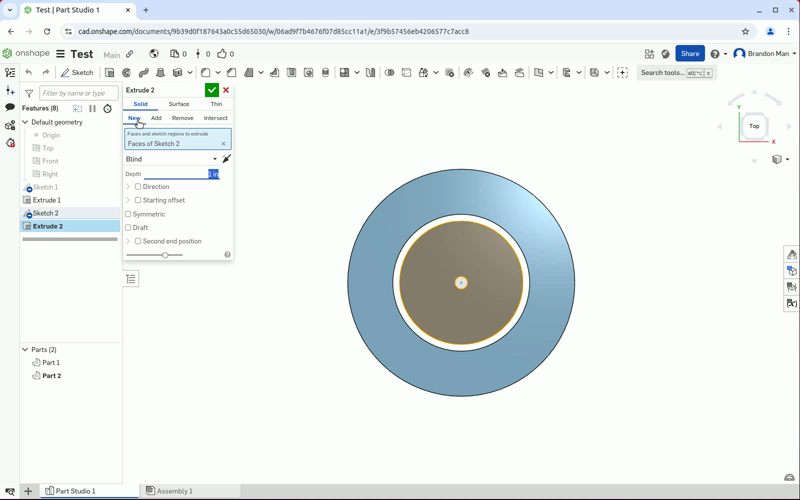
text(1.685)
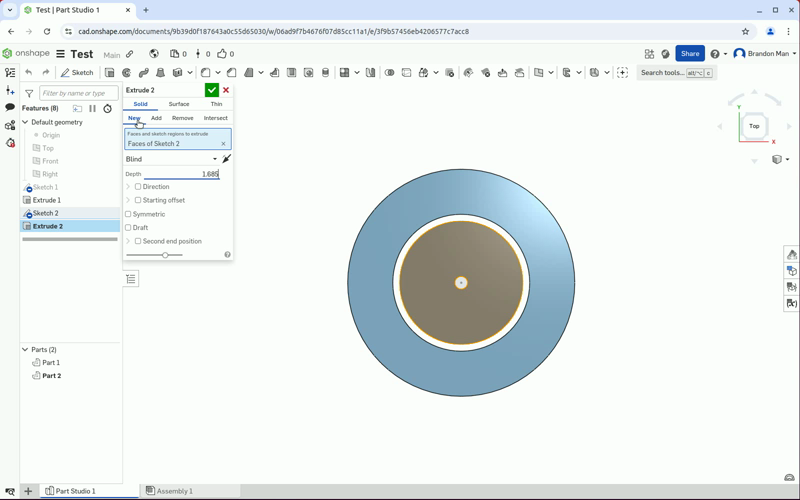
key(enter)
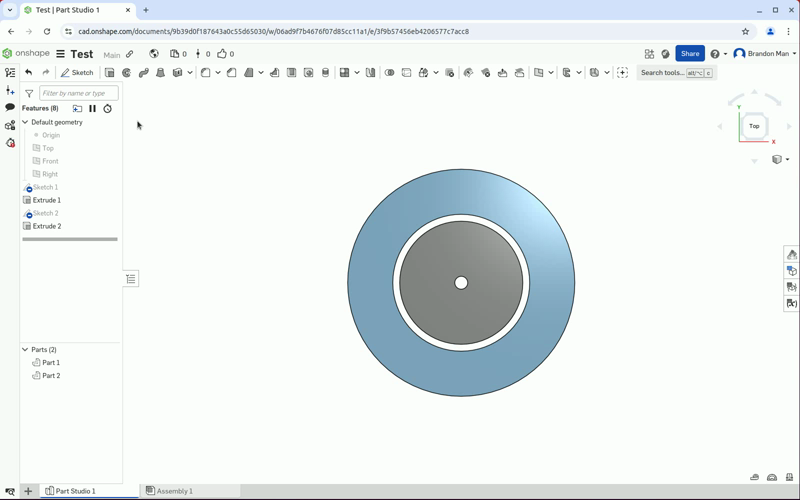
key(shift+h)
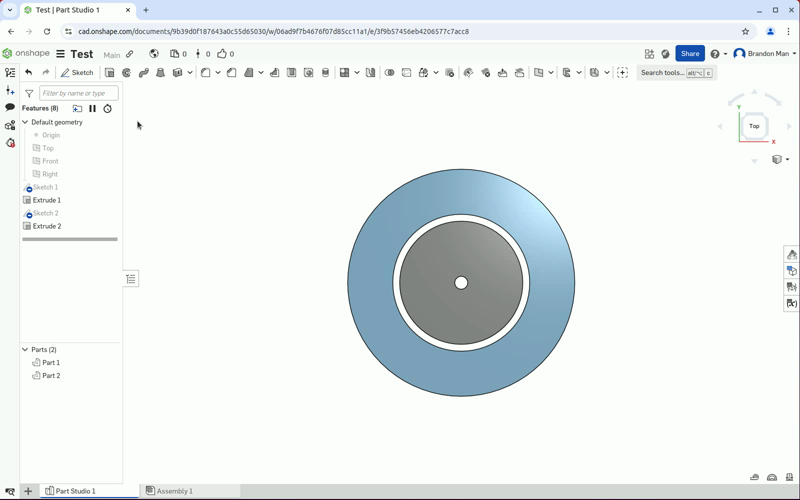
key(shift+h)
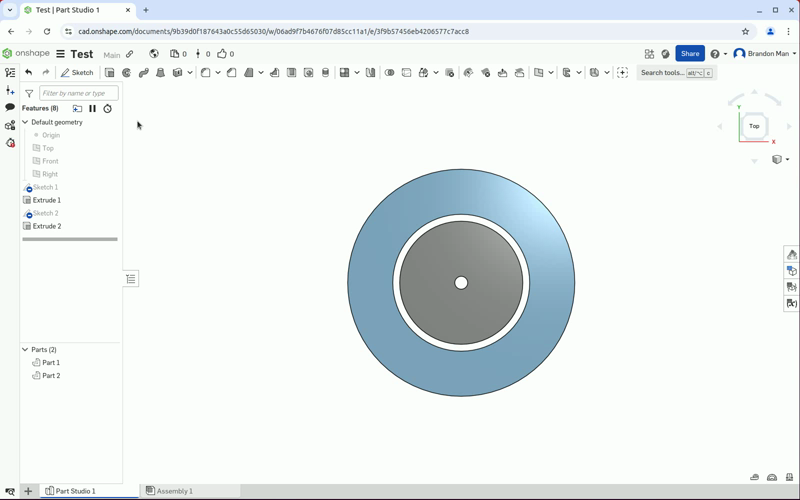
mouse_move(73, 189)
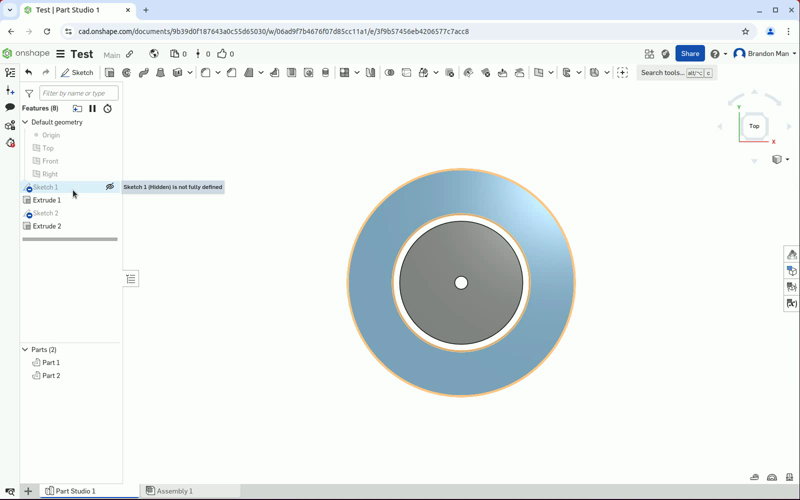
click(73, 189)
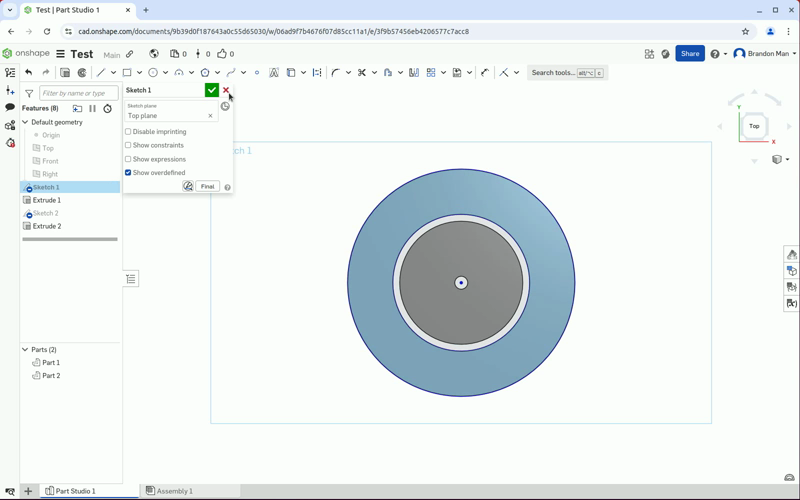
mouse_move(229, 92)
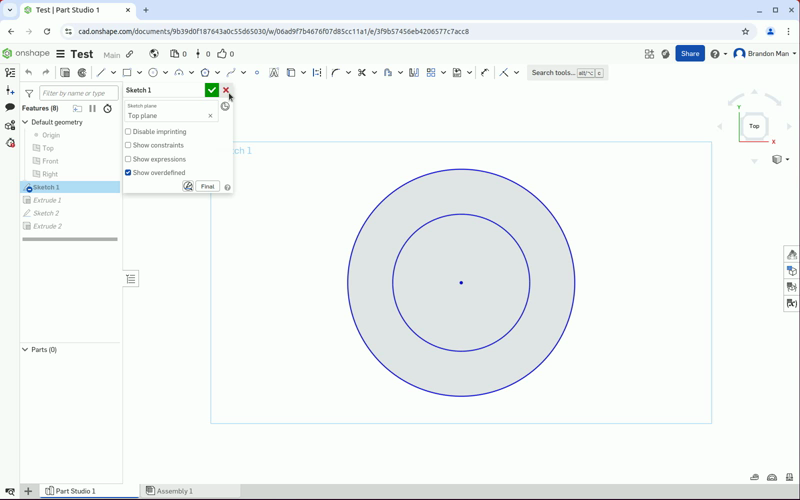
click(229, 92)
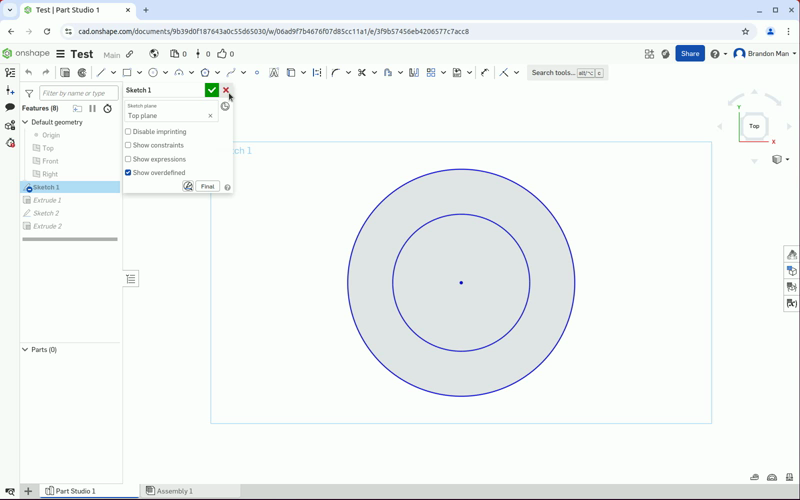
key(shift+s)
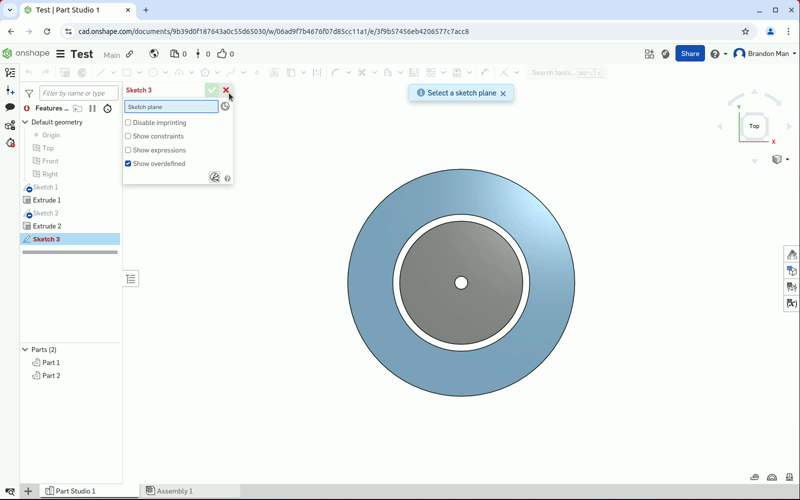
mouse_move(73, 150)
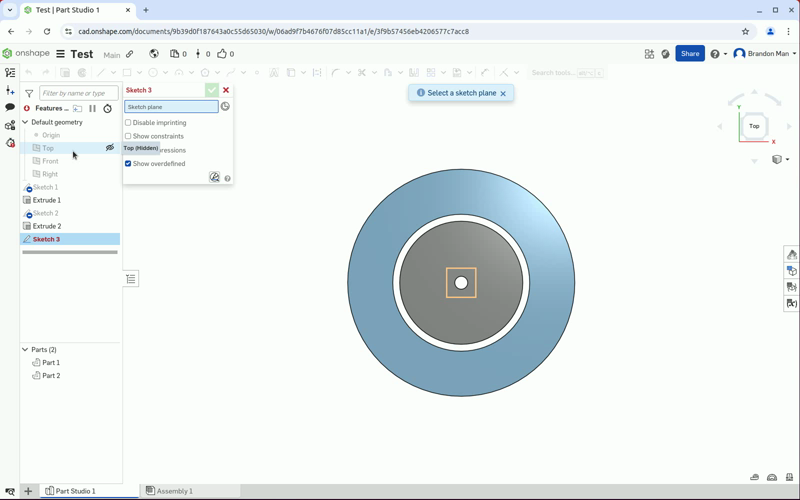
click(73, 150)
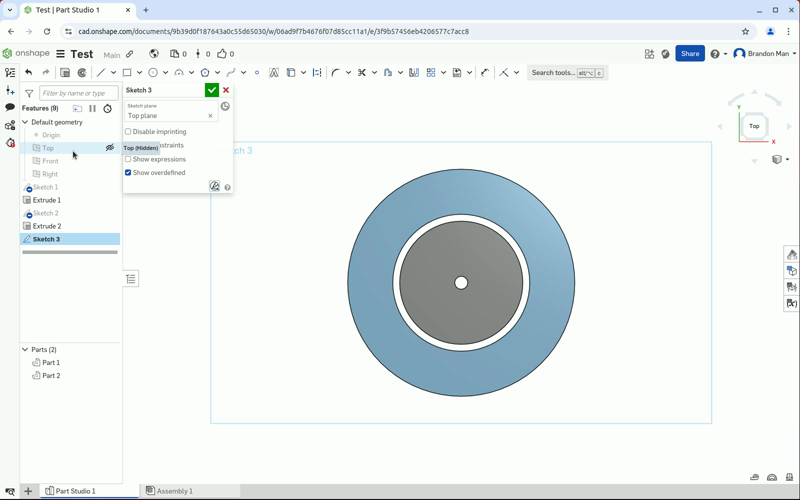
mouse_move(73, 352)
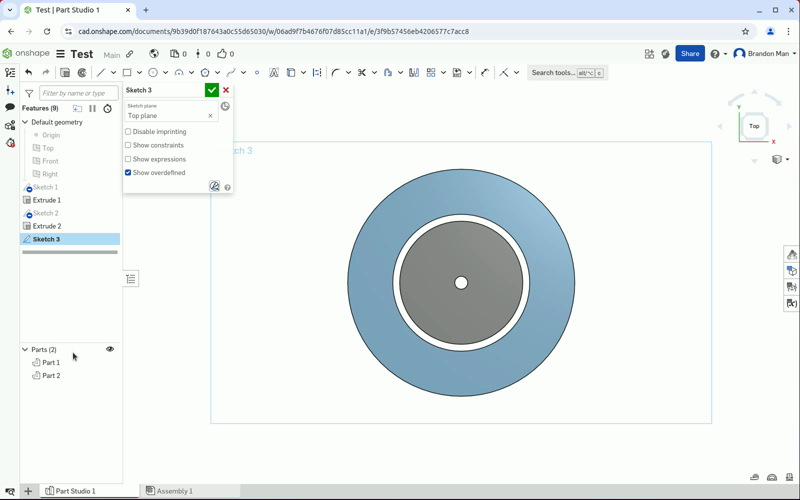
key(y)
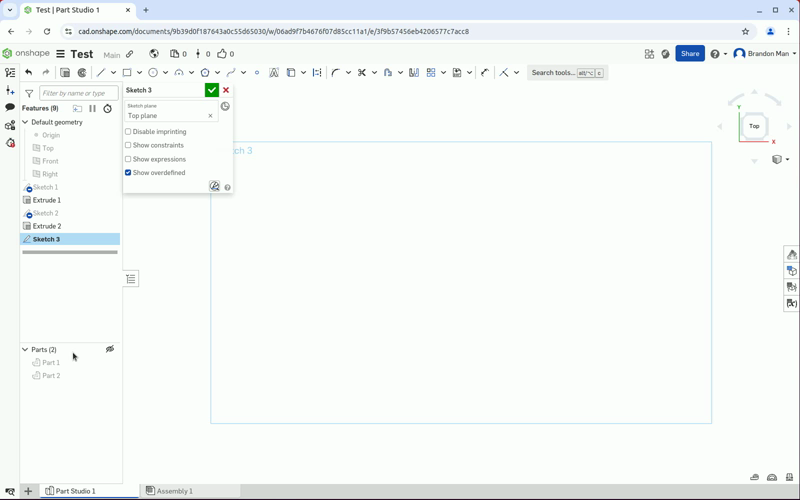
key(c)
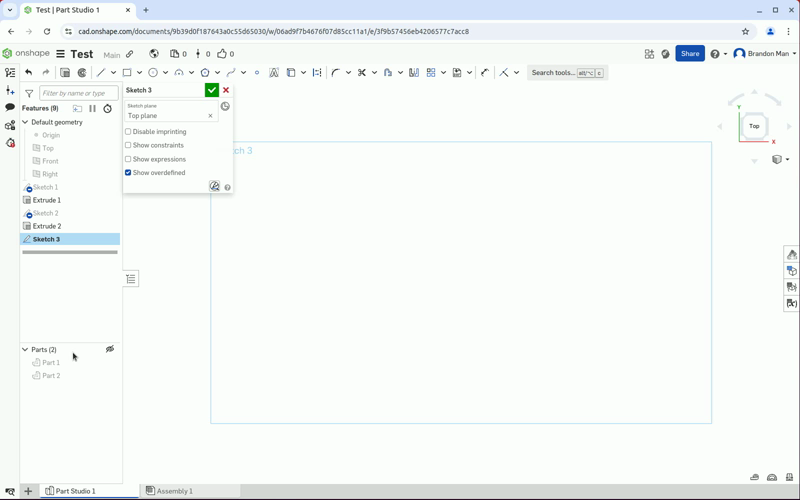
key_down(shift)
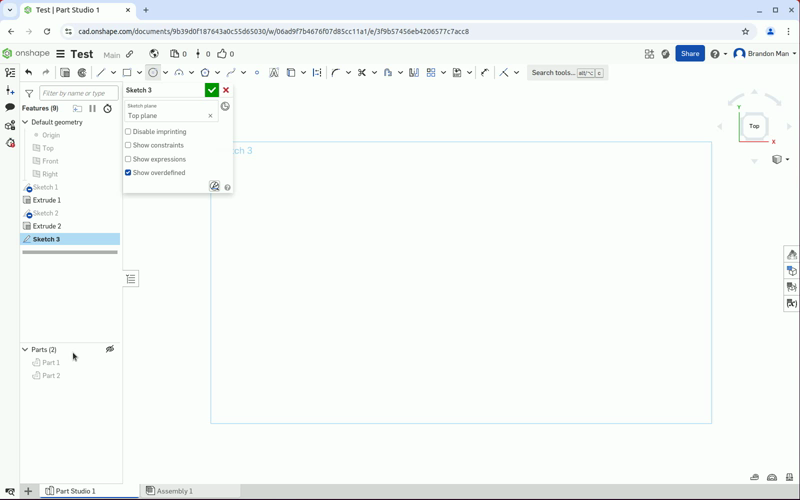
mouse_move(461, 282)
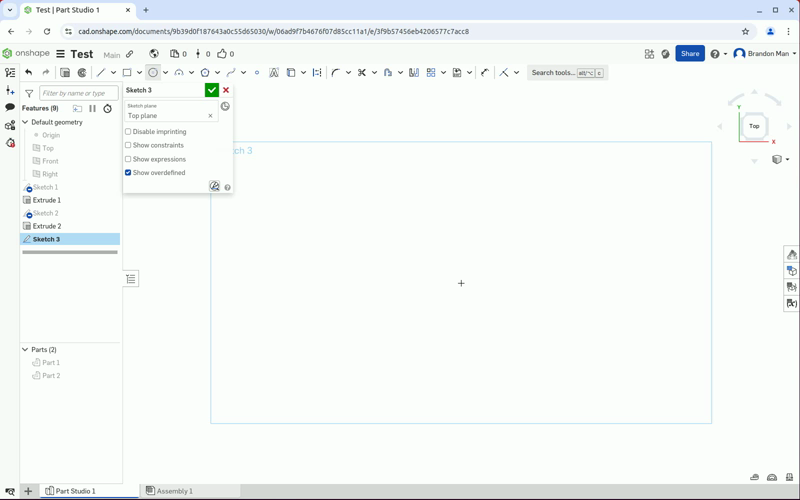
click(461, 282)
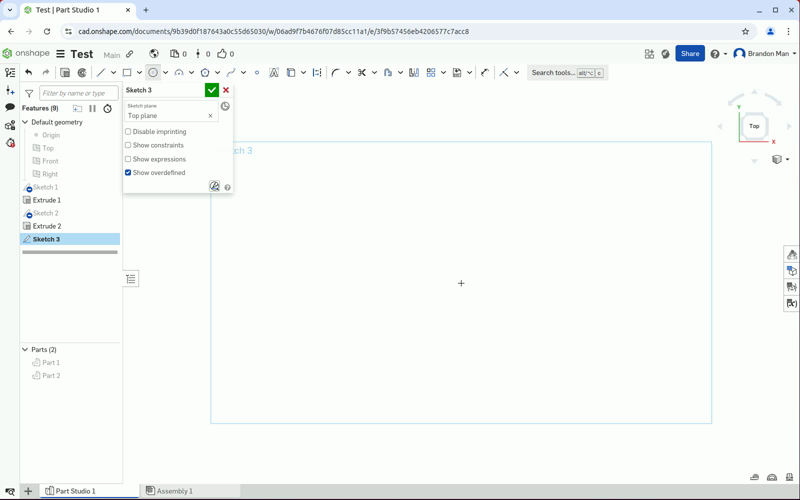
key_up(shift)
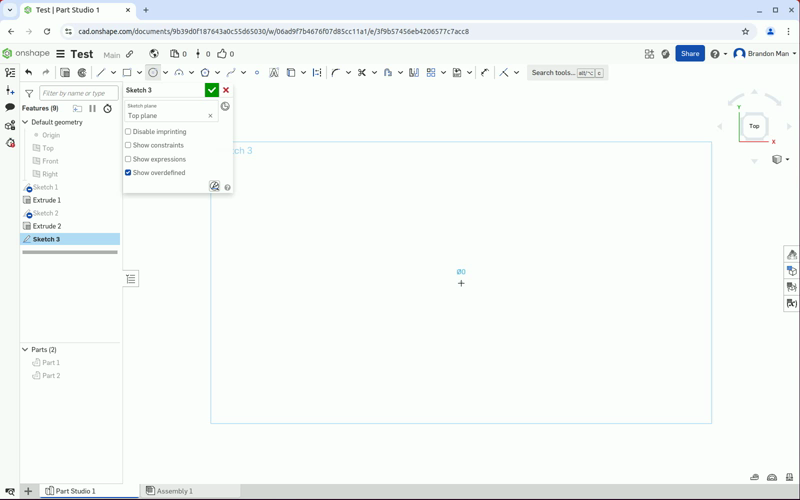
mouse_move(531, 282)
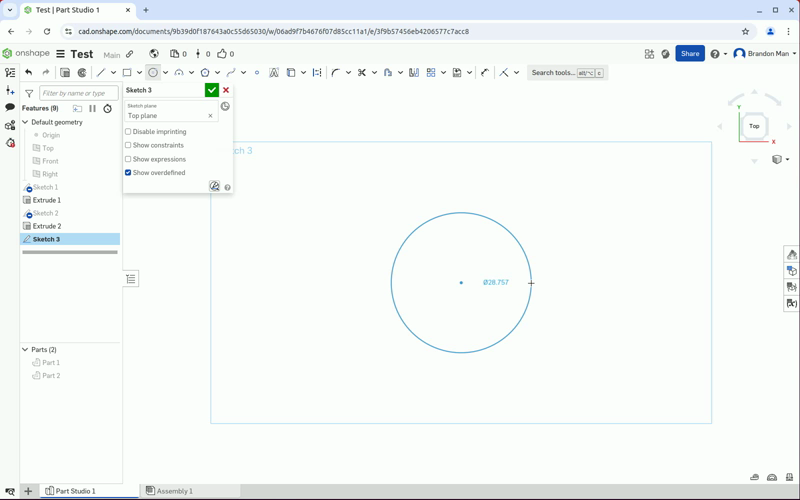
click(531, 282)
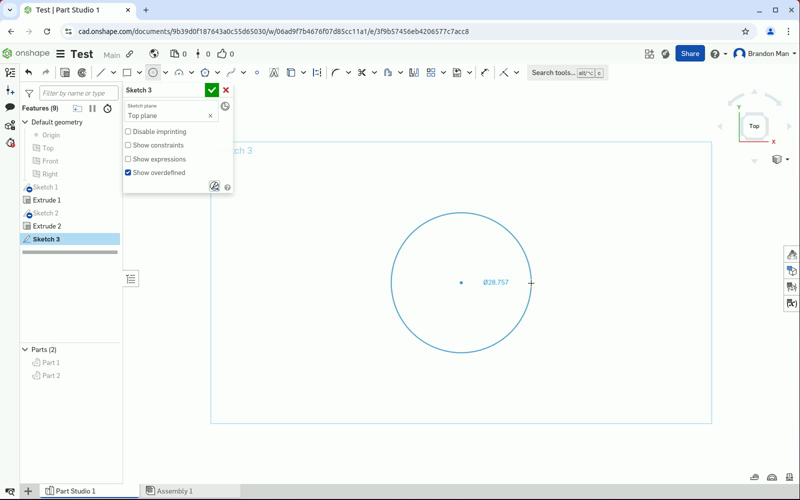
key(esc)
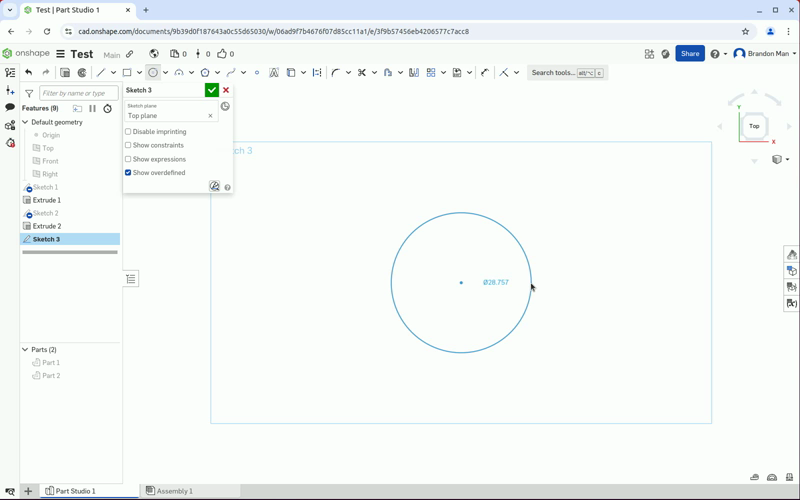
key(c)
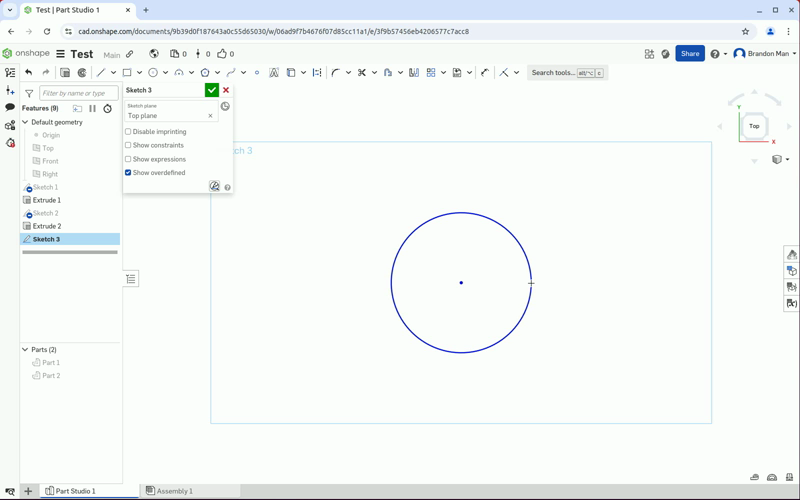
key_down(shift)
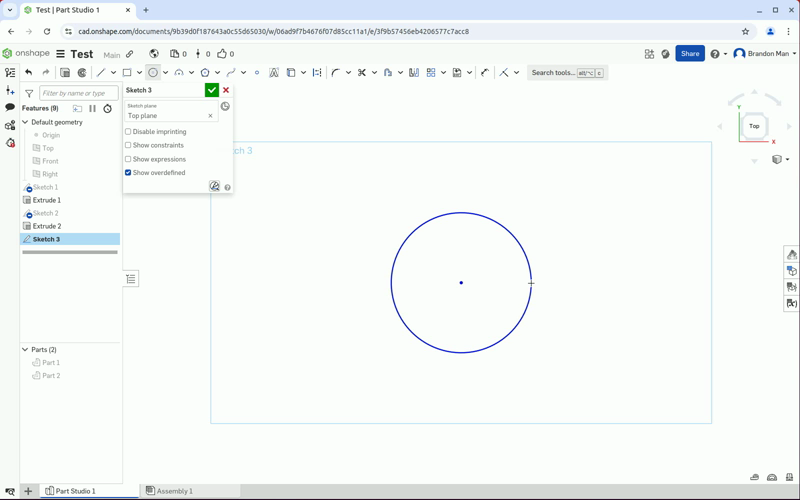
mouse_move(461, 282)
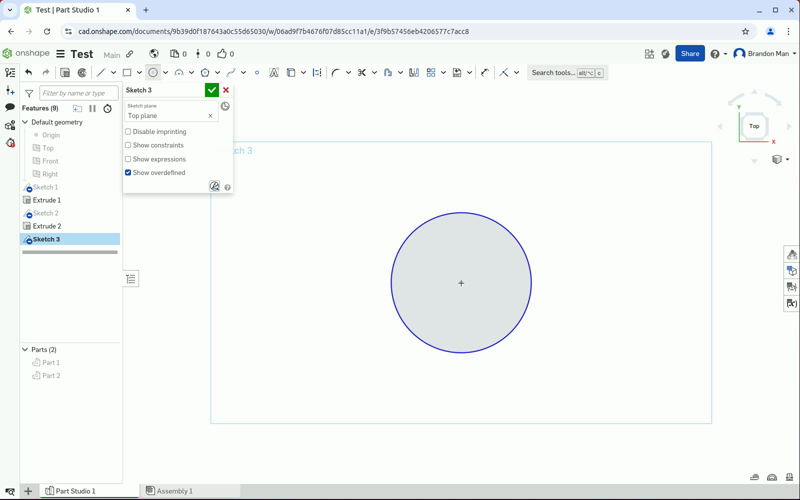
click(461, 282)
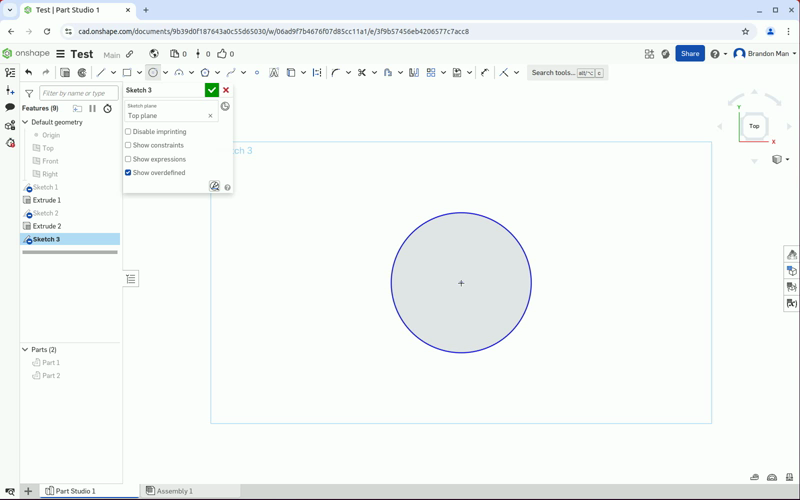
key_up(shift)
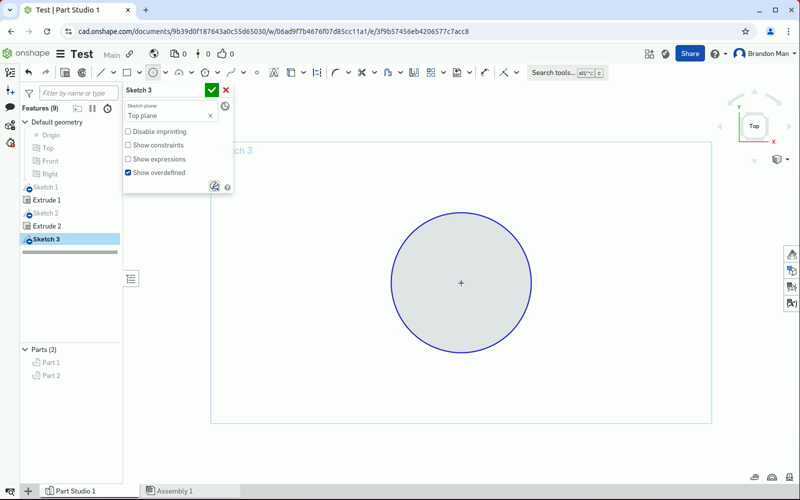
mouse_move(523, 282)
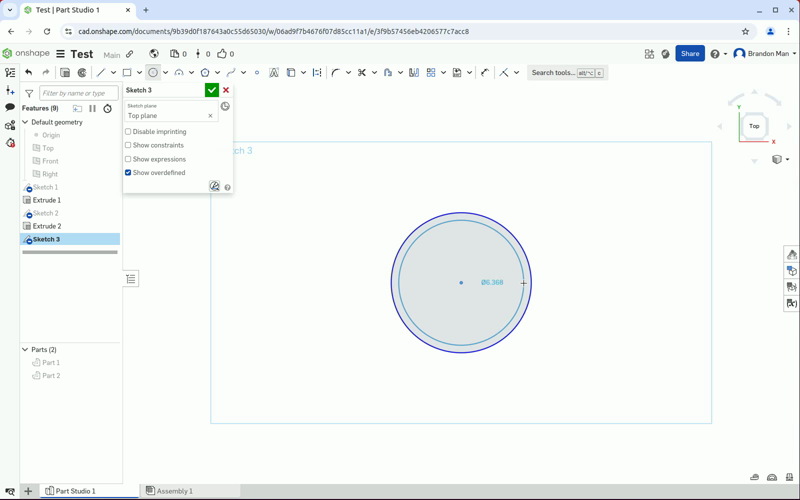
click(523, 282)
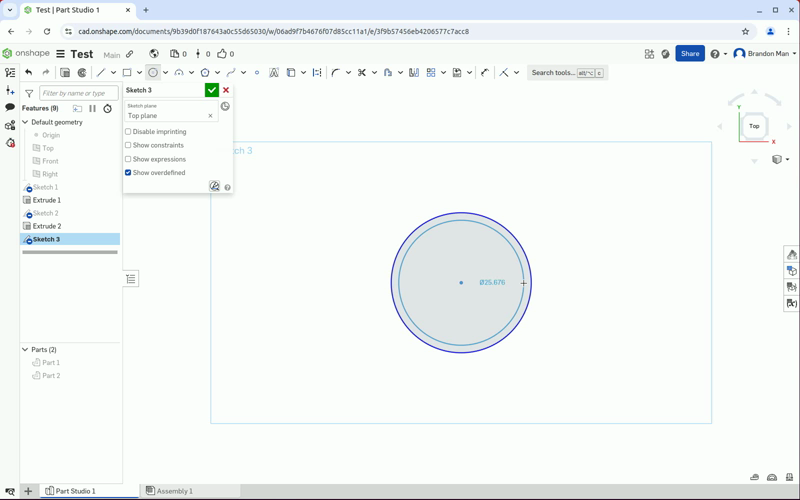
key(esc)
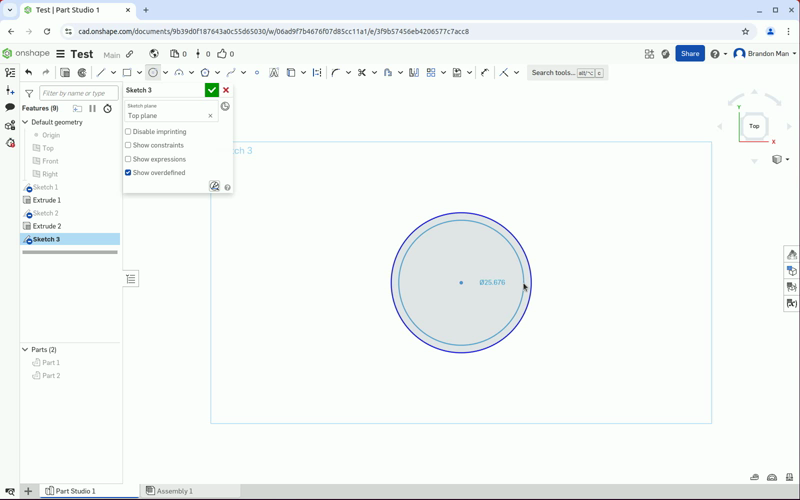
mouse_move(453, 216)
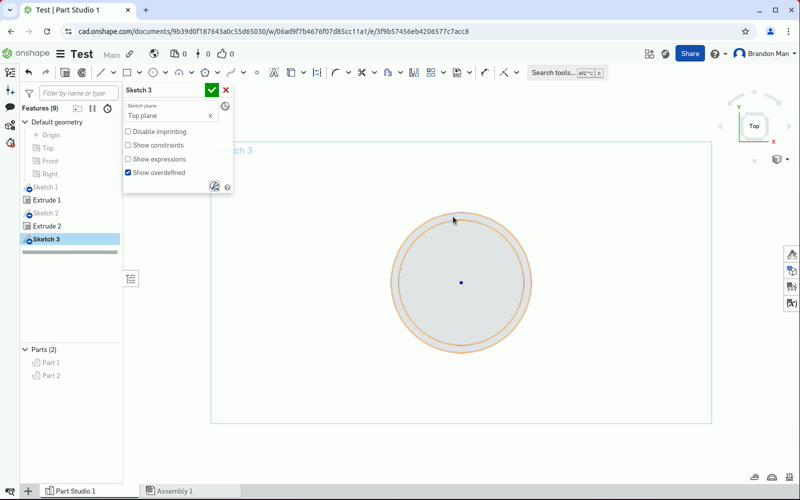
click(453, 216)
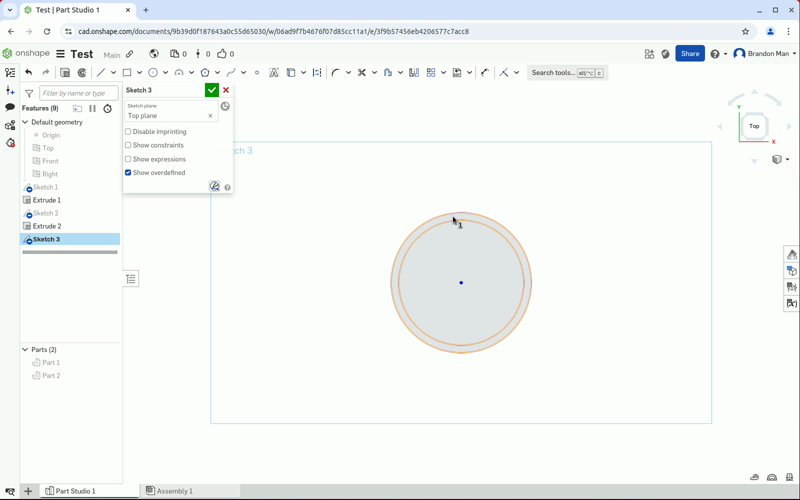
mouse_move(73, 352)
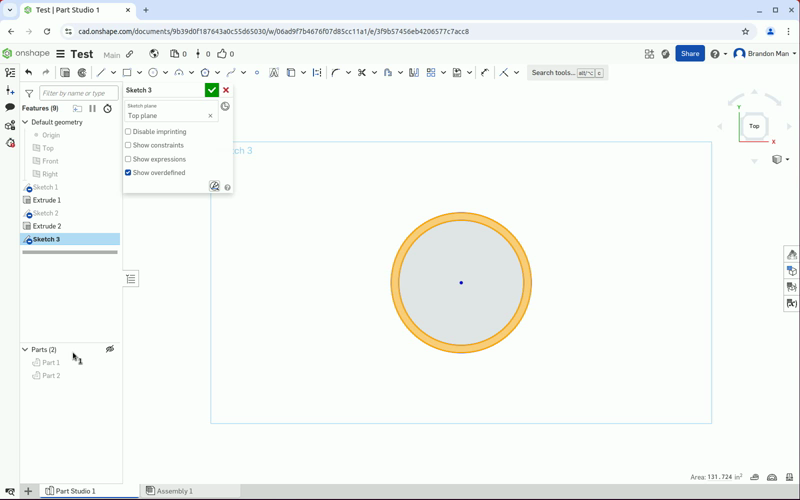
key(shift+y)
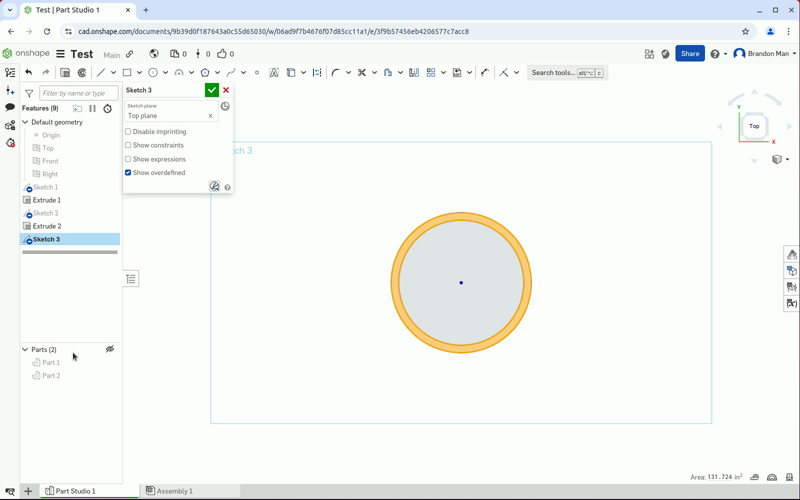
key(shift+e)
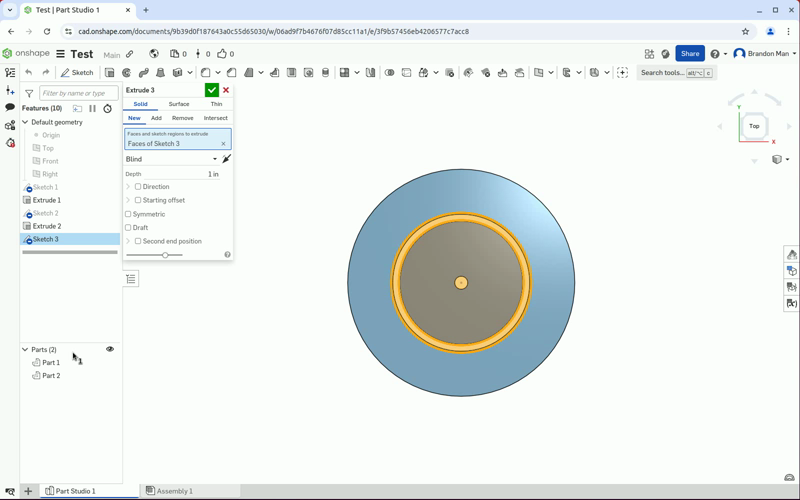
mouse_move(143, 106)
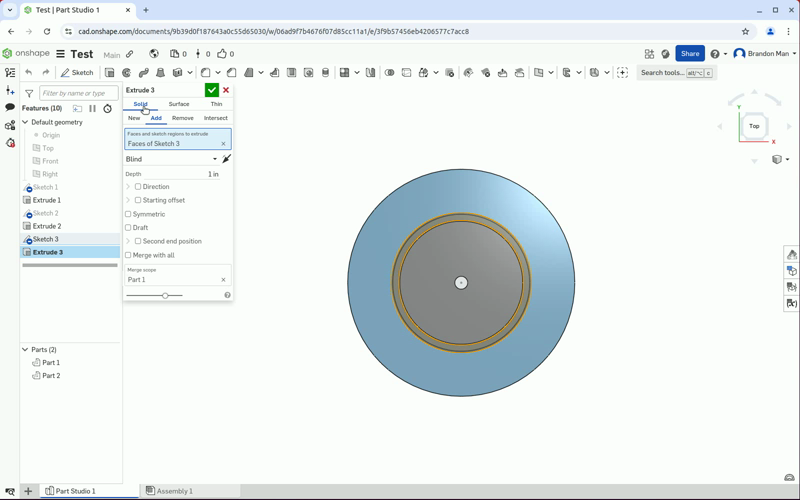
click(143, 106)
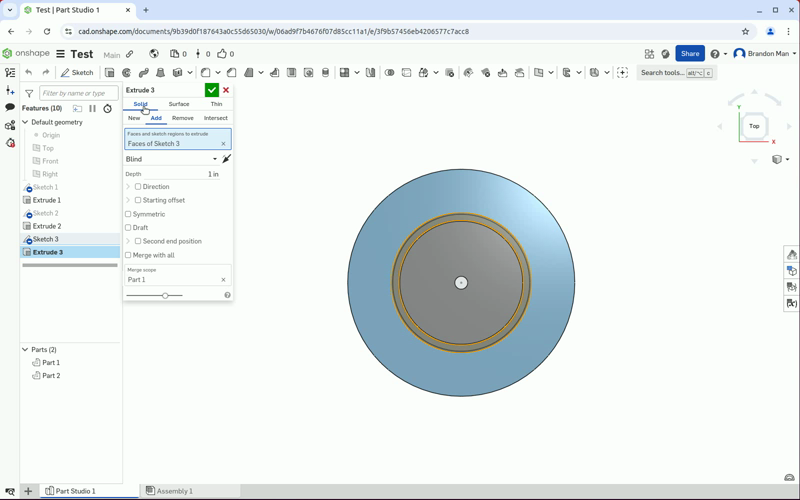
mouse_move(137, 120)
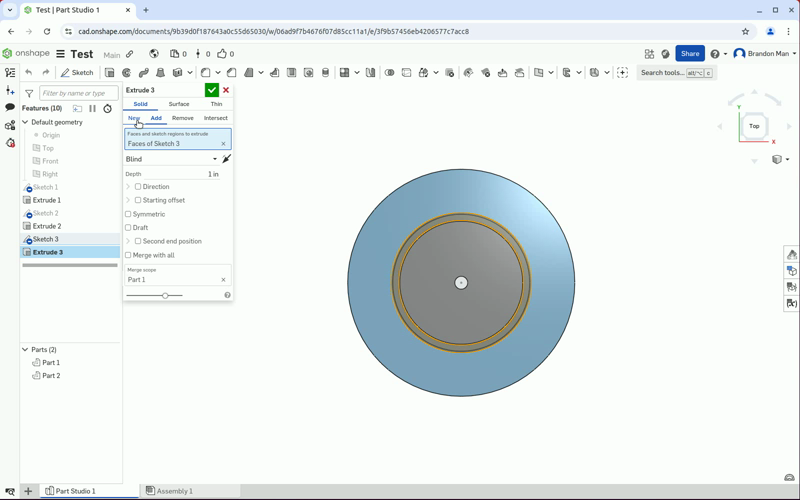
click(137, 120)
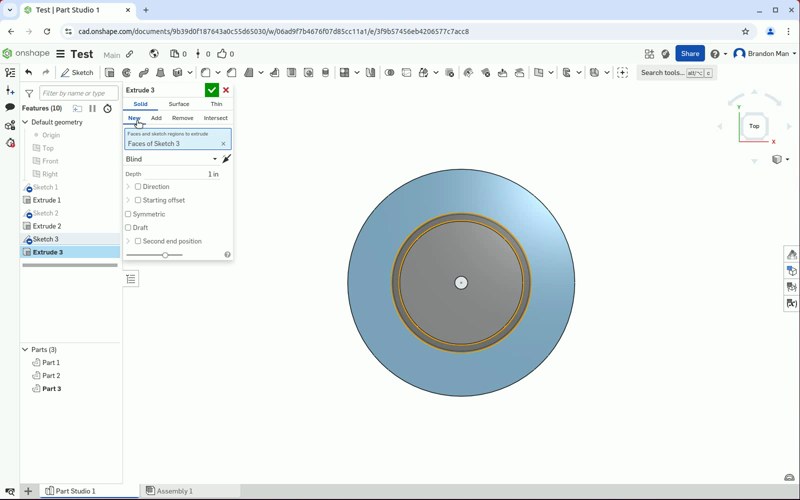
key(tab, 4)
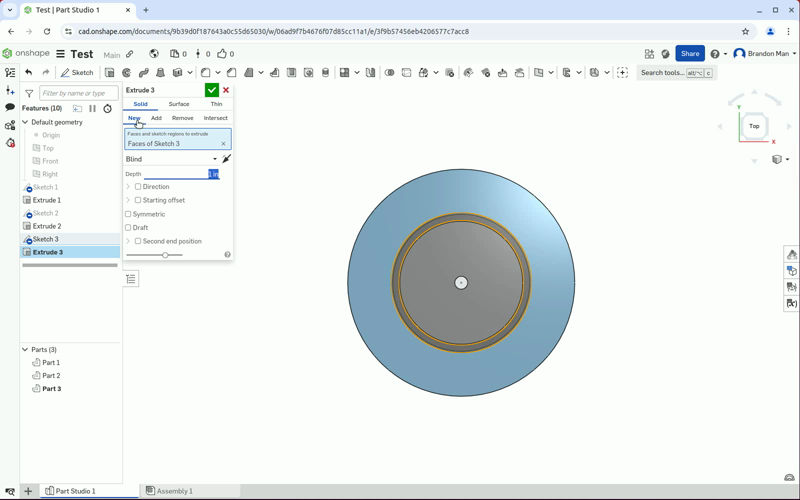
text(1.685)
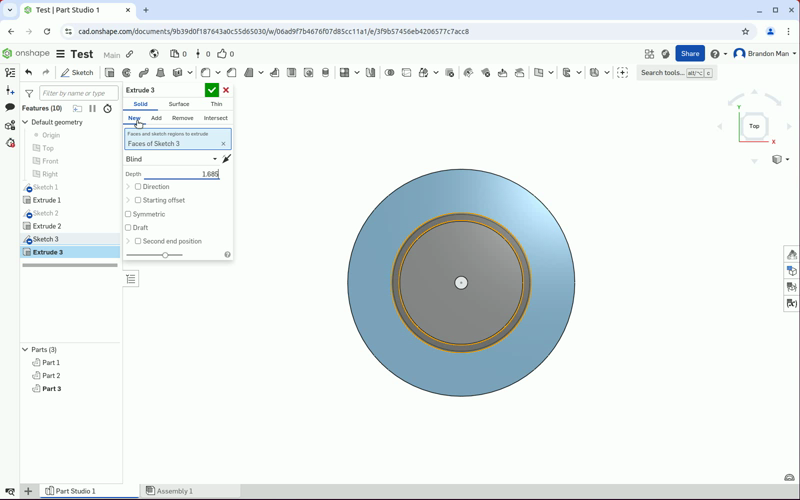
key(enter)
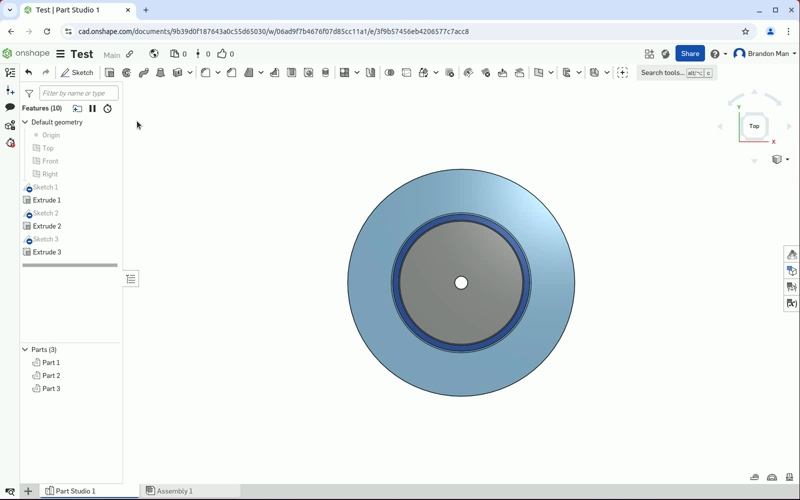
key(shift+h)
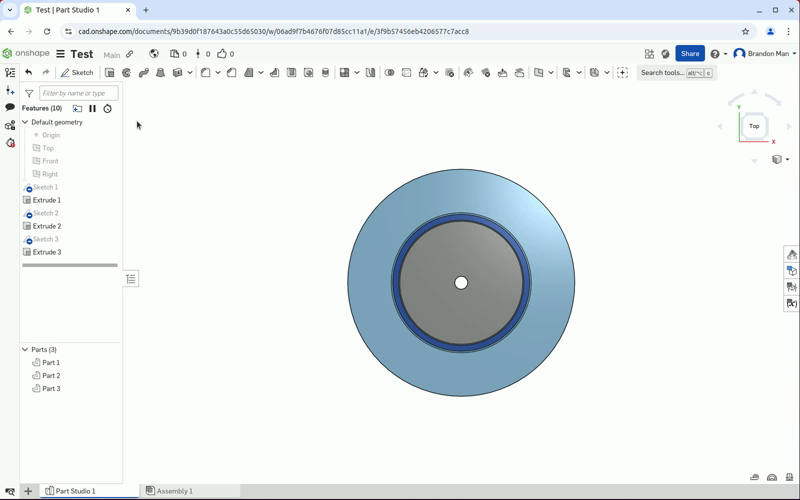
key(shift+h)
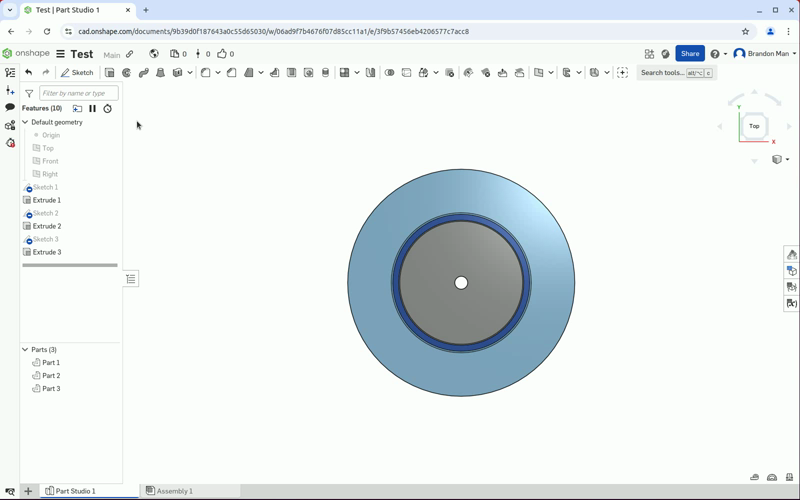
mouse_move(73, 189)
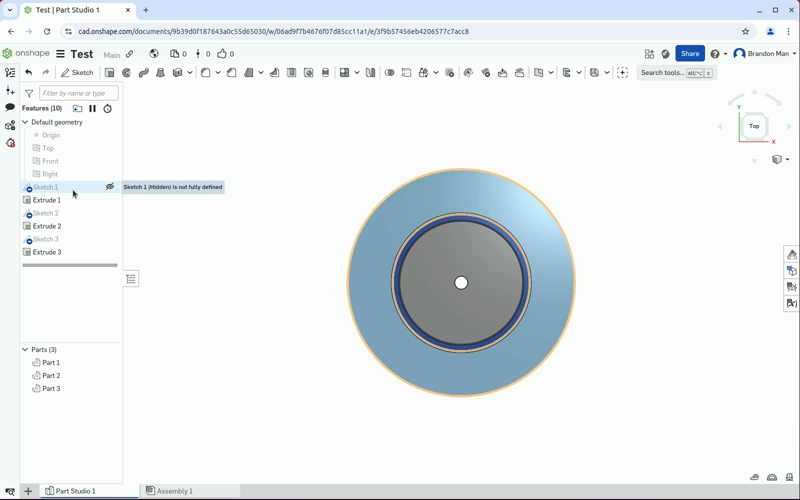
click(73, 189)
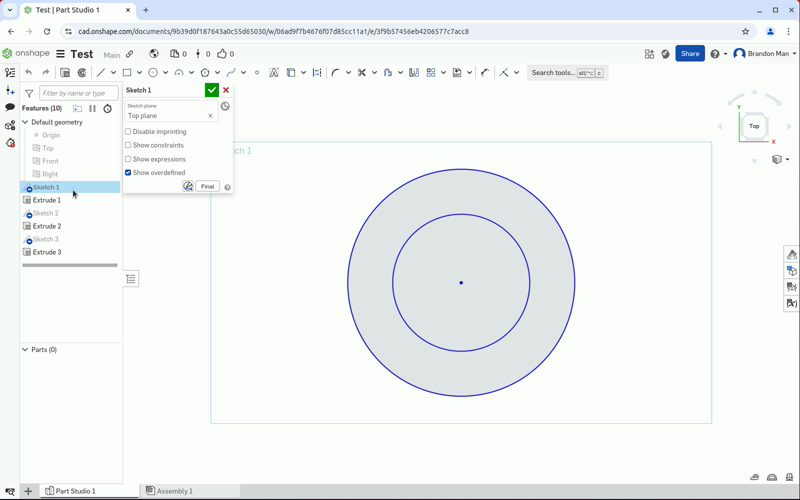
mouse_move(229, 92)
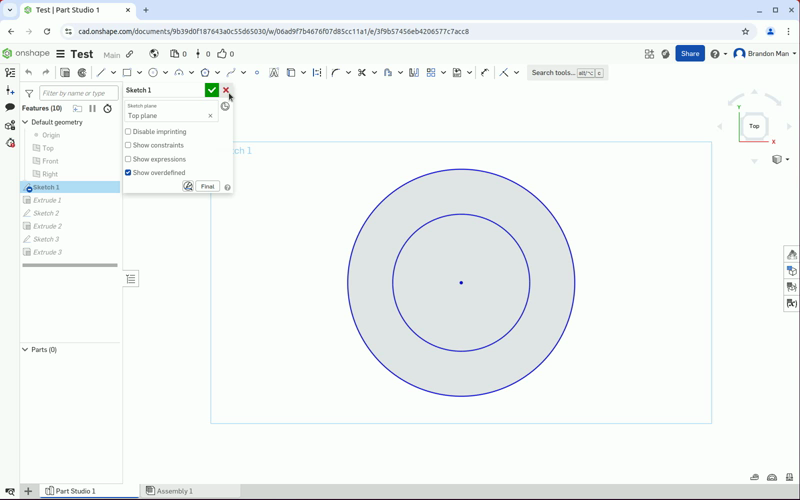
click(229, 92)
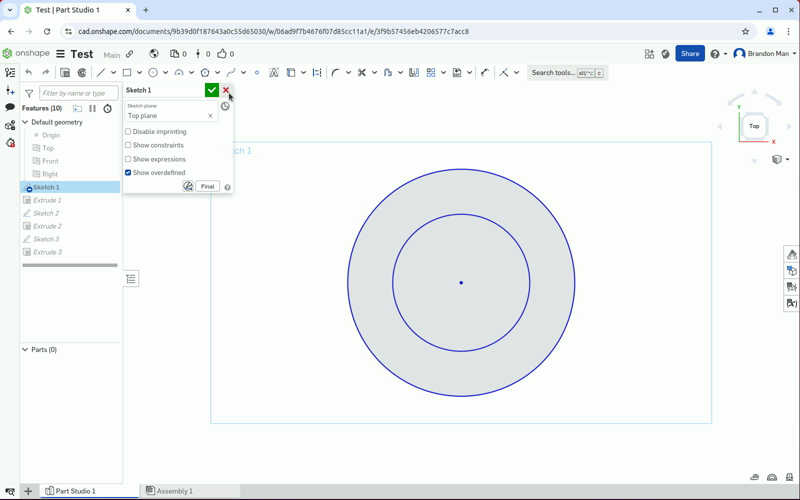
key(shift+s)
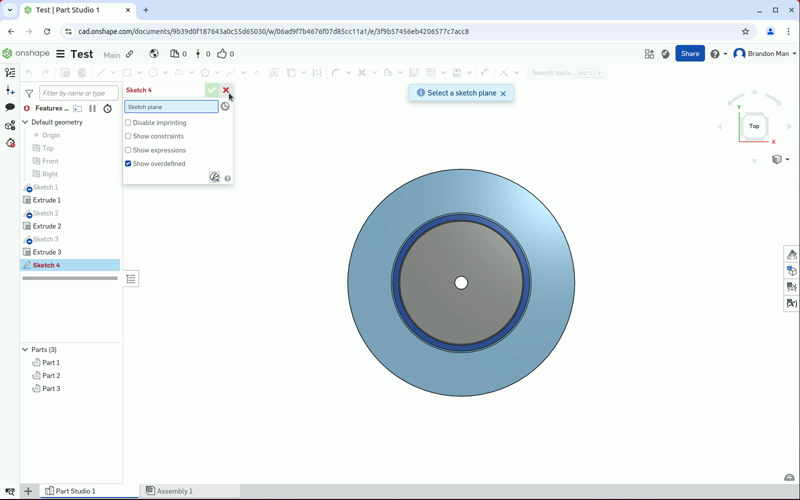
mouse_move(73, 150)
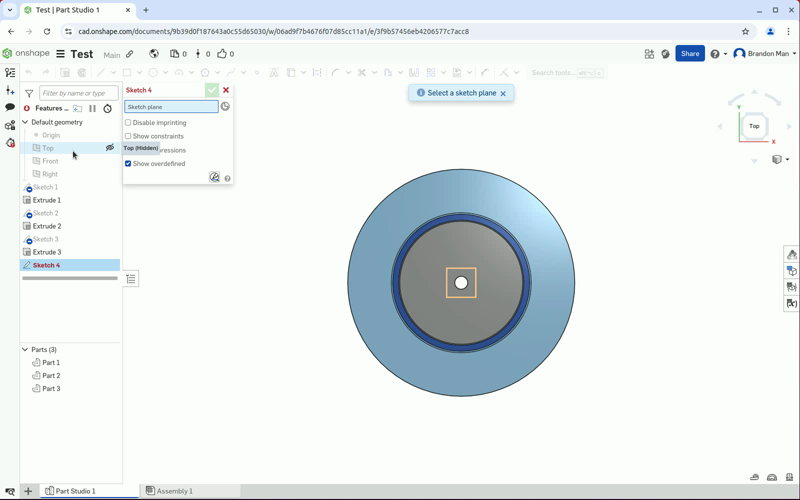
click(73, 150)
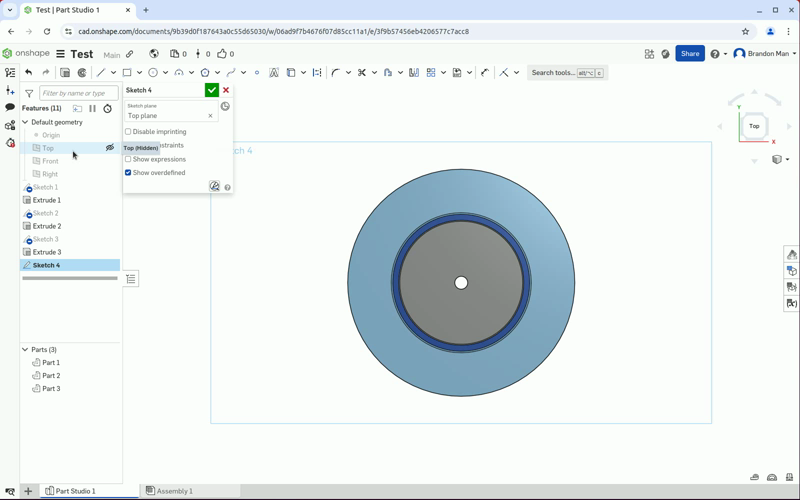
mouse_move(73, 352)
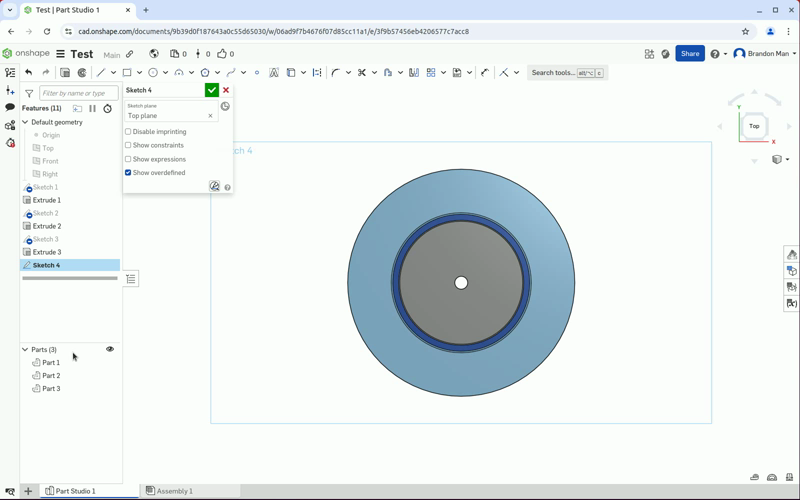
key(y)
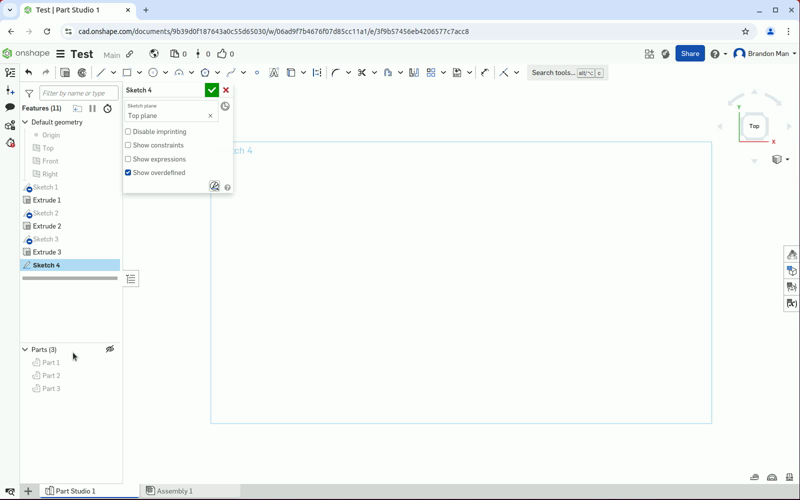
key(c)
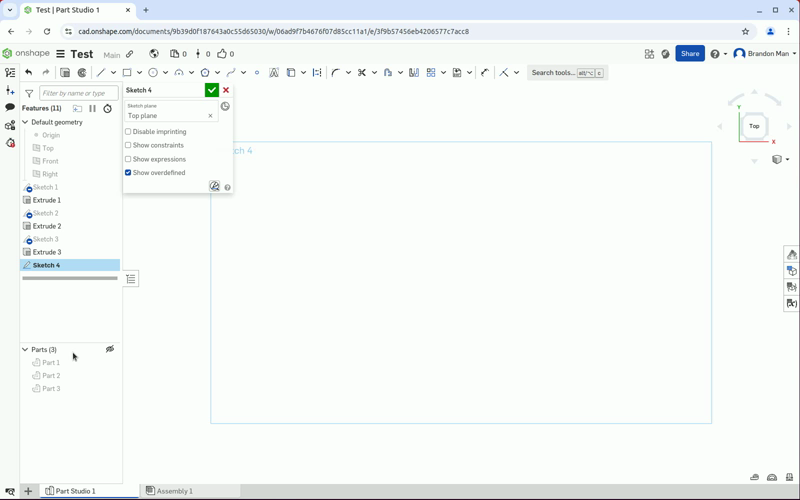
key_down(shift)
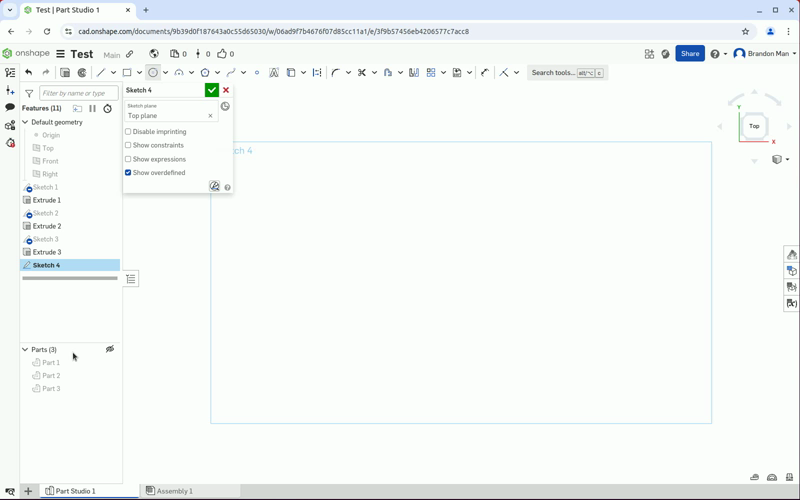
mouse_move(461, 282)
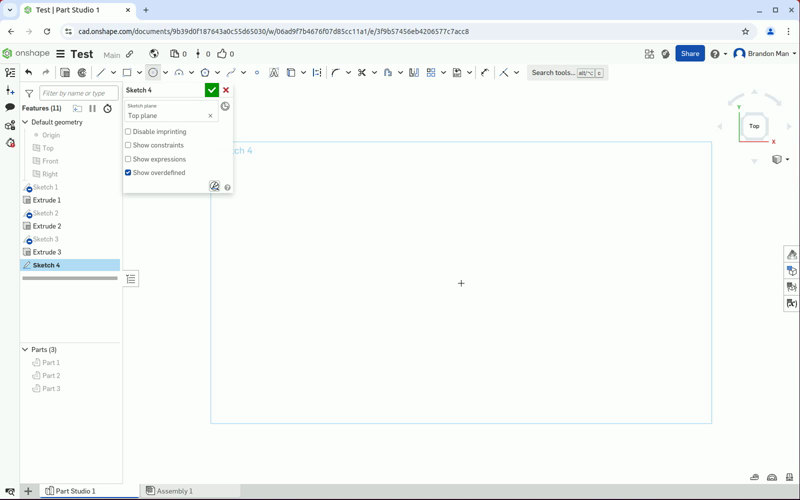
click(461, 282)
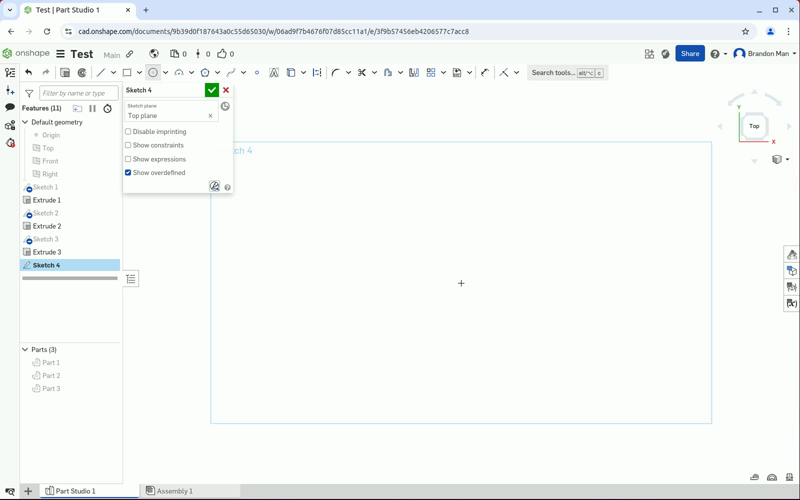
key_up(shift)
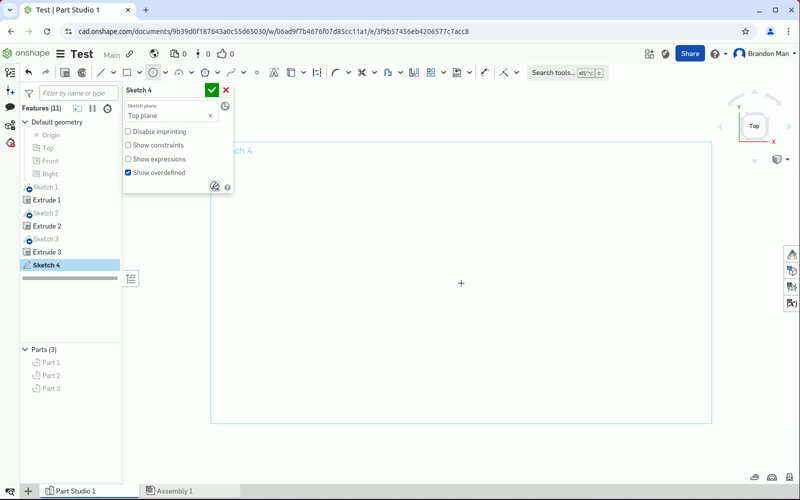
mouse_move(531, 282)
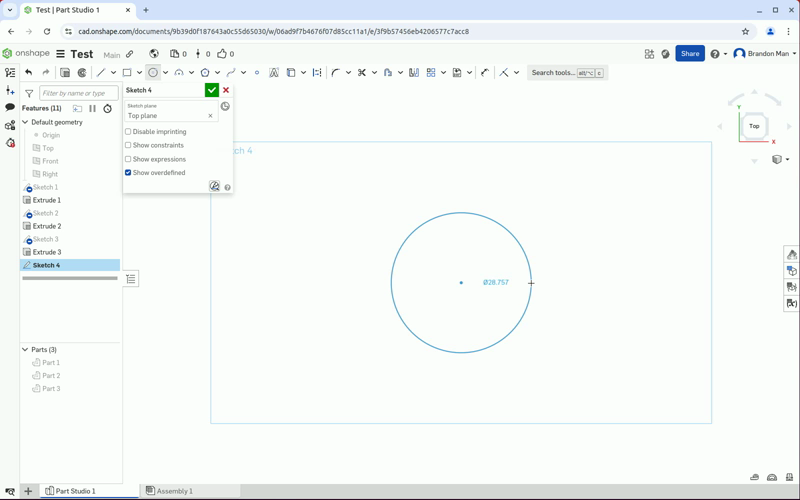
click(531, 282)
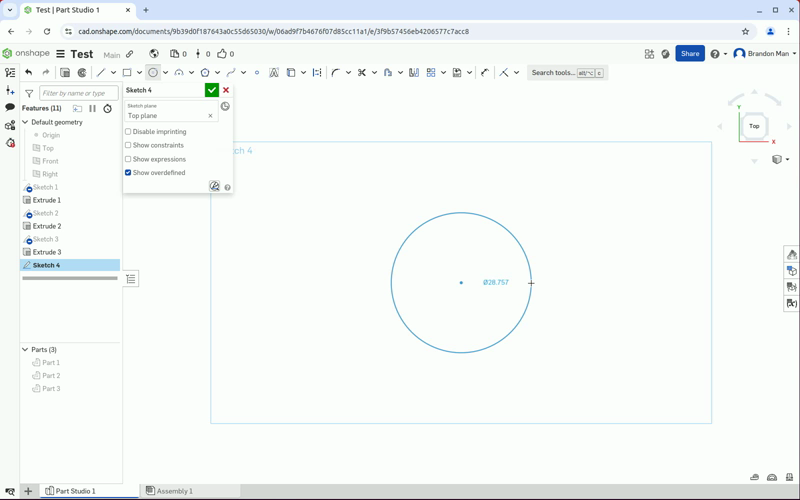
key(esc)
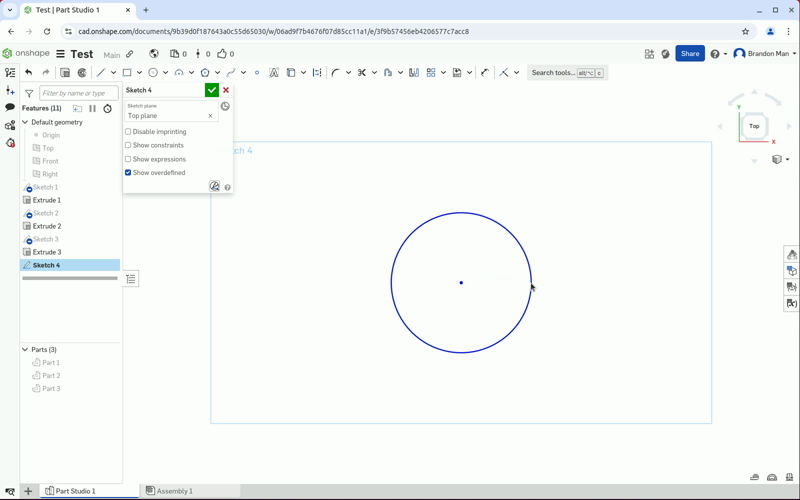
key(c)
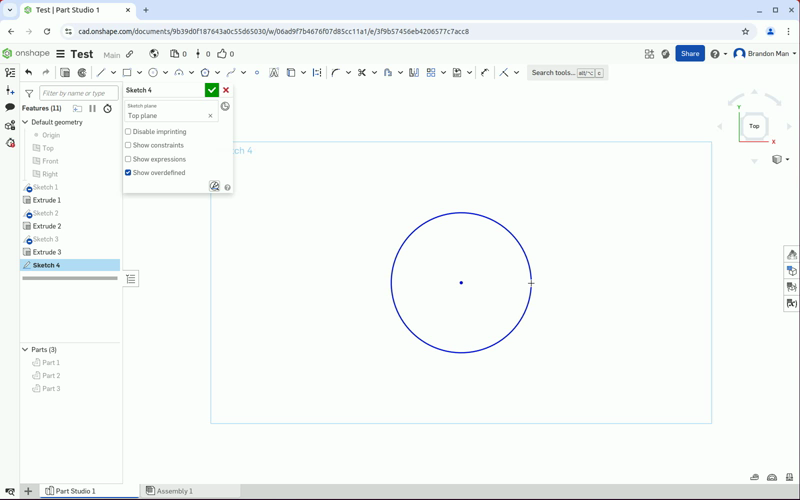
key_down(shift)
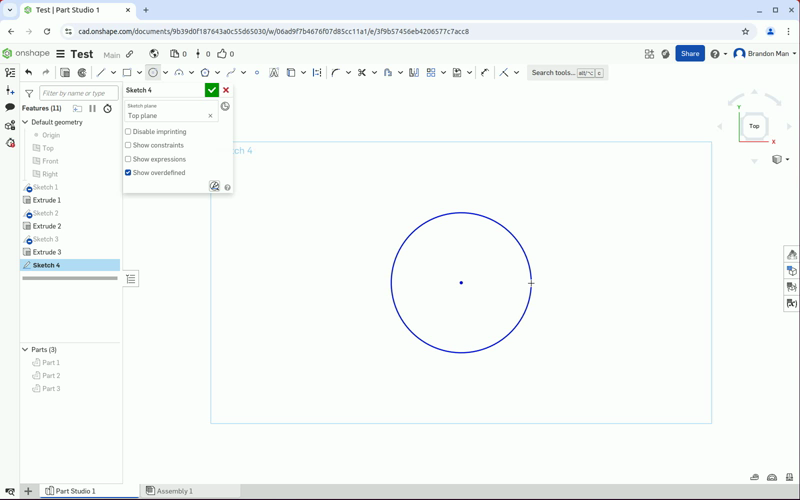
mouse_move(461, 282)
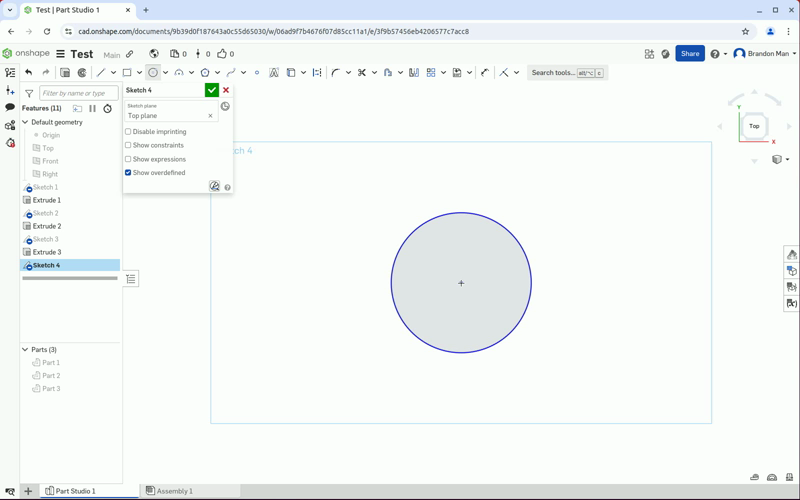
click(461, 282)
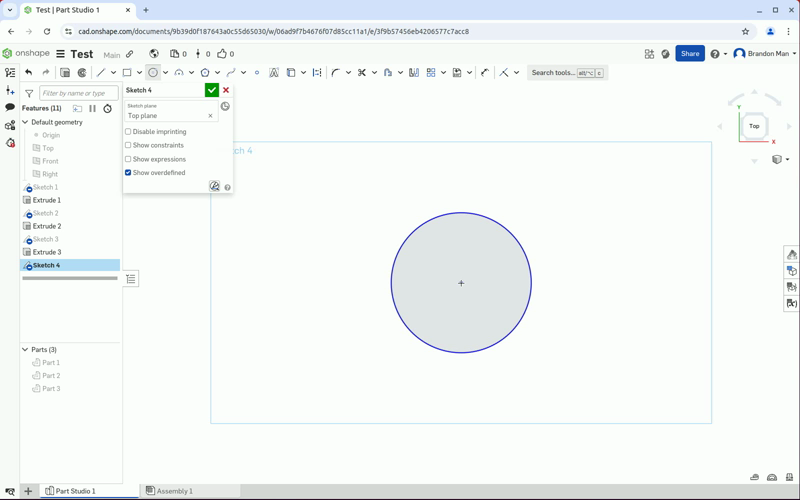
key_up(shift)
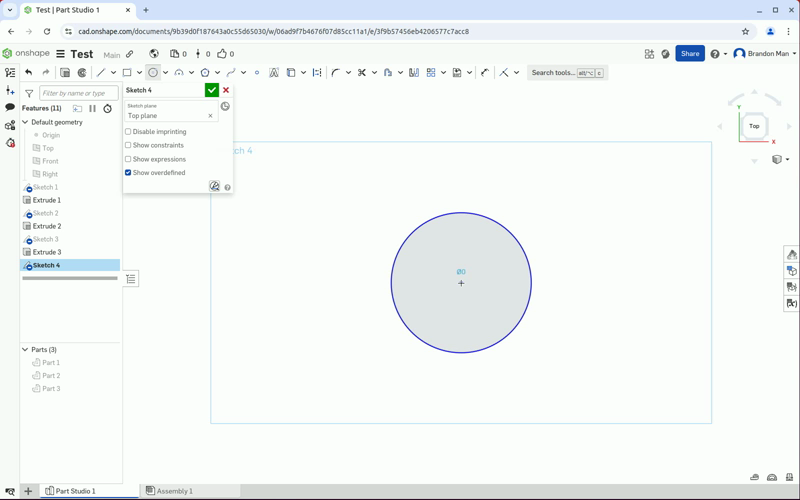
mouse_move(523, 282)
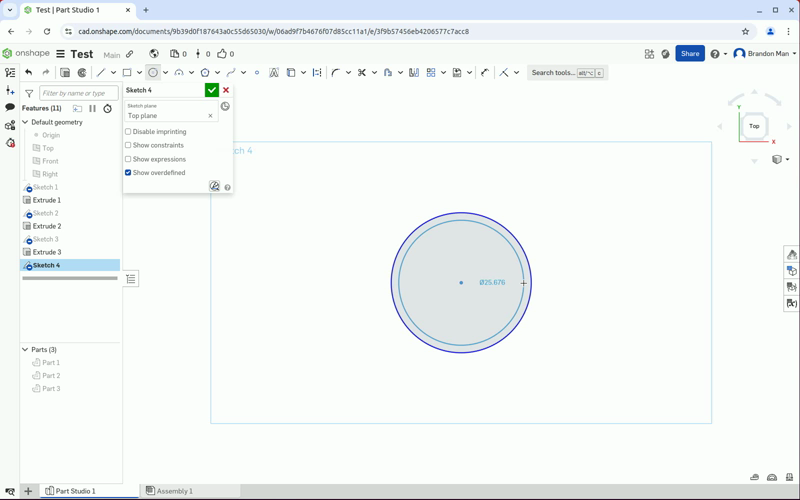
click(523, 282)
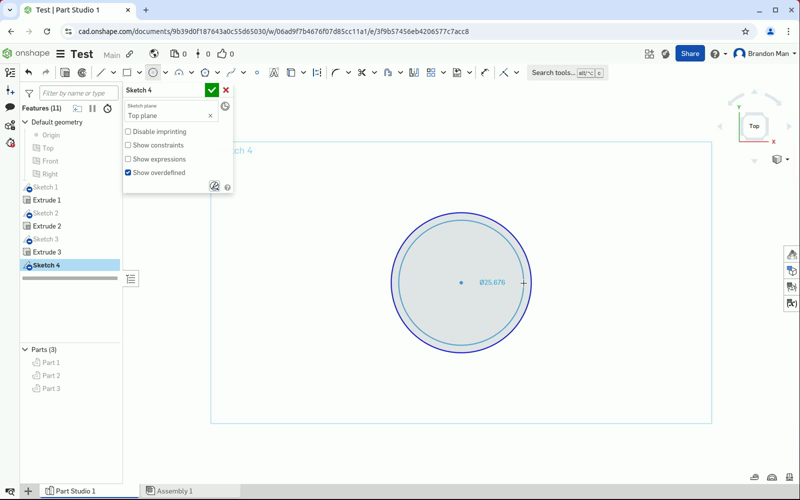
key(esc)
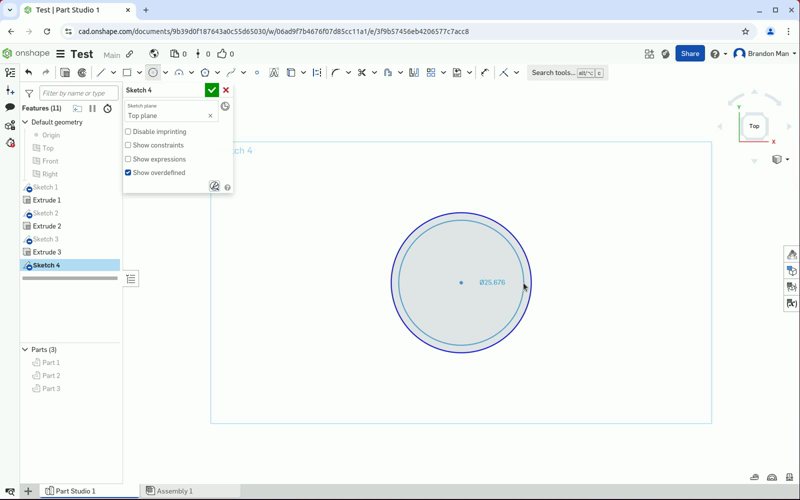
mouse_move(453, 348)
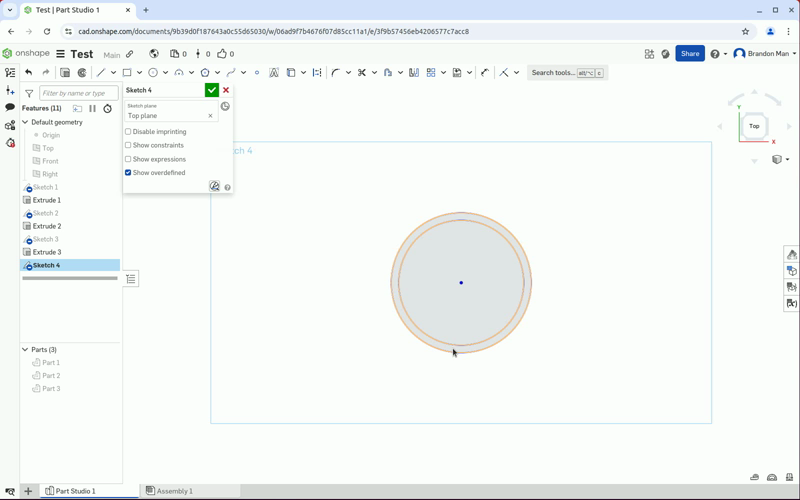
click(453, 348)
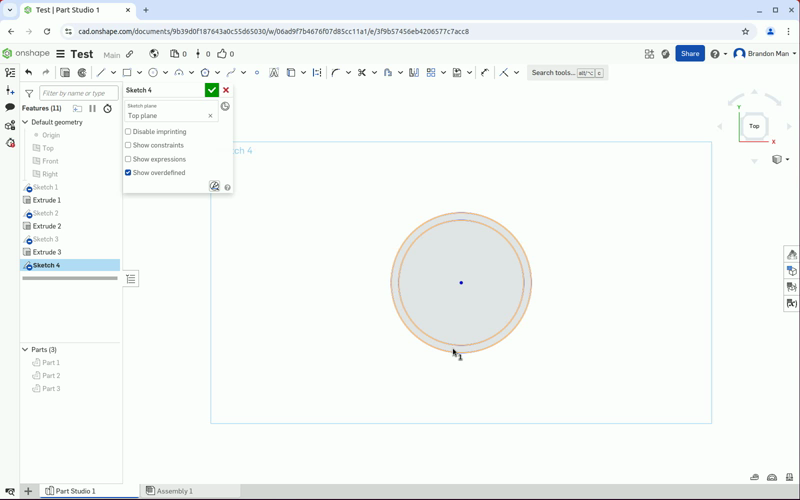
mouse_move(73, 352)
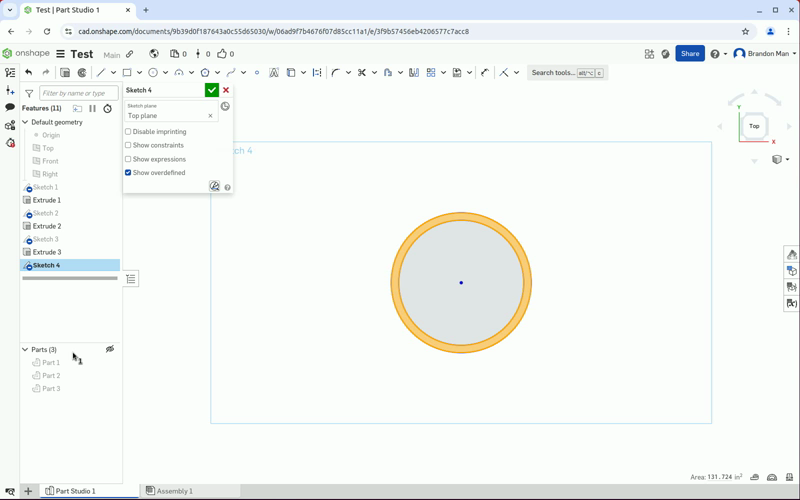
key(shift+y)
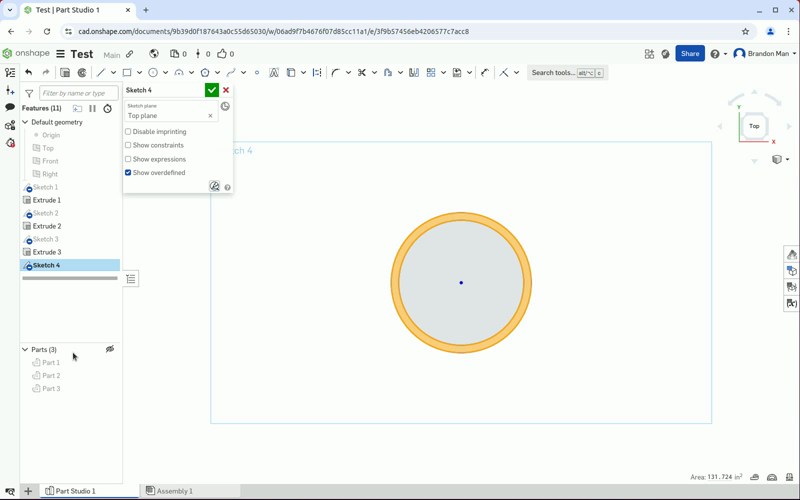
key(shift+e)
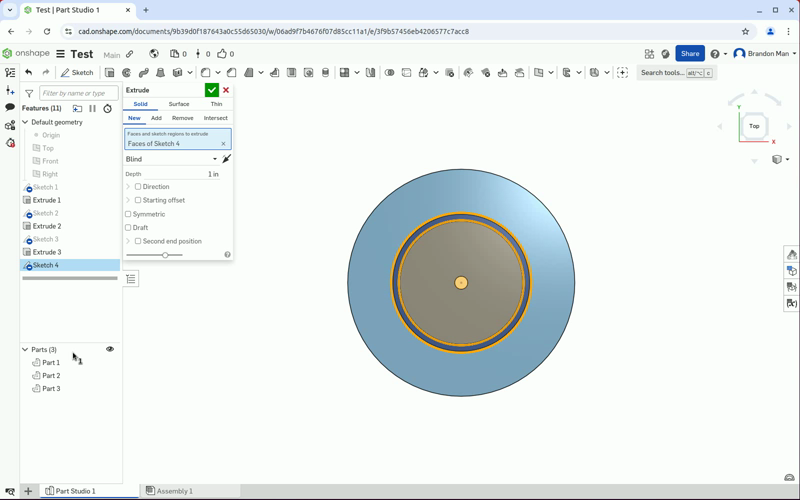
mouse_move(143, 106)
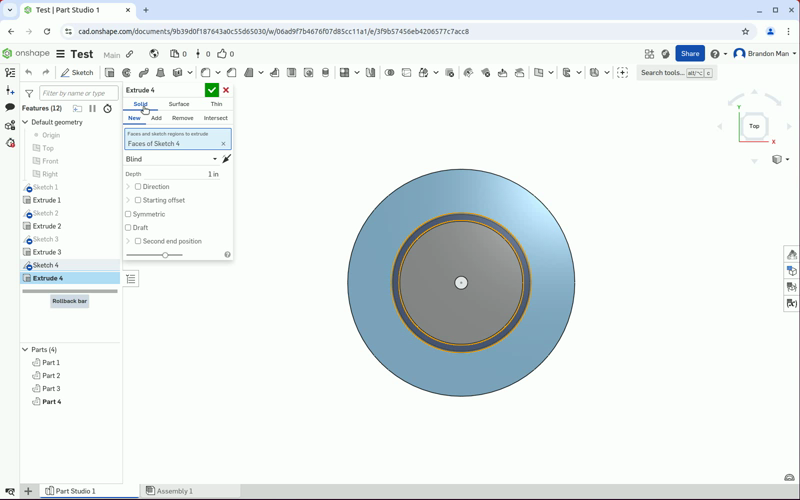
click(143, 106)
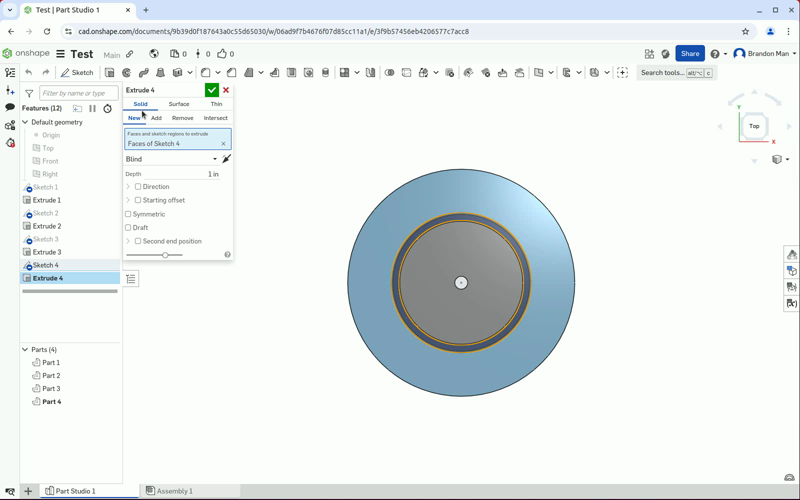
mouse_move(137, 120)
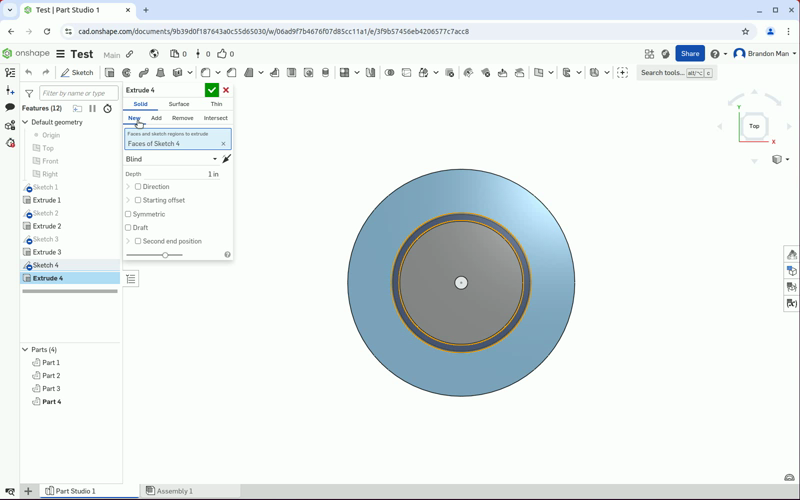
click(137, 120)
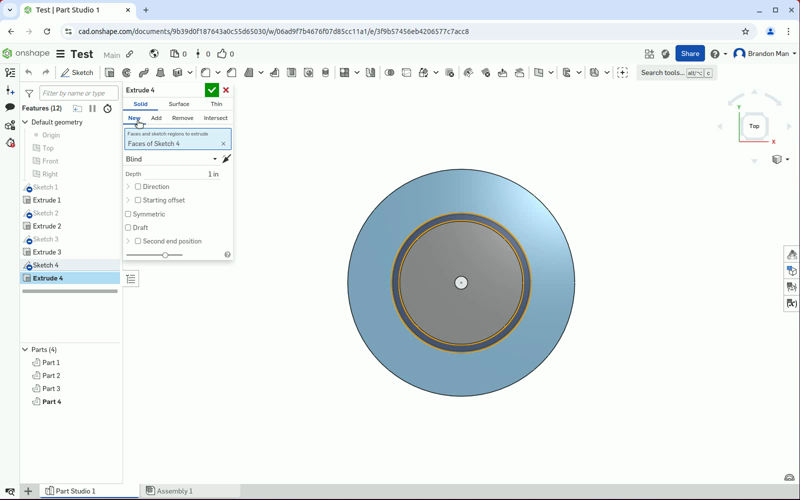
key(tab, 4)
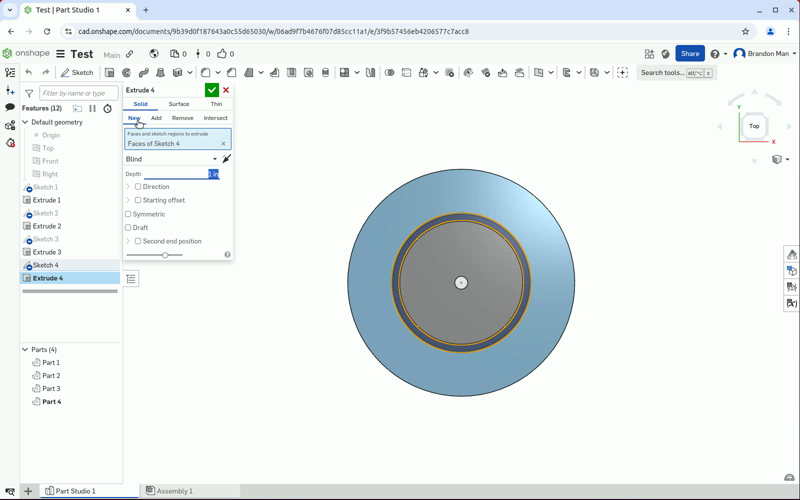
text(17.331)
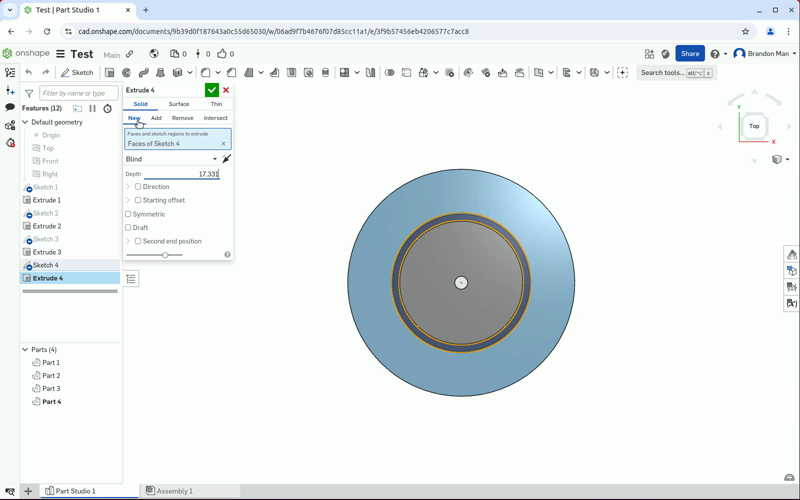
key(enter)
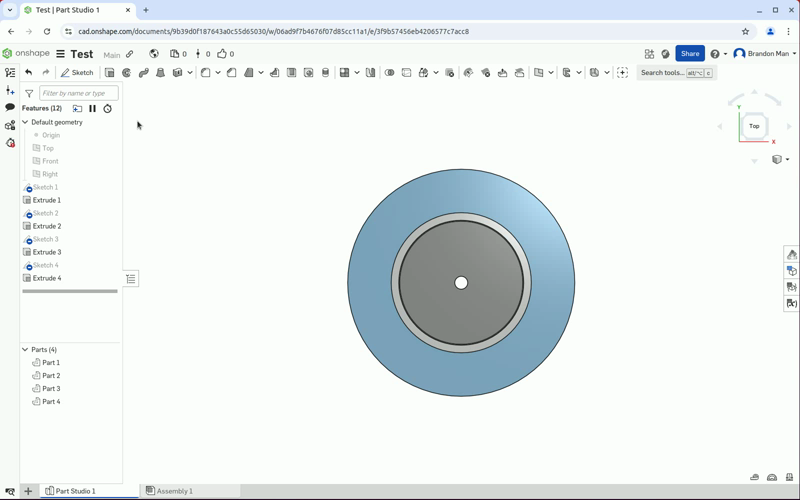
key(shift+h)
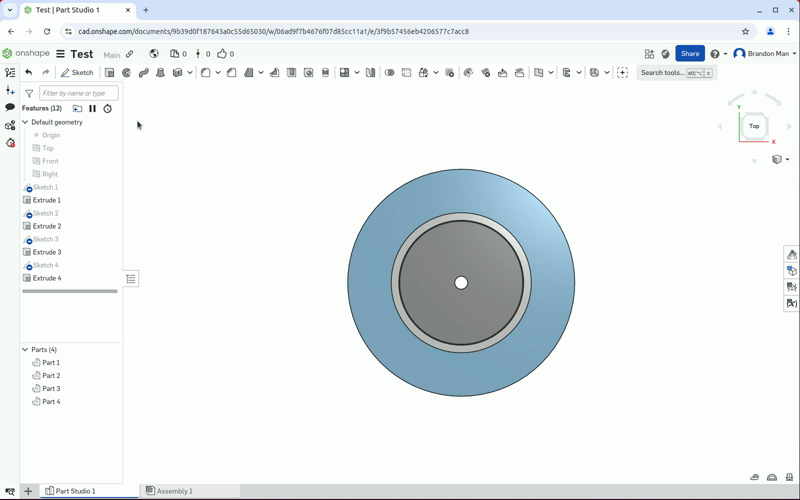
key(shift+h)
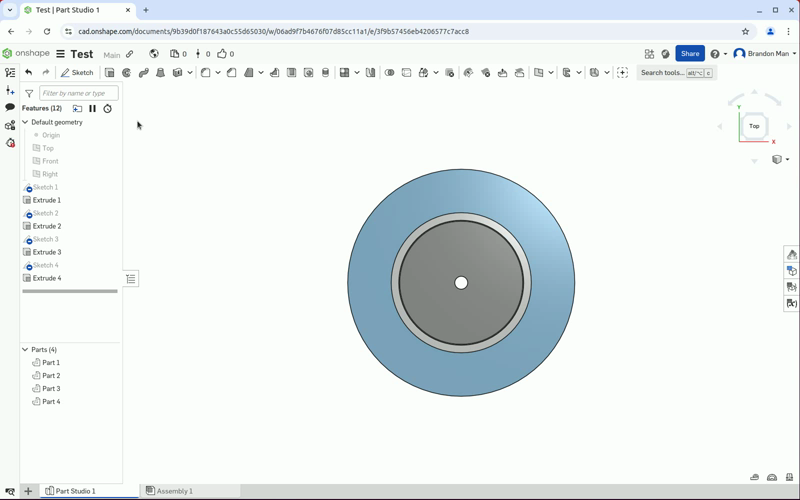
mouse_move(73, 189)
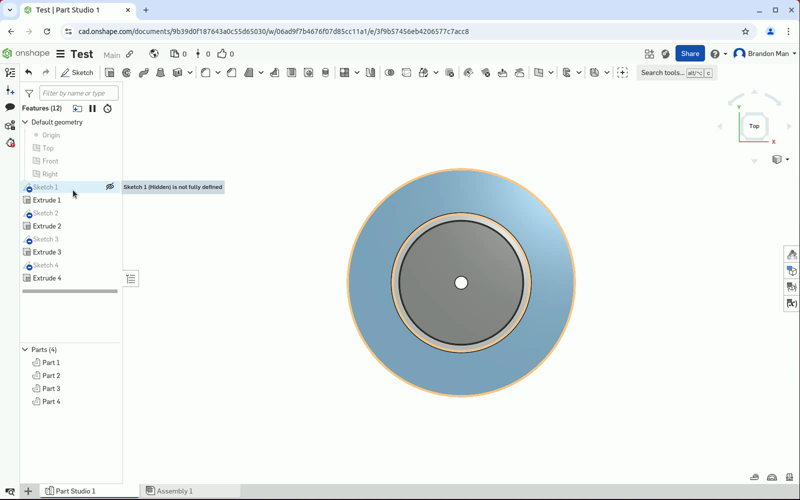
click(73, 189)
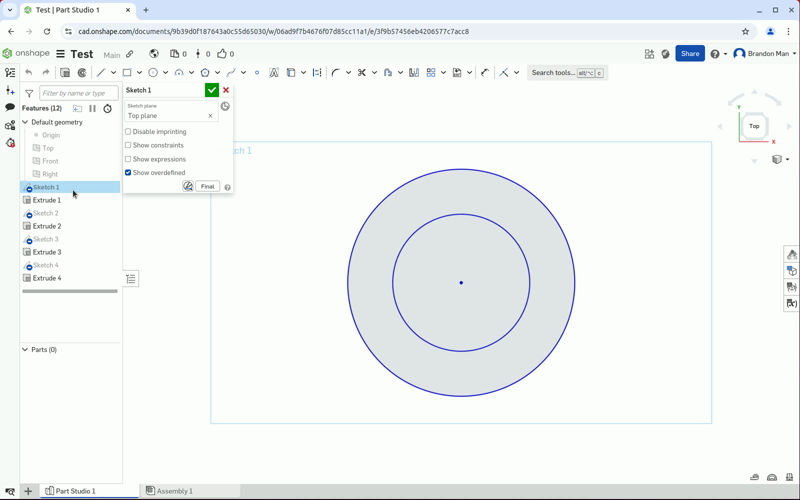
mouse_move(229, 92)
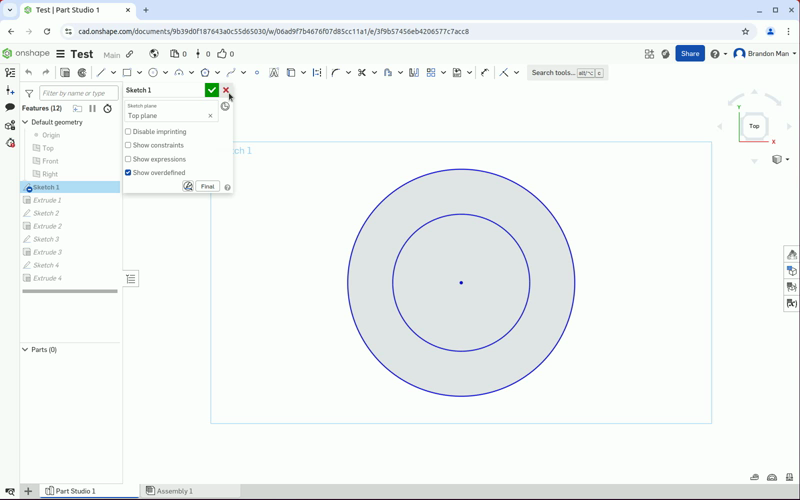
click(229, 92)
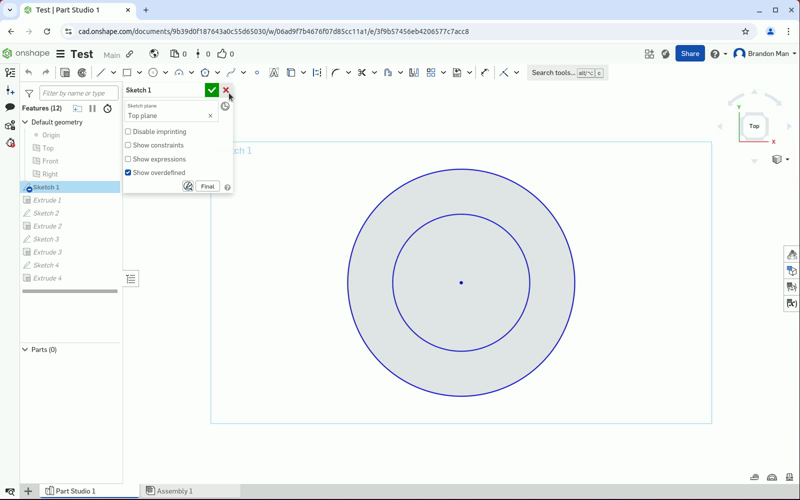
key(shift+s)
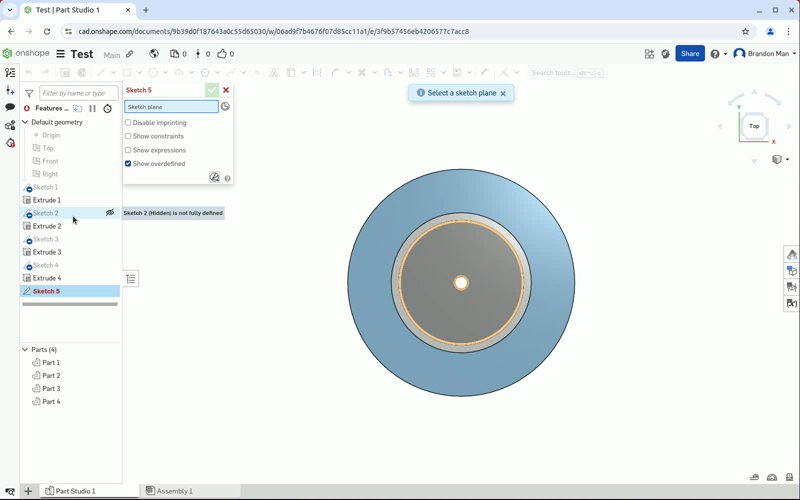
scroll(3)
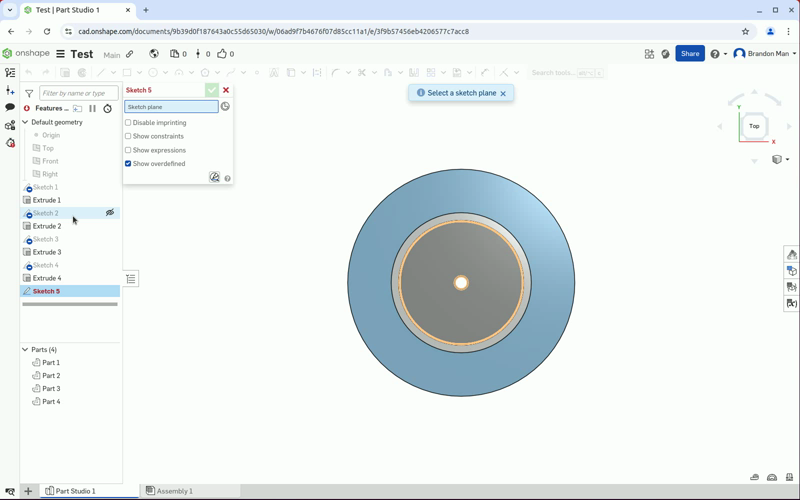
mouse_move(73, 150)
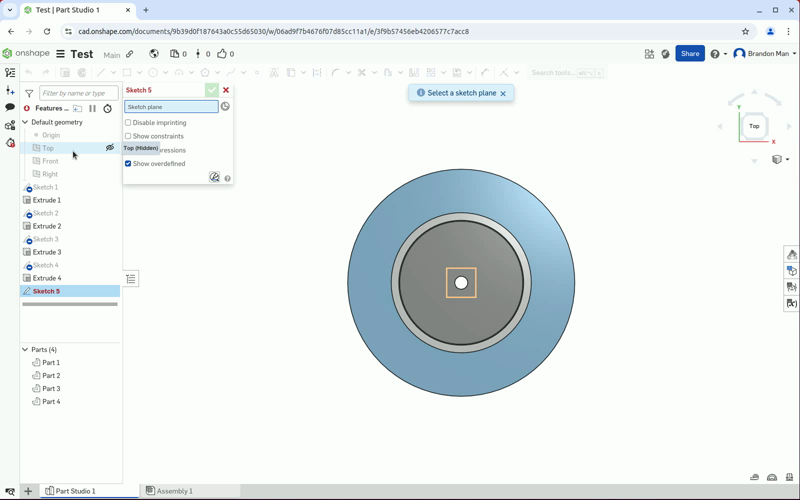
click(73, 150)
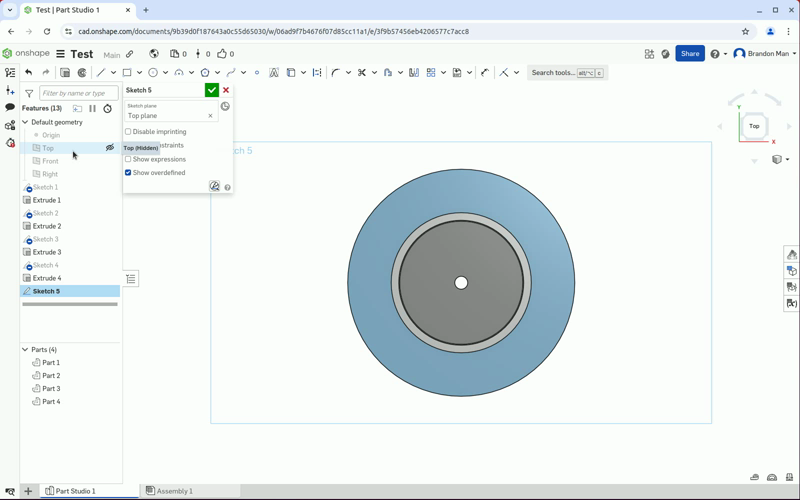
mouse_move(73, 352)
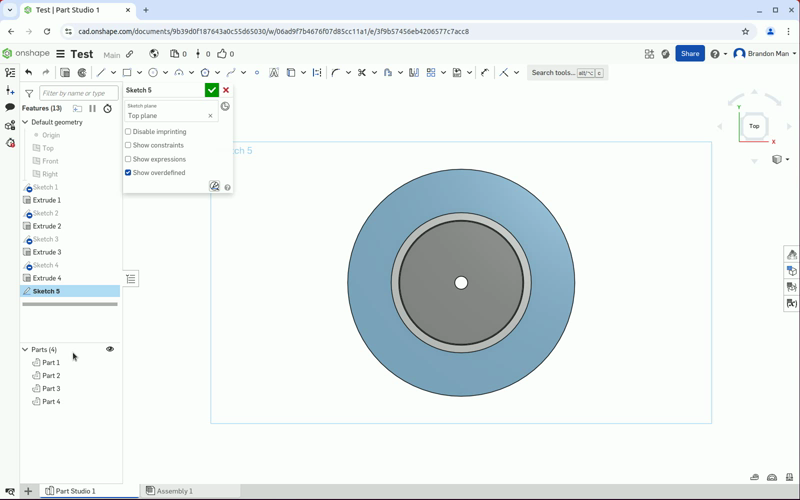
key(y)
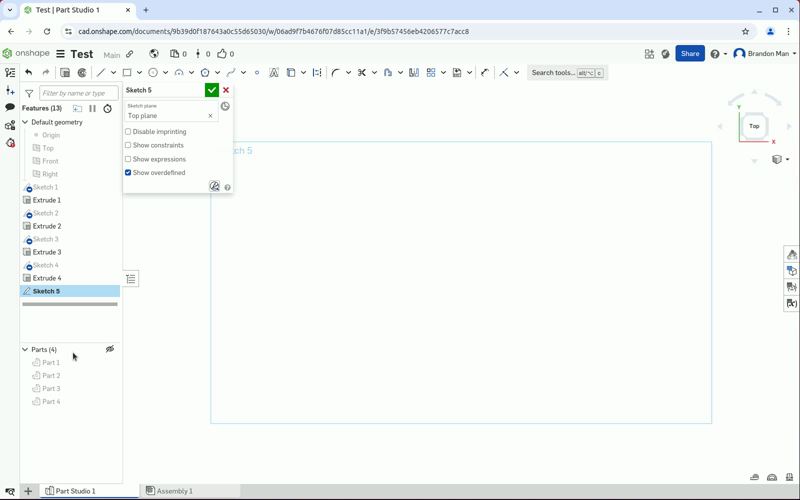
key(c)
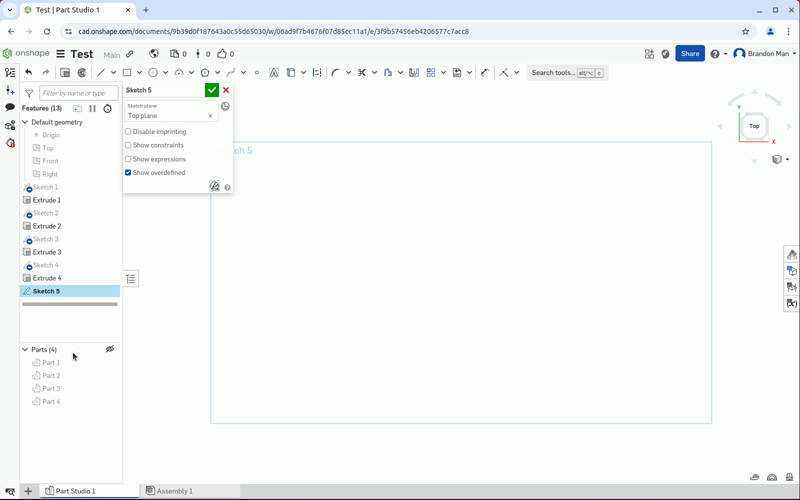
key_down(shift)
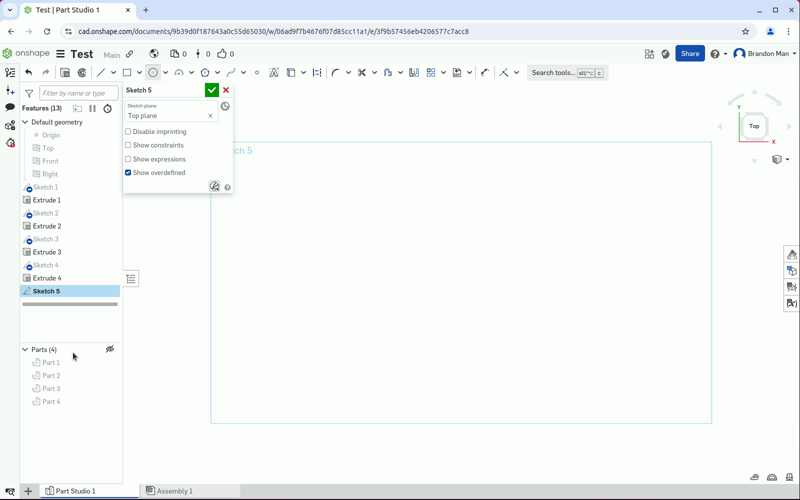
mouse_move(461, 282)
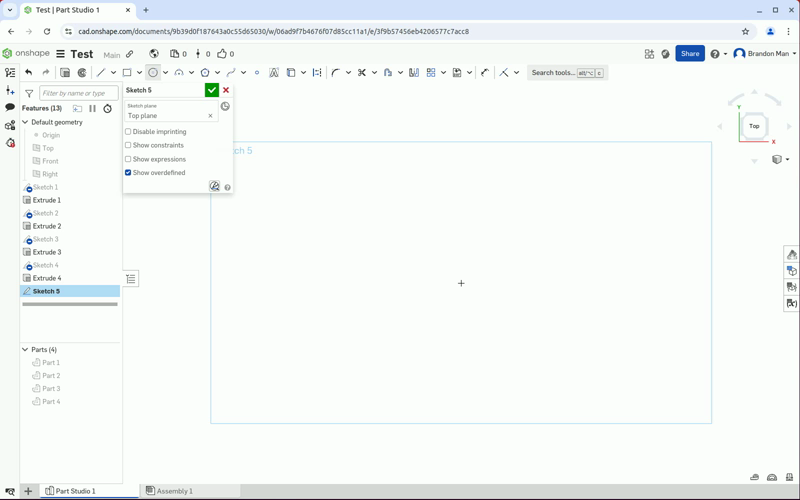
click(461, 282)
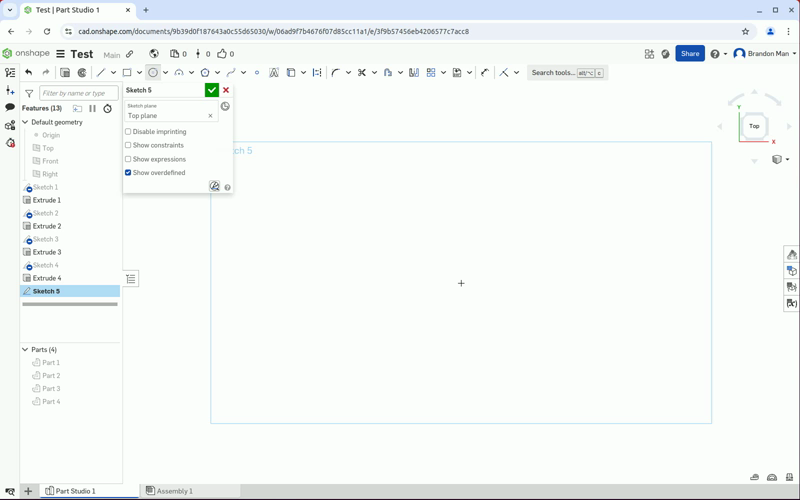
key_up(shift)
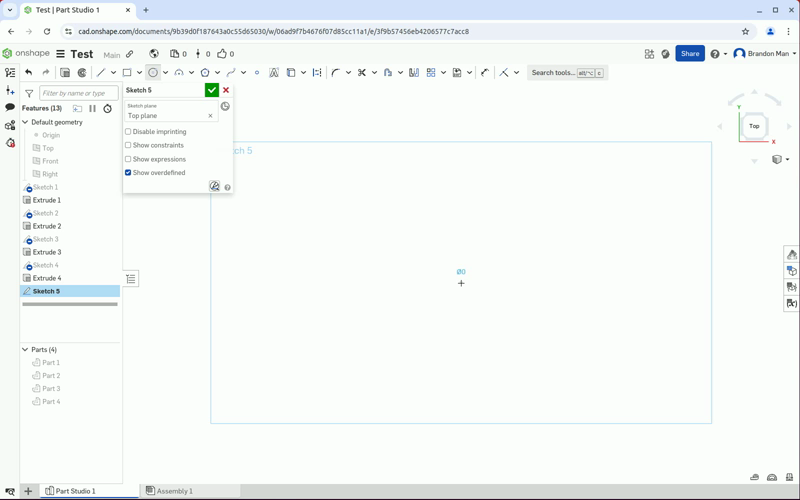
mouse_move(574, 282)
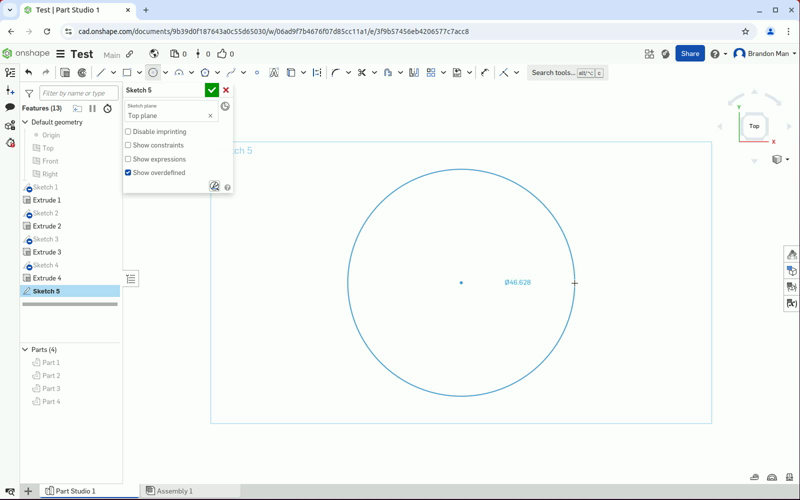
click(574, 282)
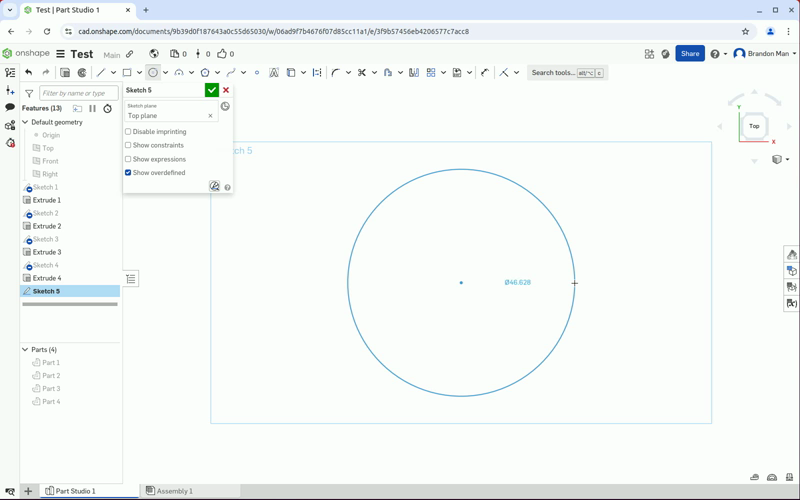
key(esc)
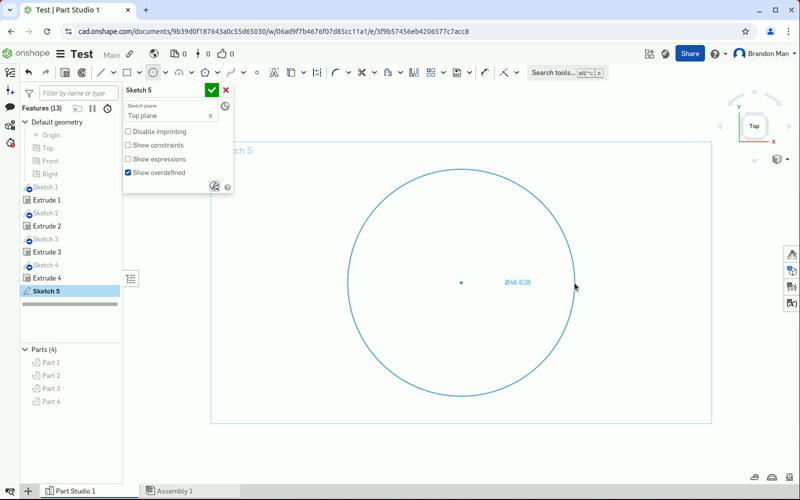
key(c)
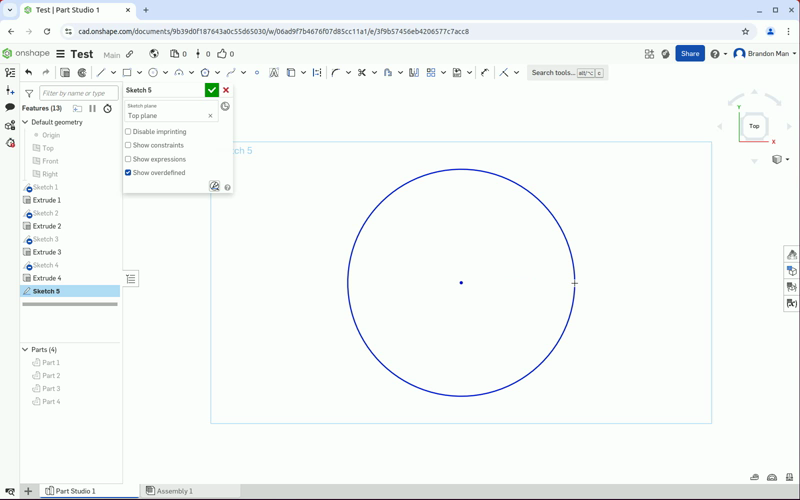
key_down(shift)
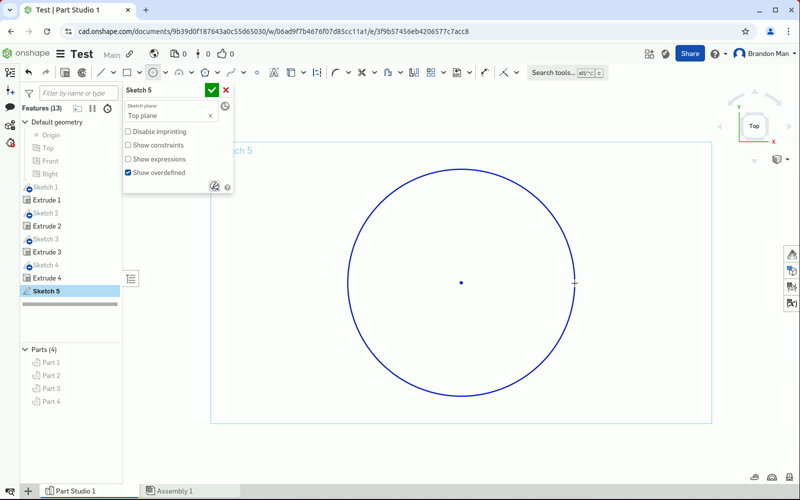
mouse_move(461, 282)
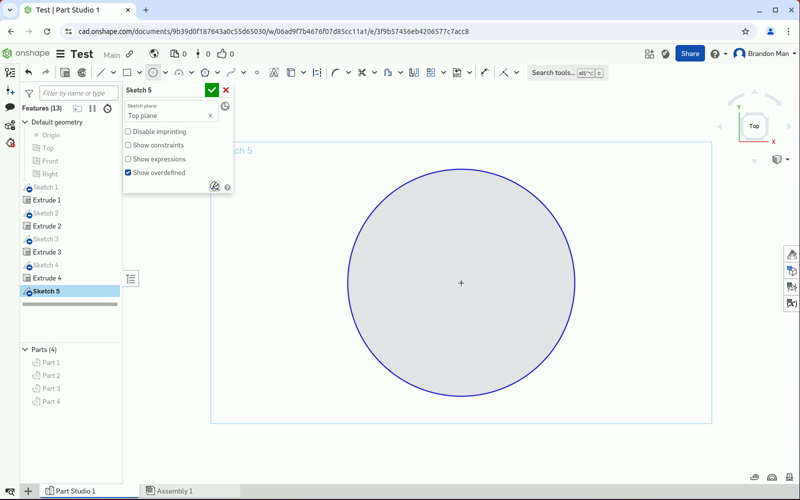
click(461, 282)
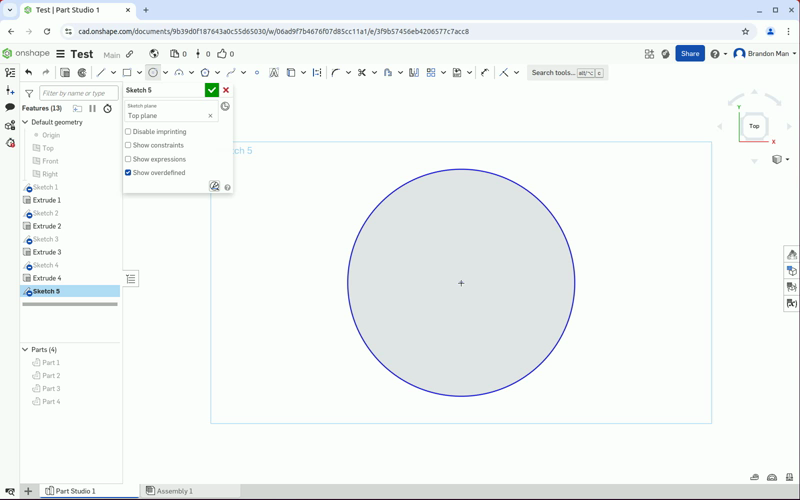
key_up(shift)
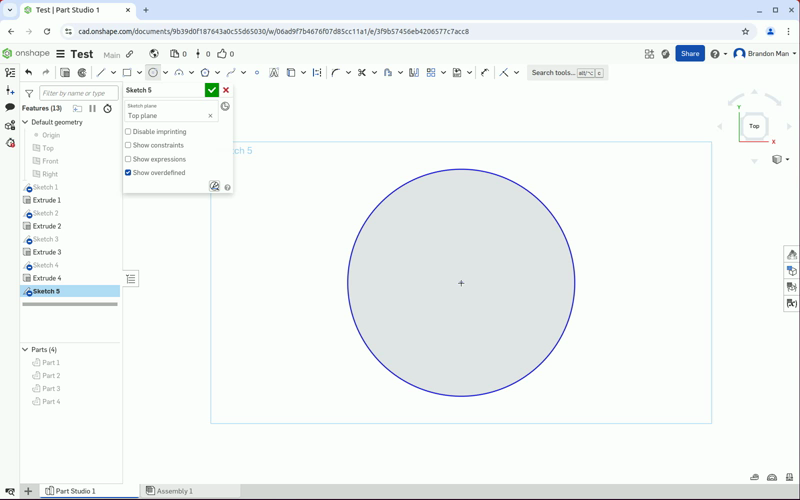
mouse_move(529, 282)
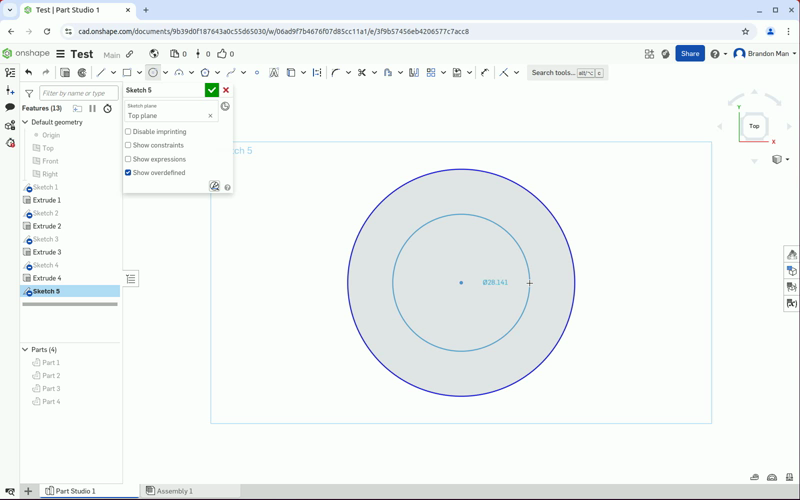
click(529, 282)
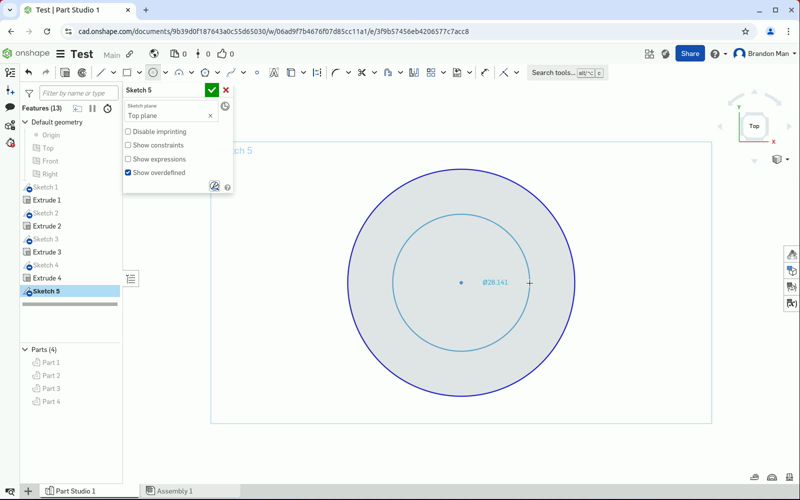
key(esc)
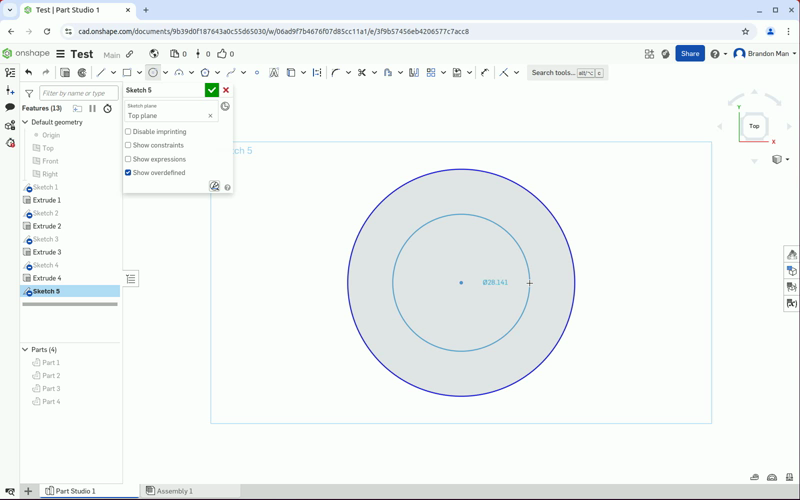
mouse_move(542, 334)
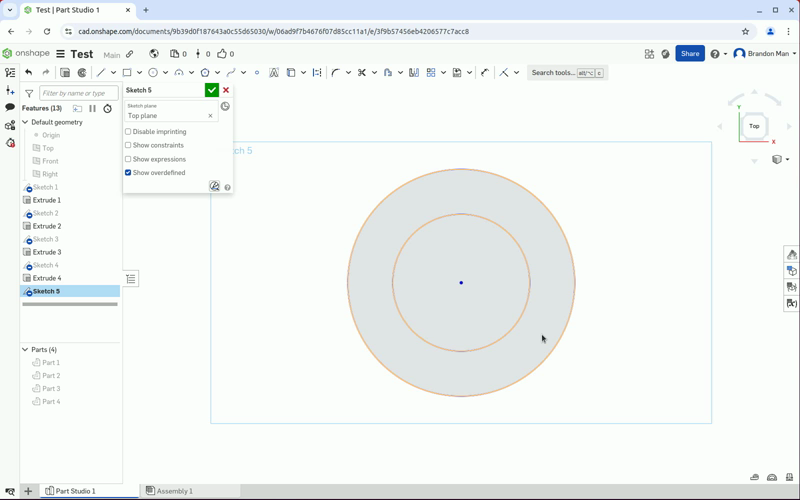
click(542, 334)
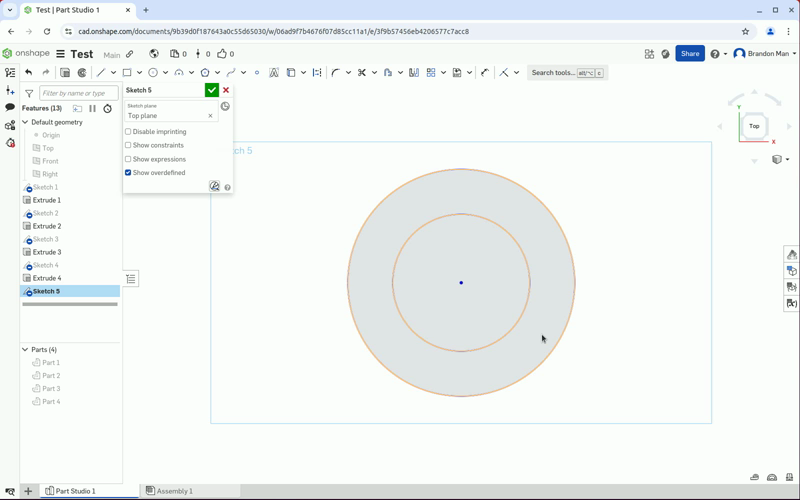
mouse_move(73, 352)
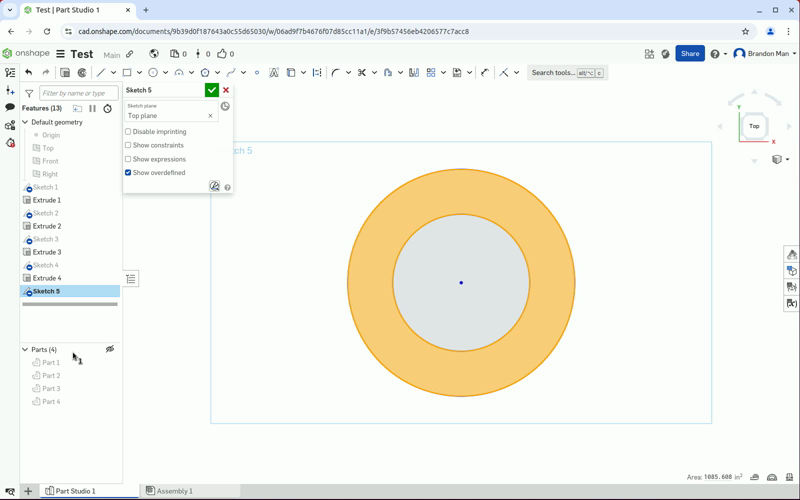
key(shift+y)
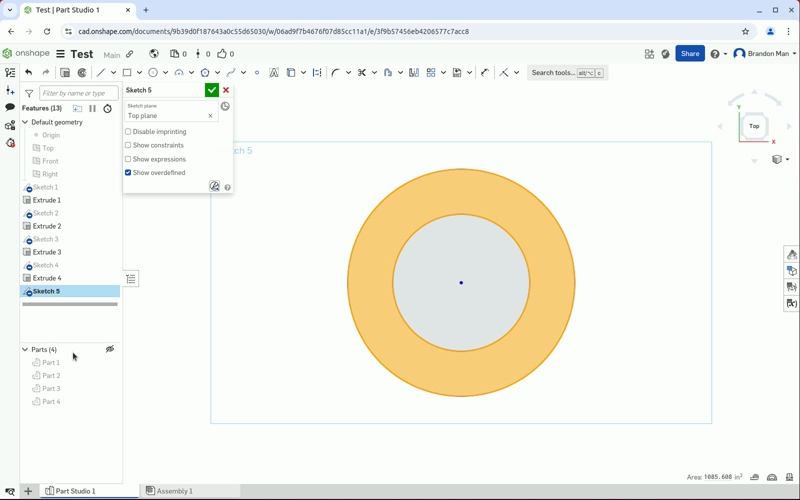
key(shift+e)
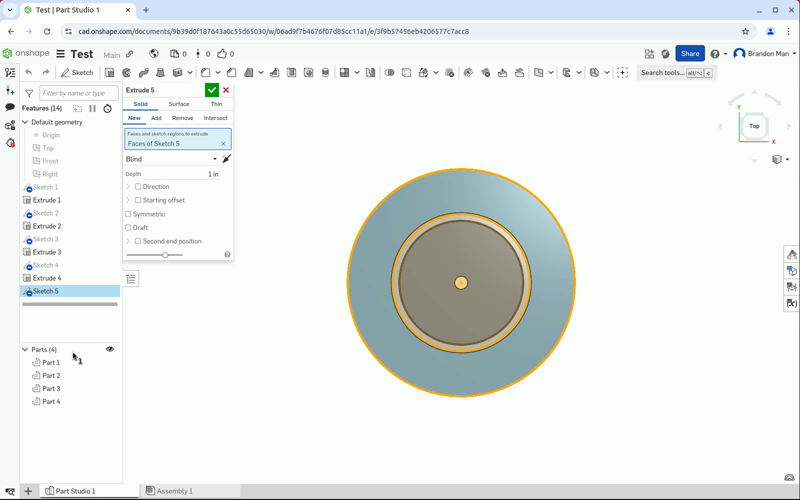
mouse_move(143, 106)
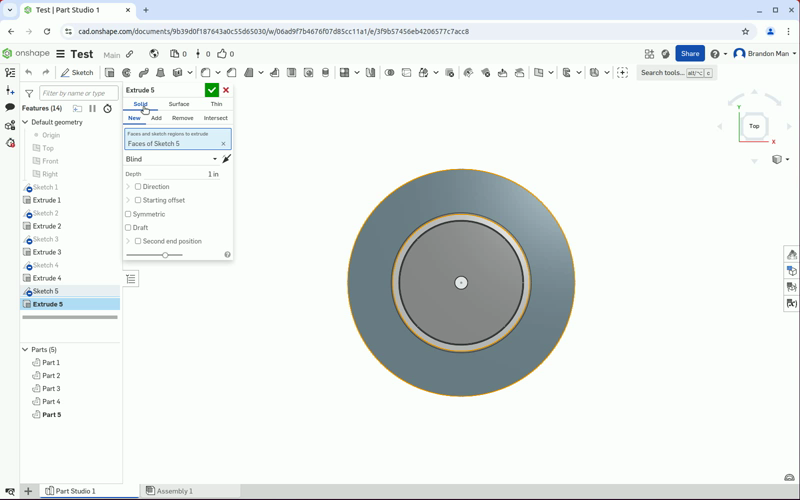
click(143, 106)
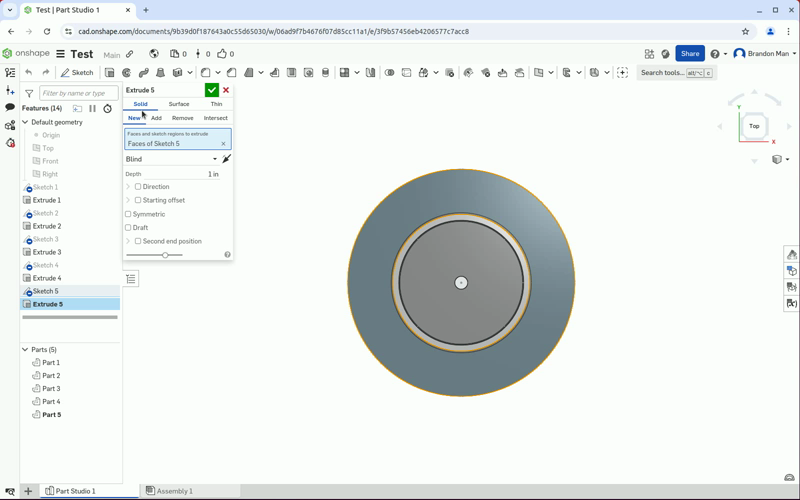
mouse_move(137, 120)
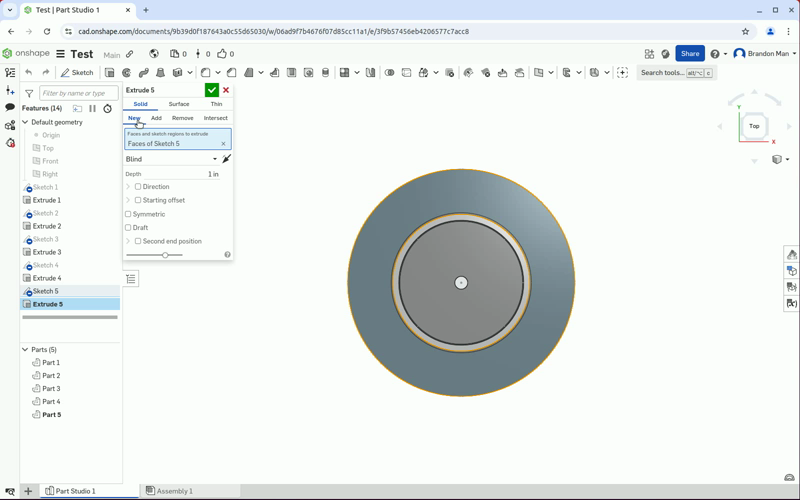
click(137, 120)
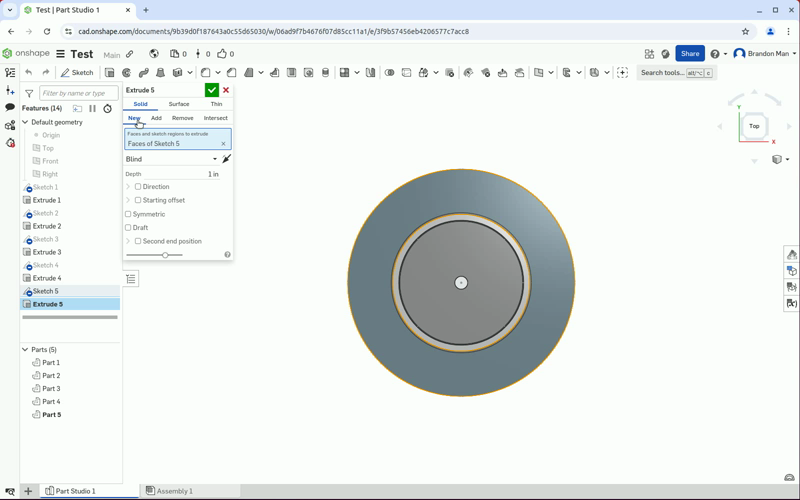
key(tab, 4)
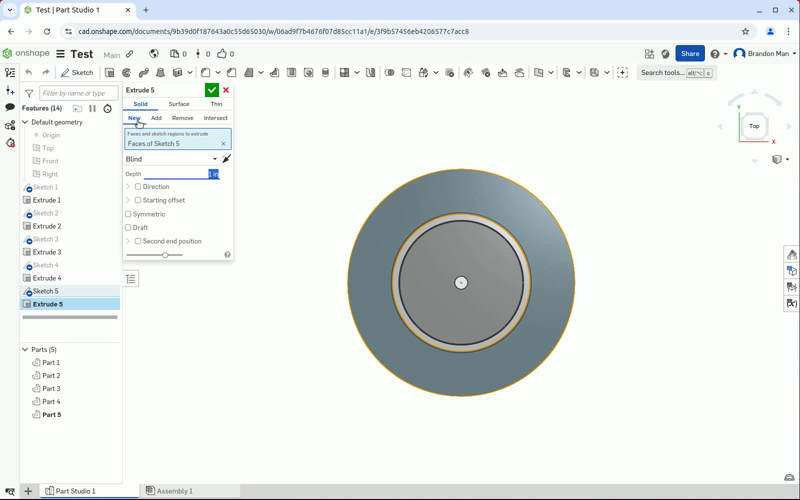
text(1.685)
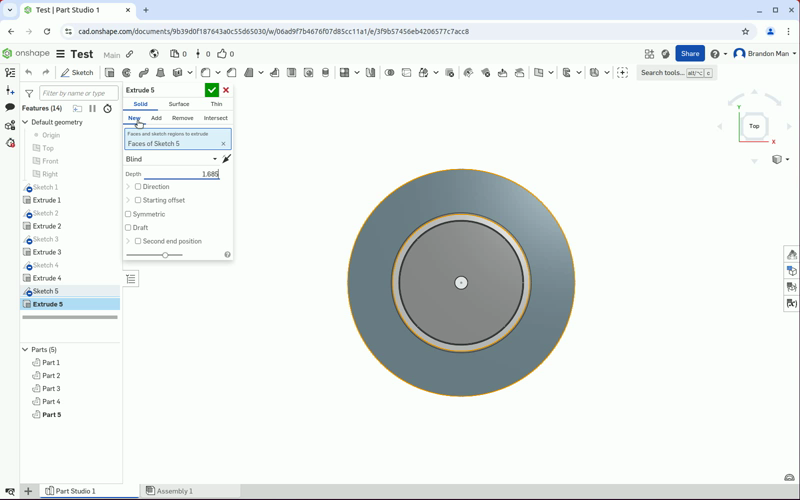
key(enter)
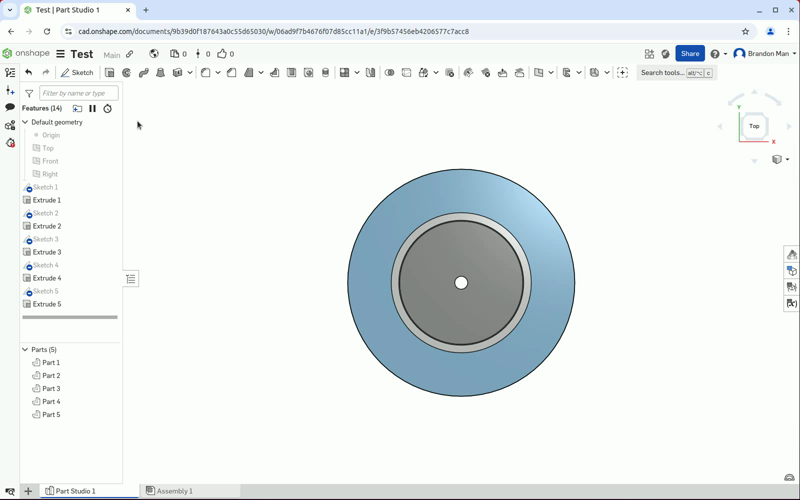
key(shift+h)
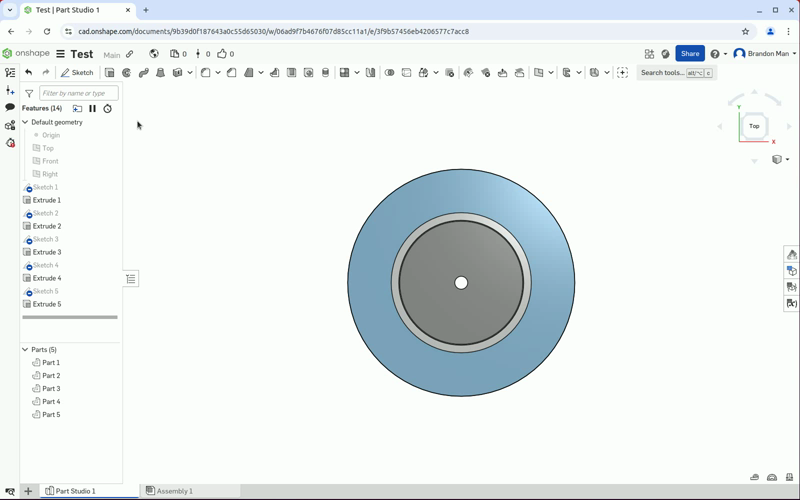
key(shift+h)
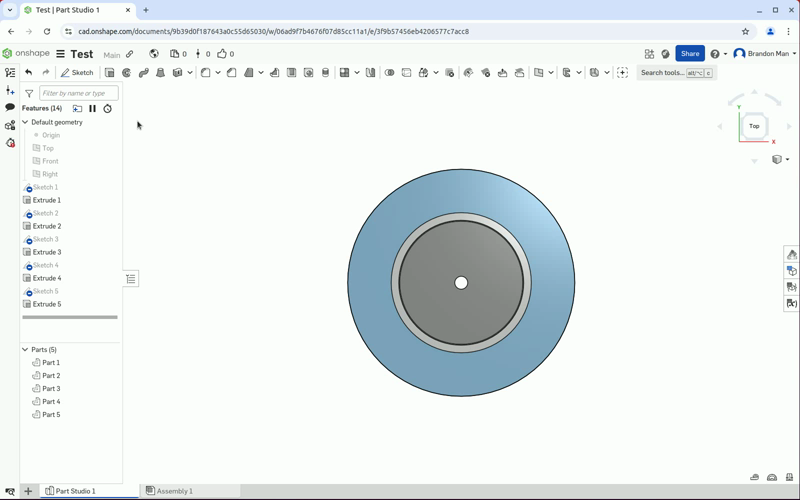
key(shift+7)
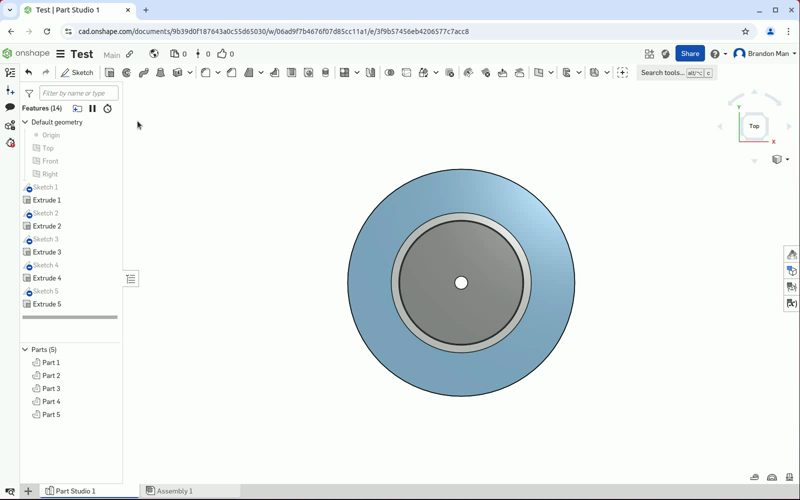
key(up, 3)
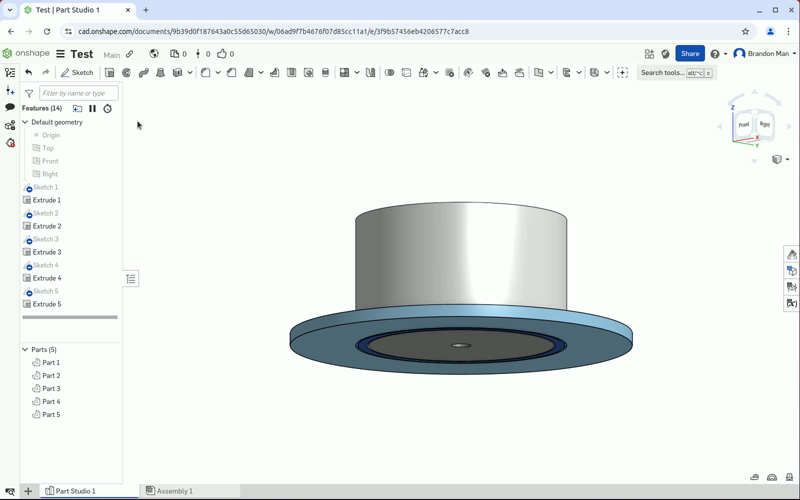
key(left, 3)
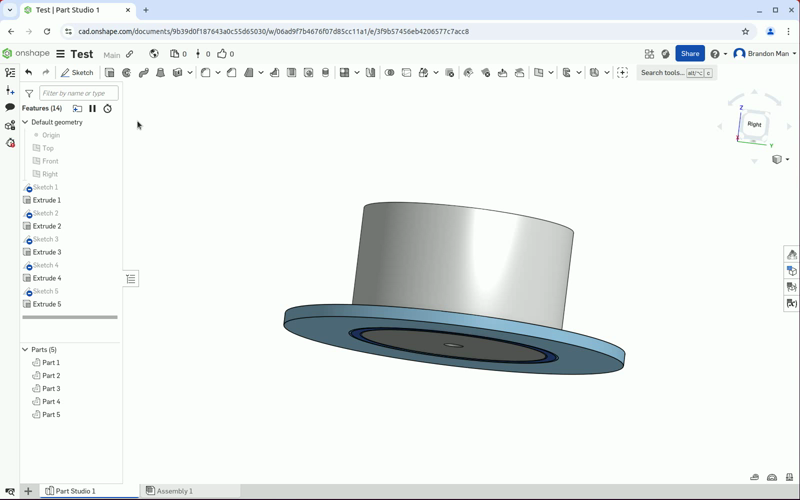
key(right, 3)
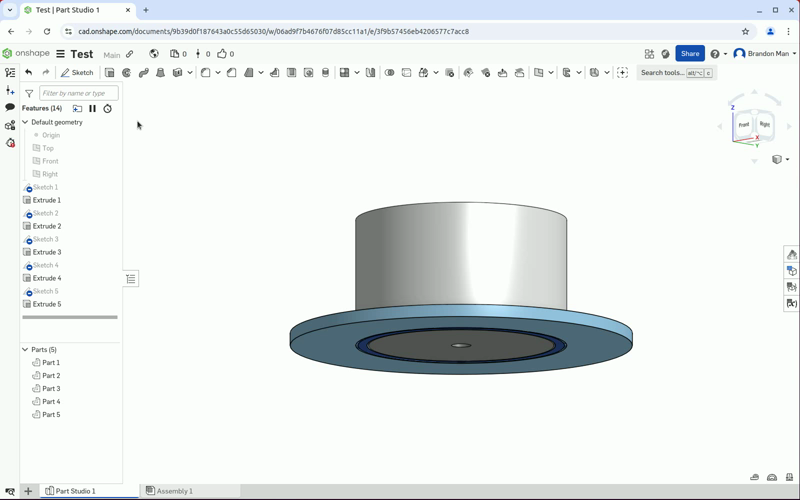
key(down, 3)
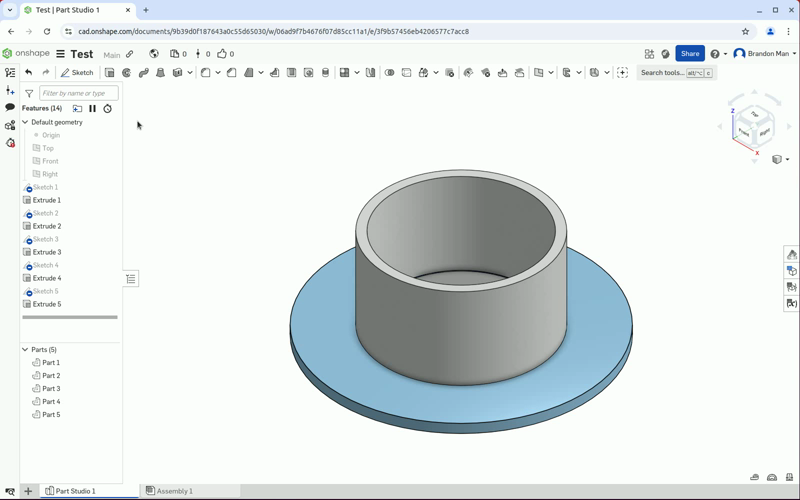
mouse_move(73, 189)
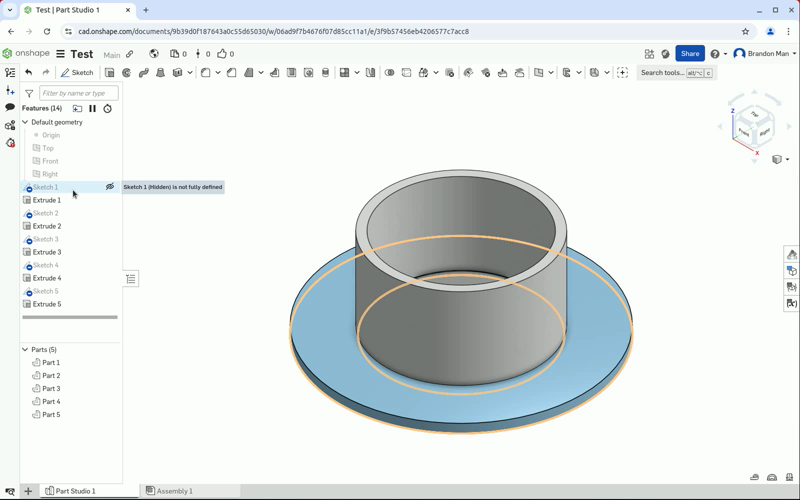
click(73, 189)